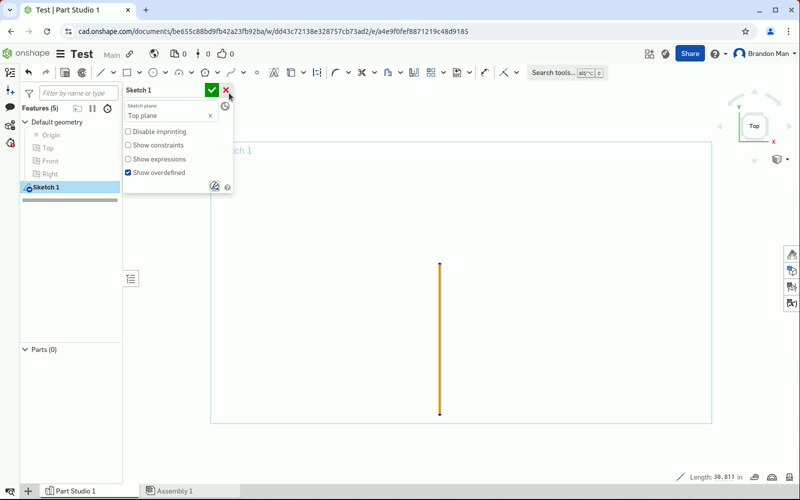
key(shift+h)
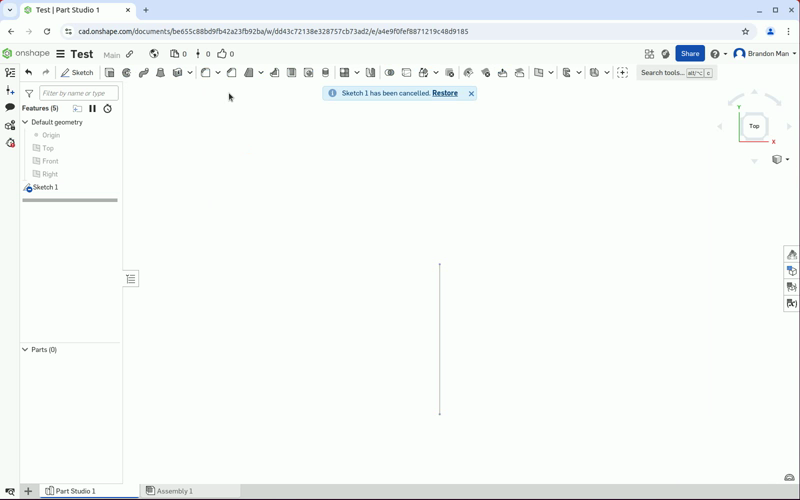
mouse_move(73, 352)
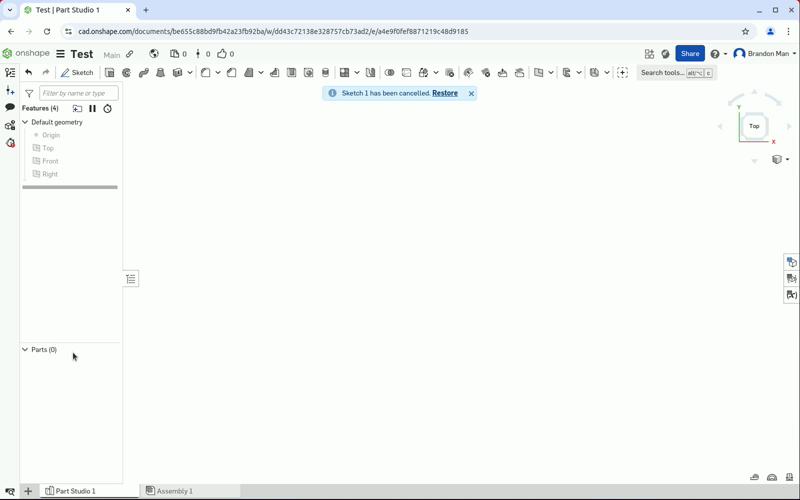
key(y)
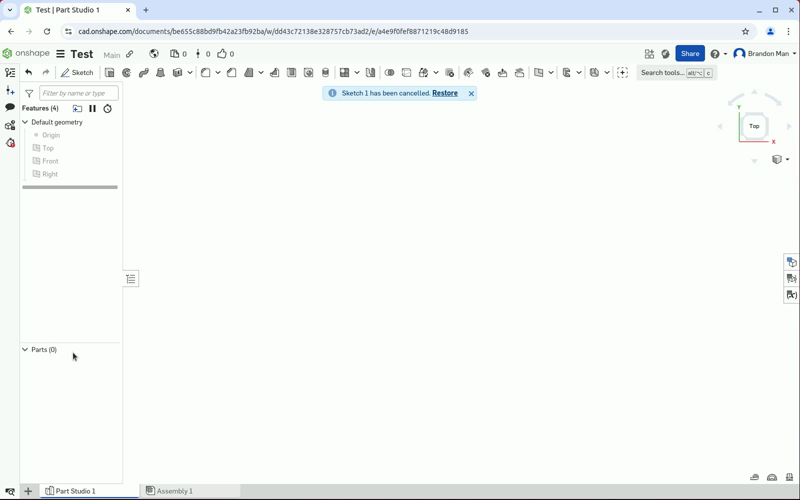
key(shift+p)
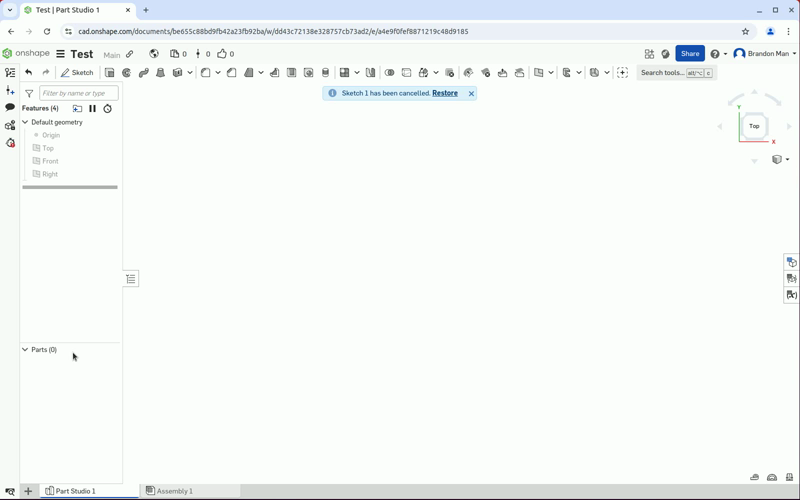
key(space)
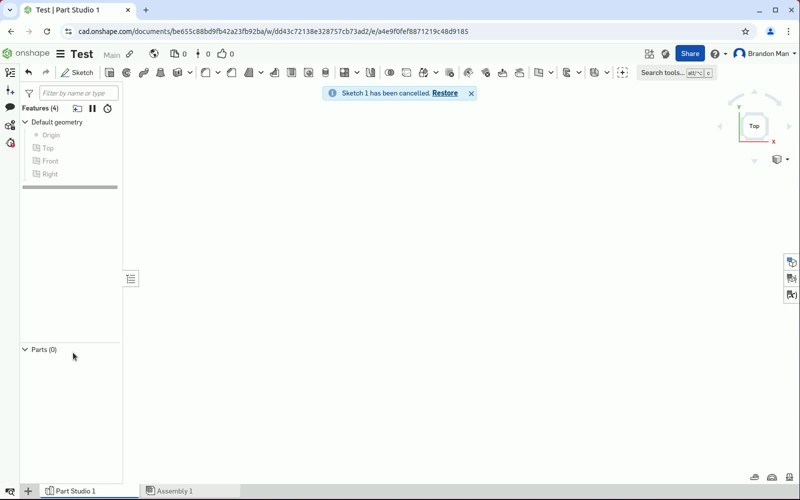
key_down(shift)
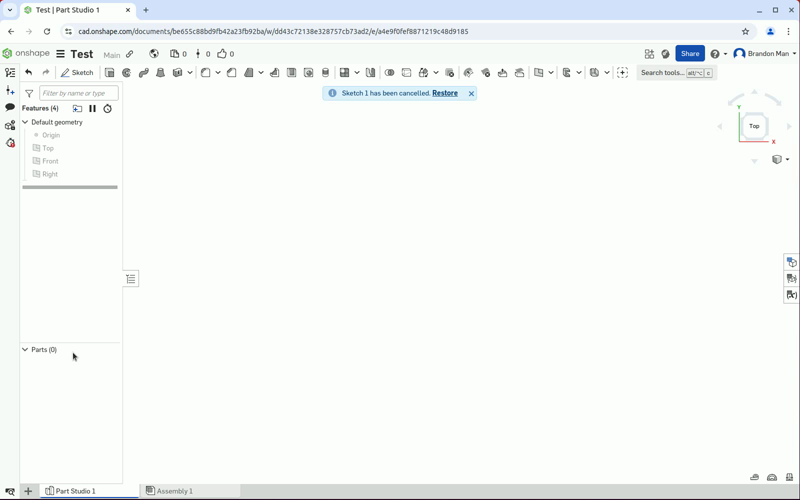
key(up)
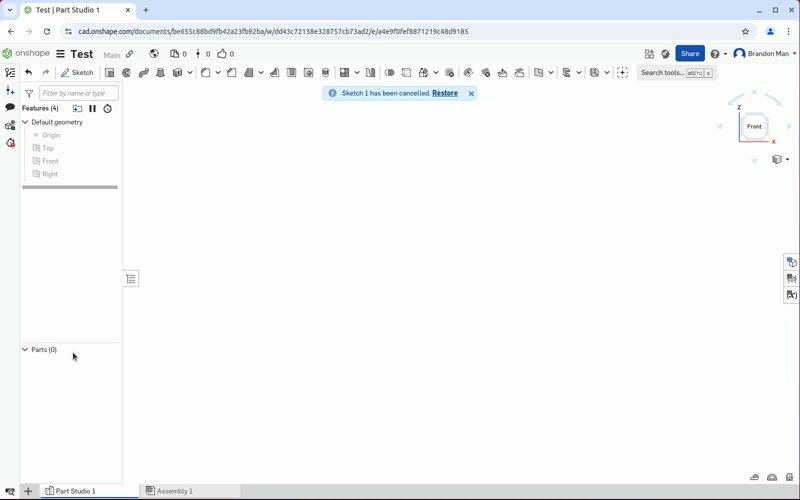
key_up(shift)
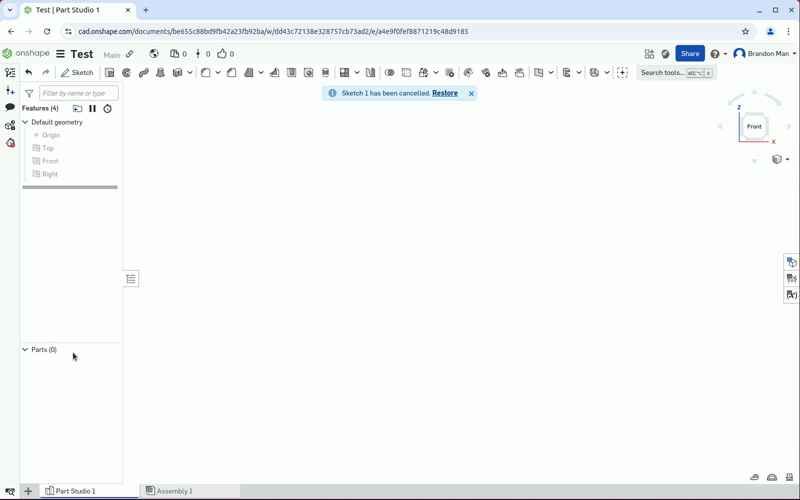
key(space)
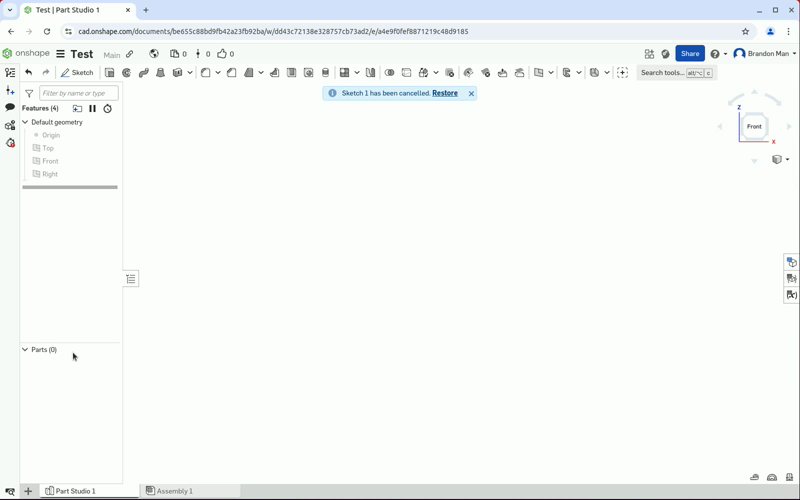
key_down(shift)
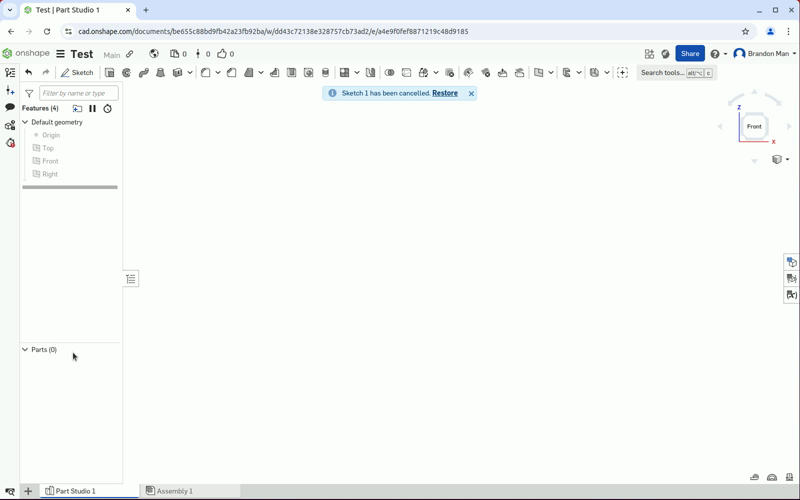
key(left)
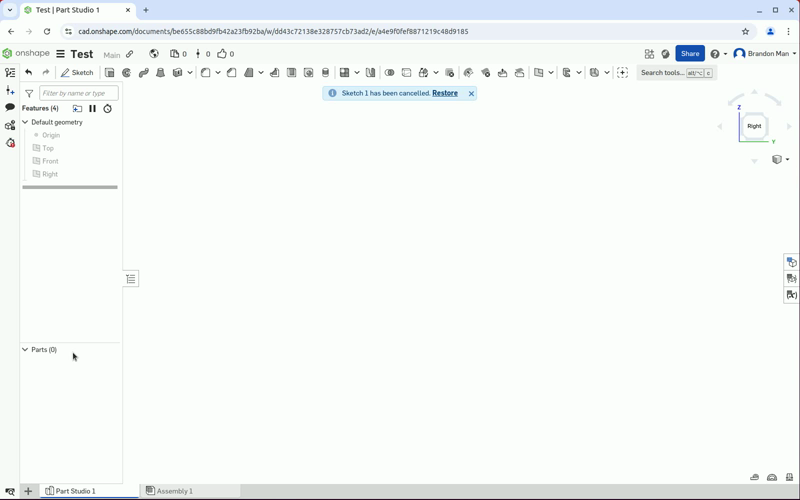
key_up(shift)
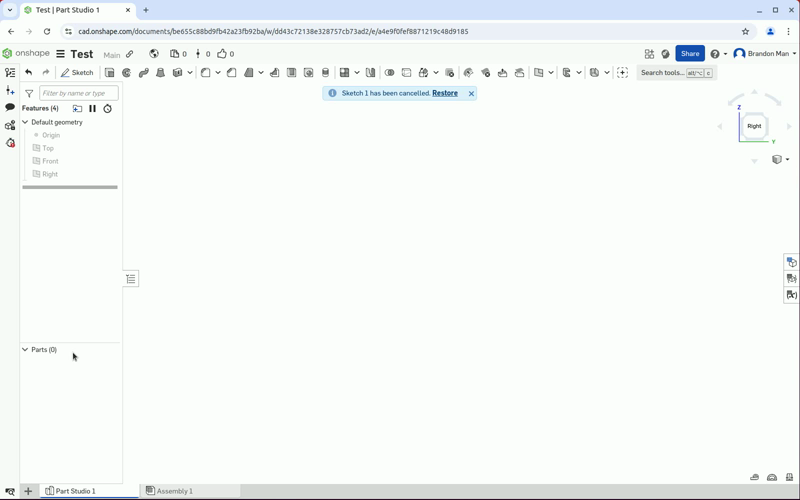
mouse_move(73, 352)
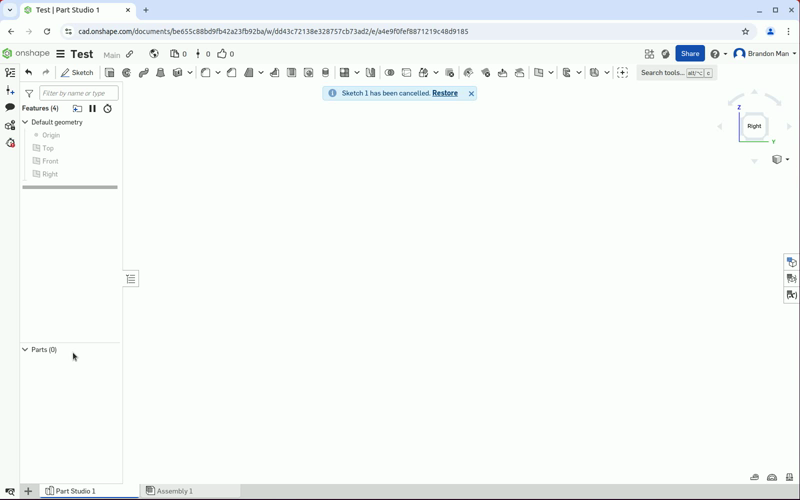
key(shift+y)
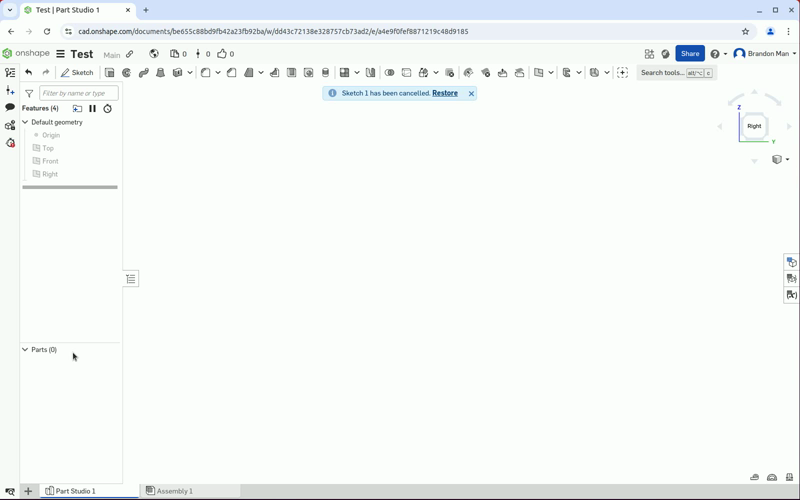
key(shift+s)
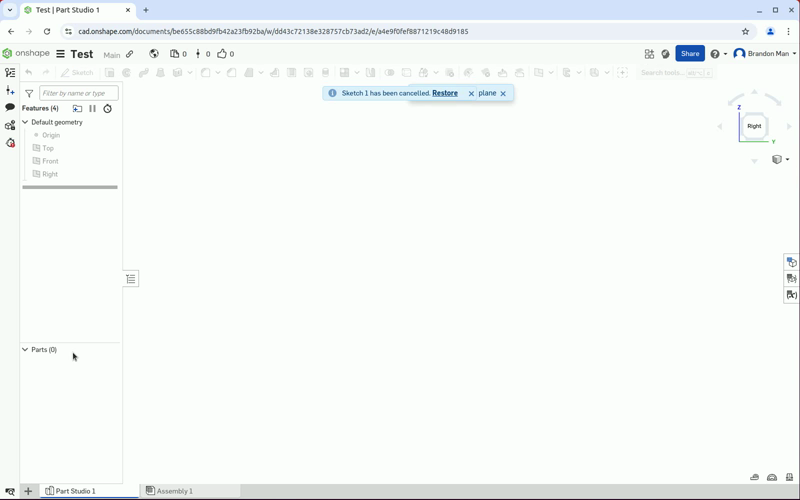
mouse_move(73, 176)
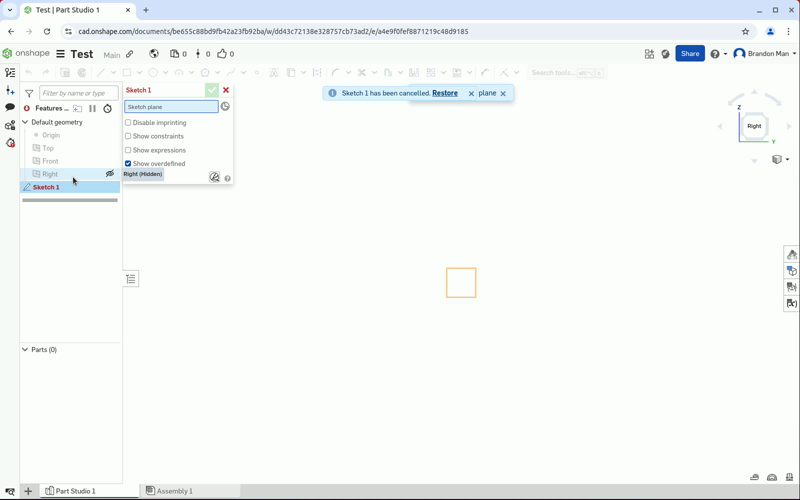
click(73, 176)
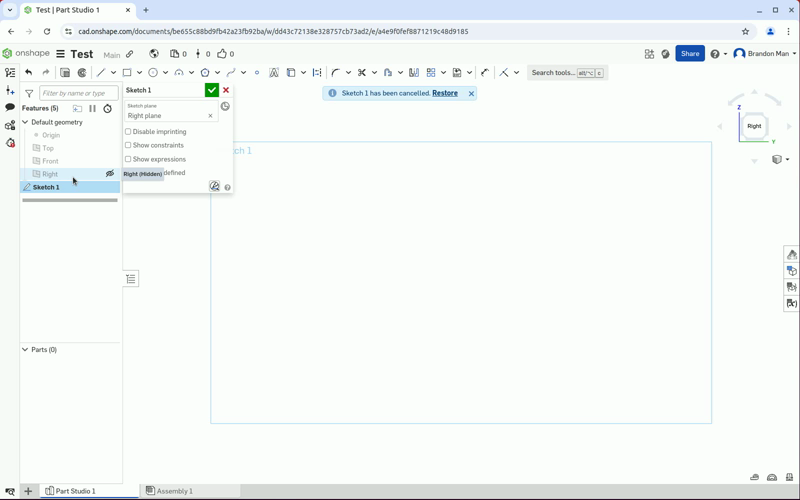
mouse_move(73, 352)
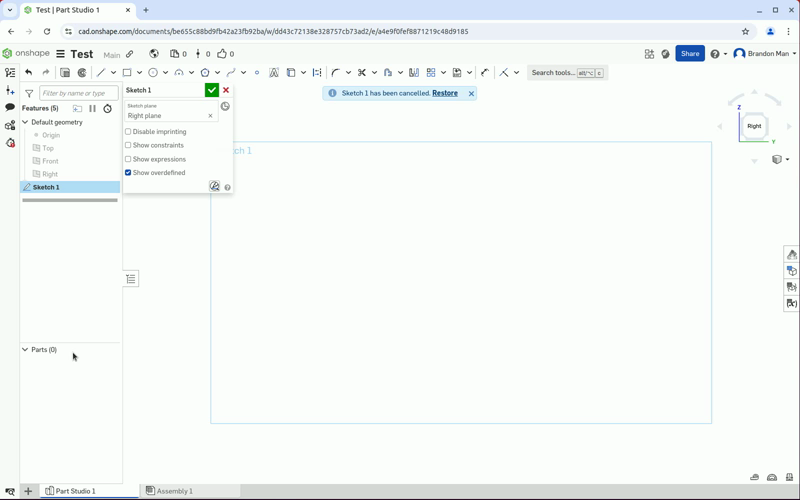
key(y)
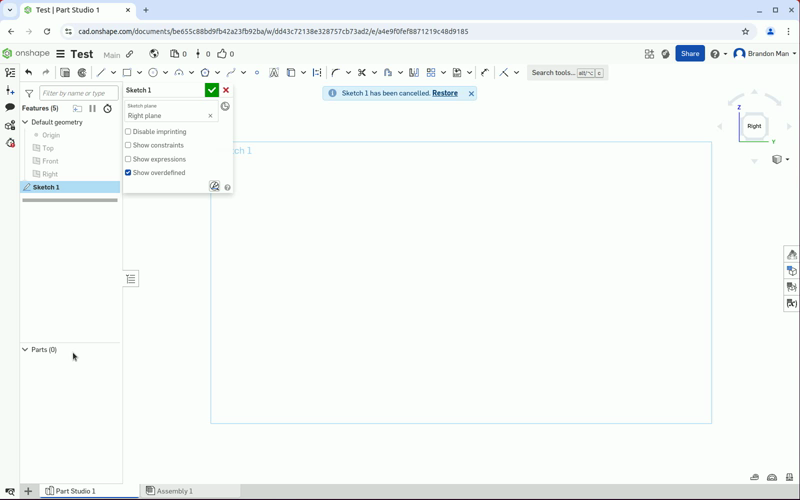
key(c)
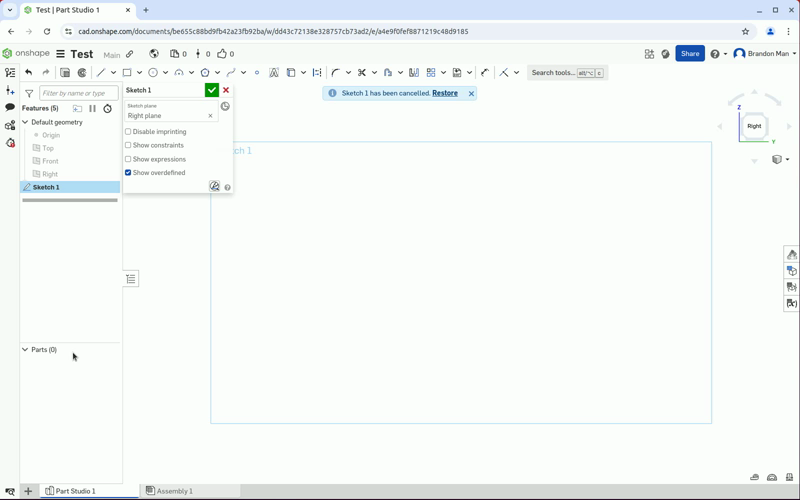
key_down(shift)
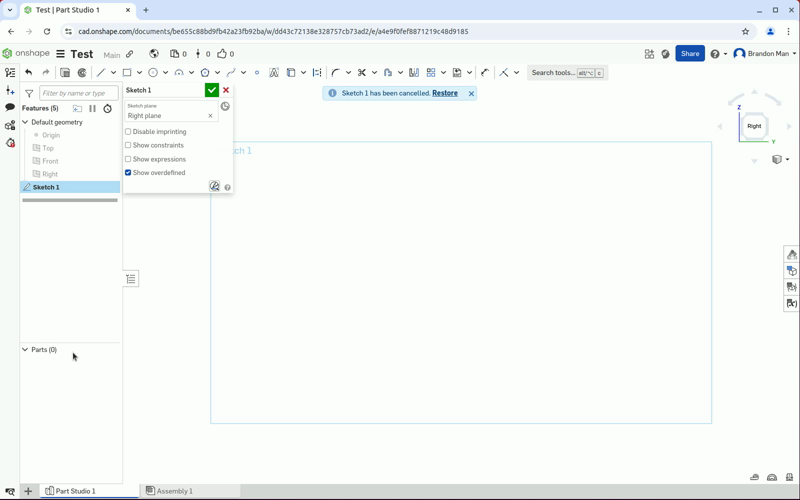
mouse_move(461, 282)
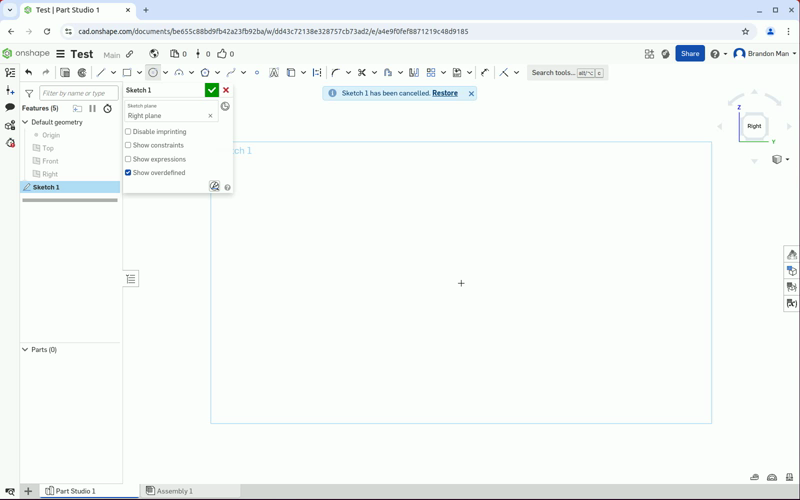
click(461, 282)
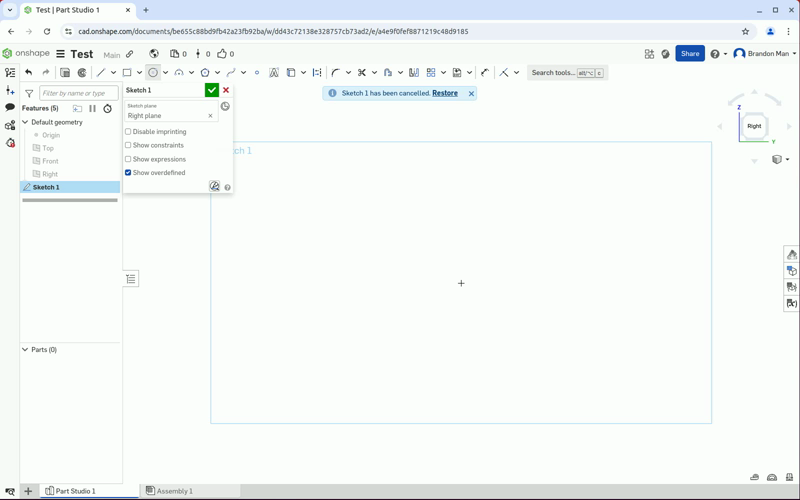
key_up(shift)
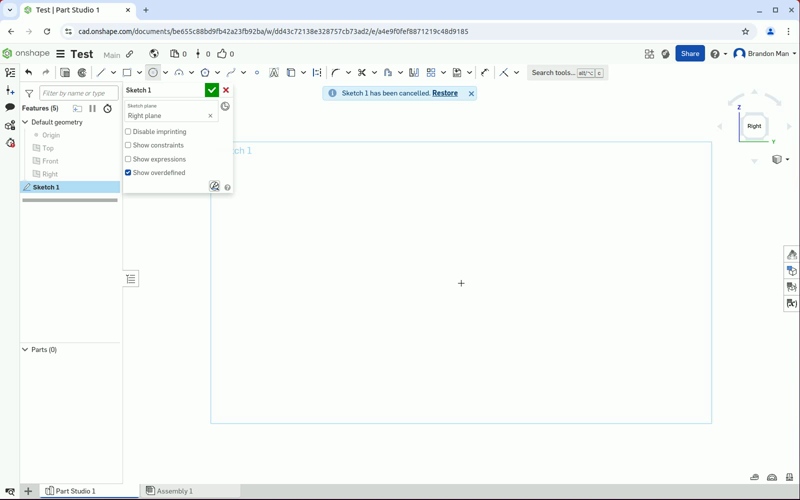
mouse_move(463, 282)
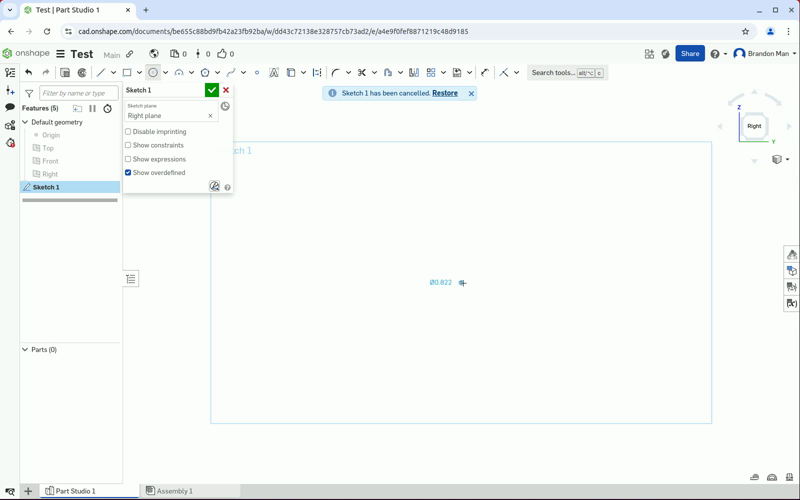
scroll(6)
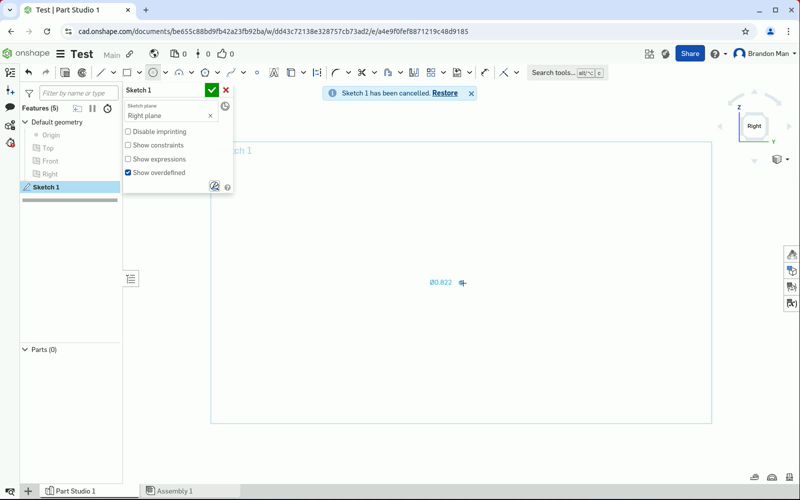
scroll(6)
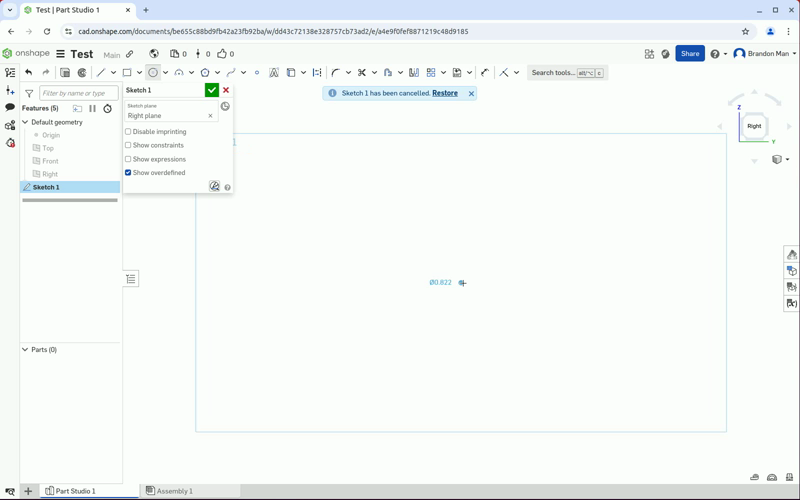
scroll(6)
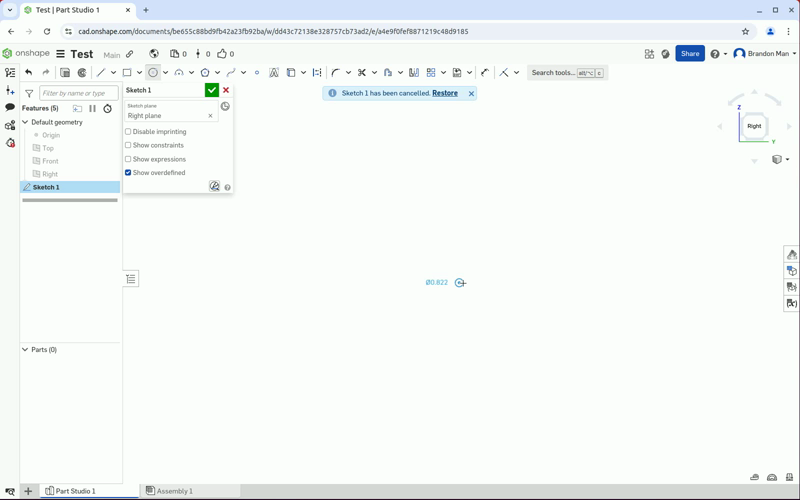
scroll(6)
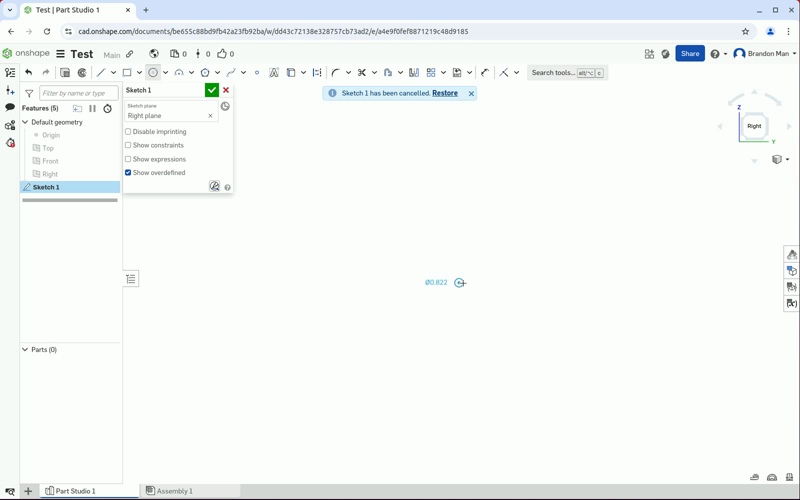
scroll(6)
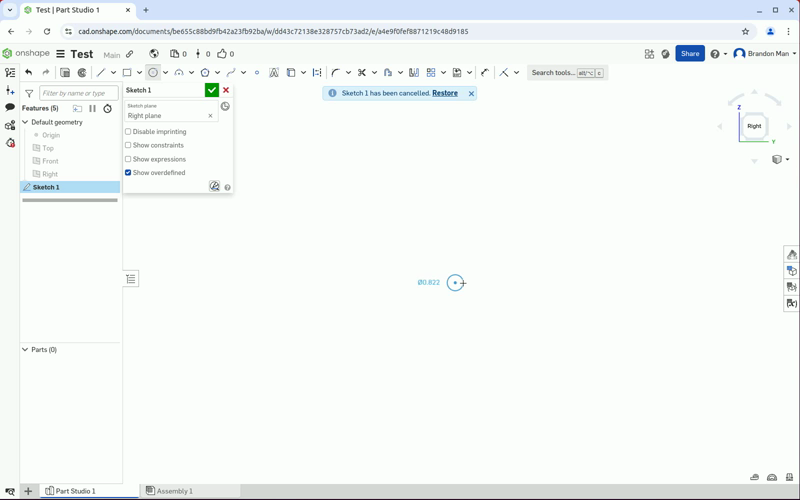
scroll(6)
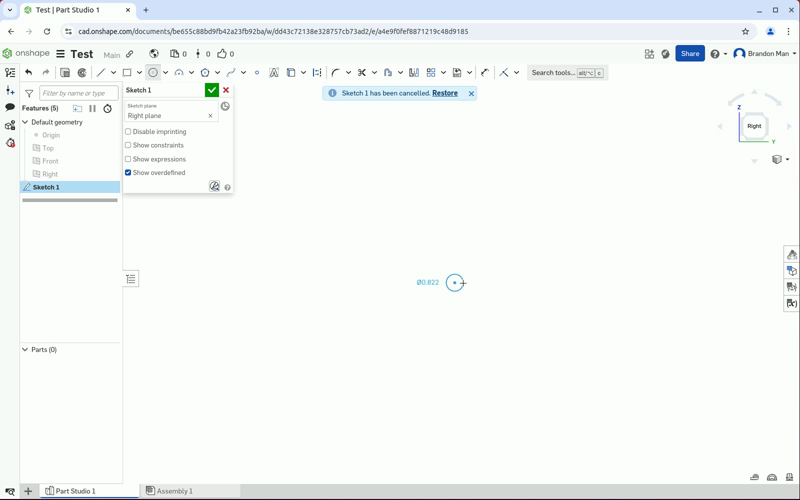
scroll(6)
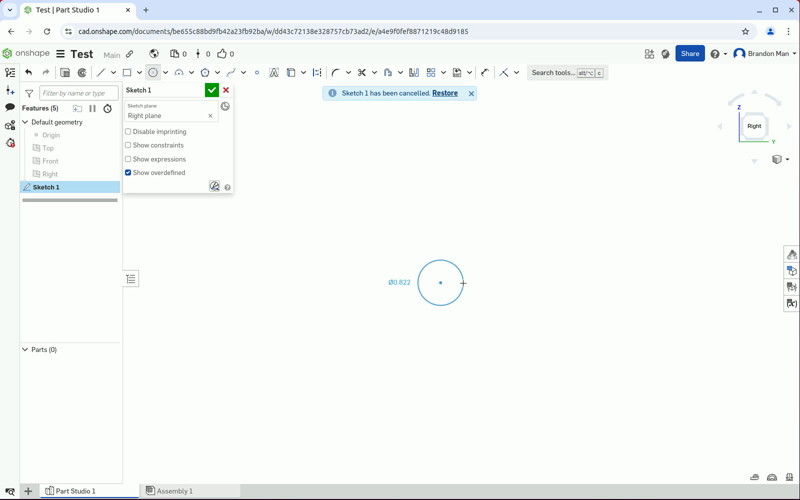
click(463, 282)
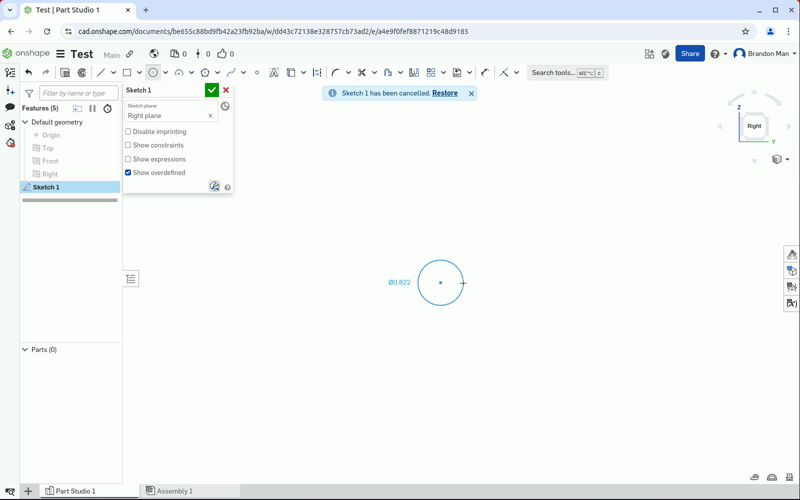
scroll(-6)
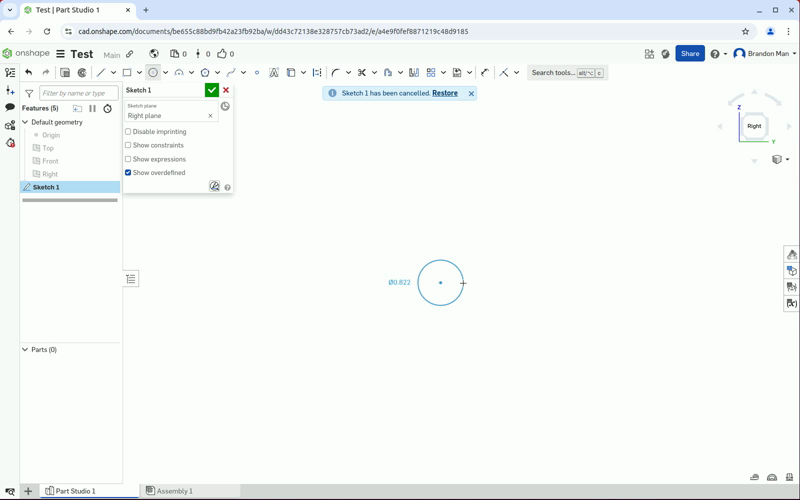
scroll(-6)
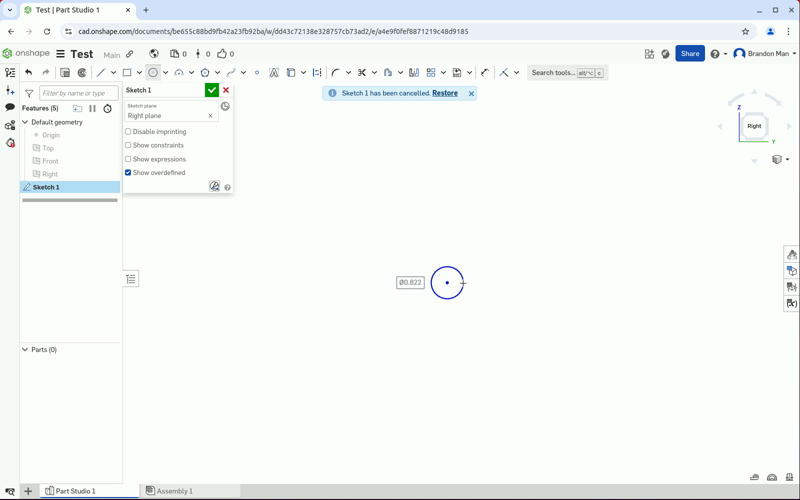
scroll(-6)
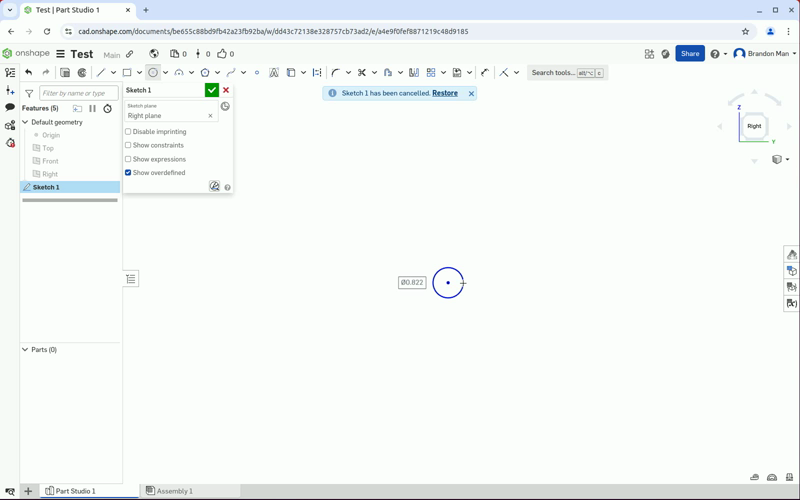
scroll(-6)
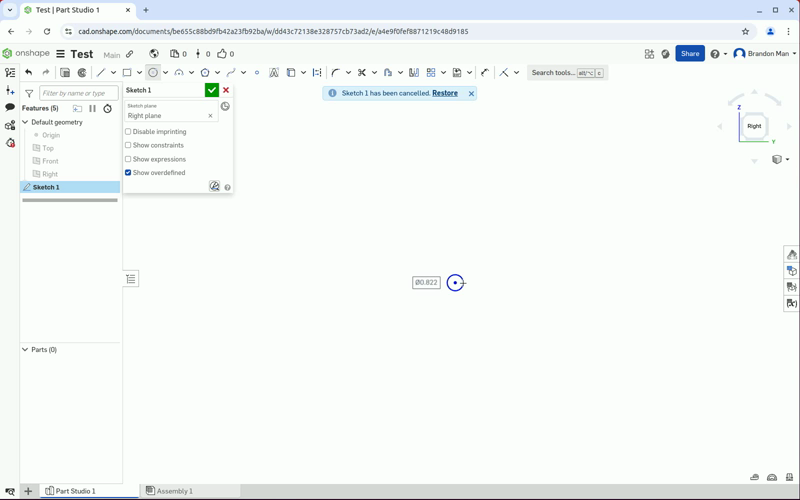
scroll(-6)
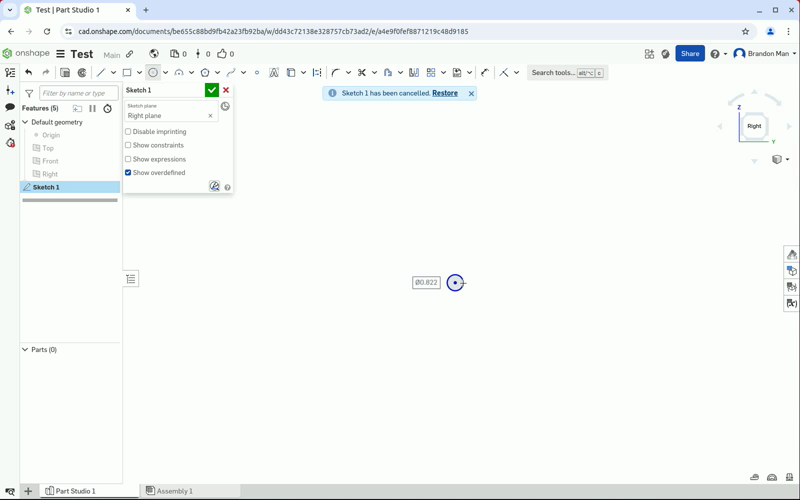
scroll(-6)
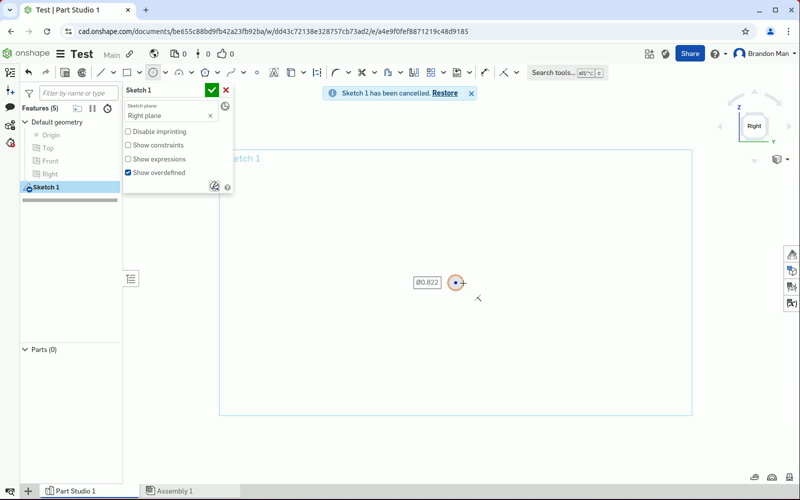
scroll(-6)
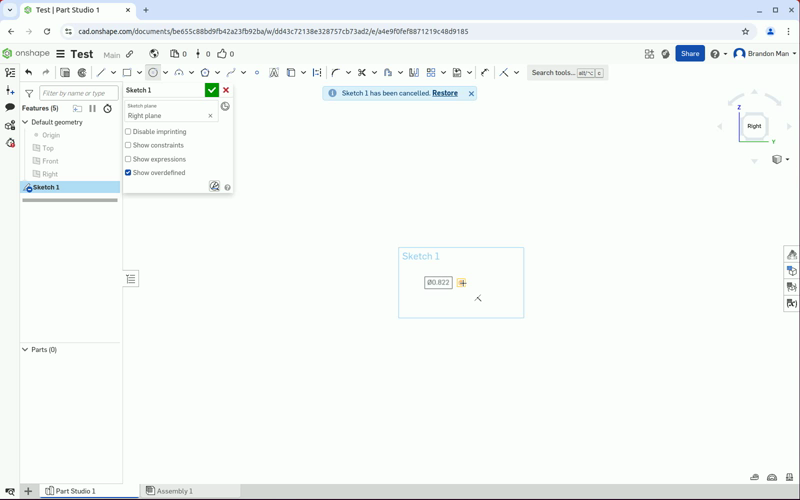
key(esc)
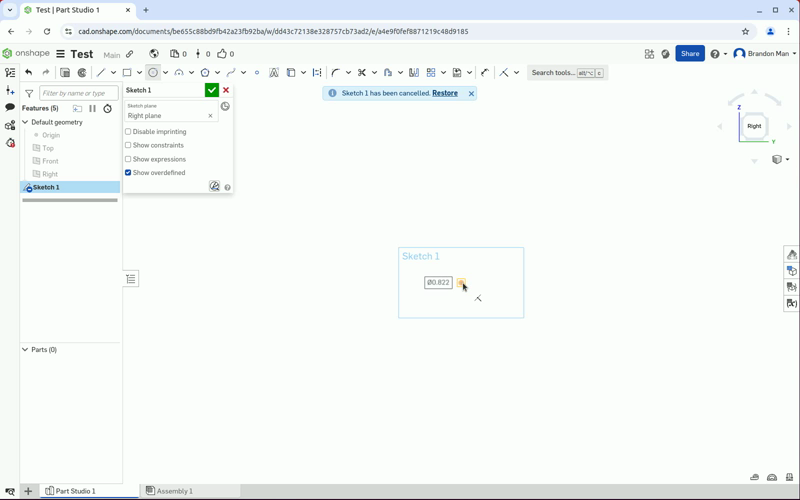
mouse_move(460, 281)
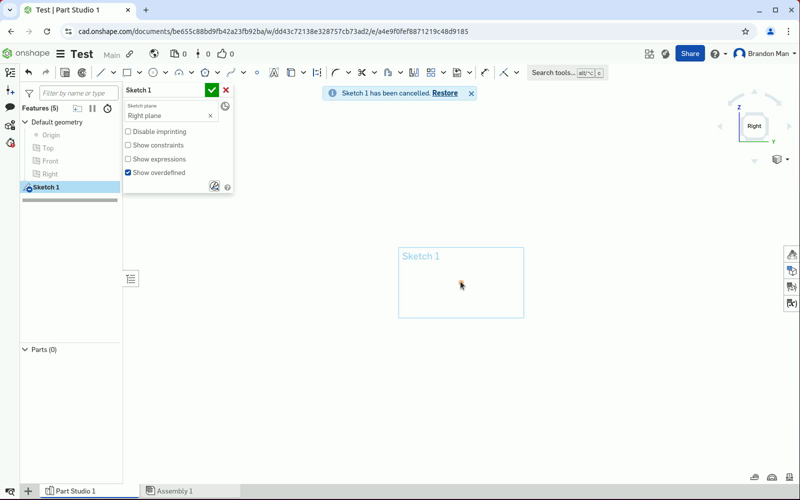
scroll(6)
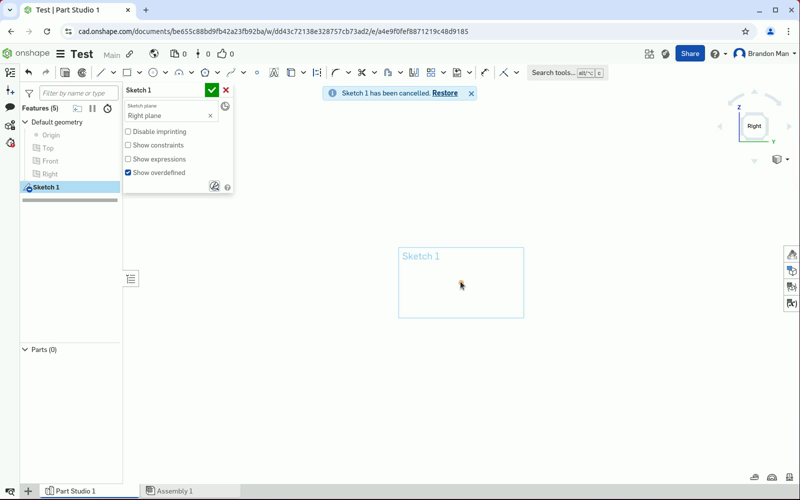
scroll(6)
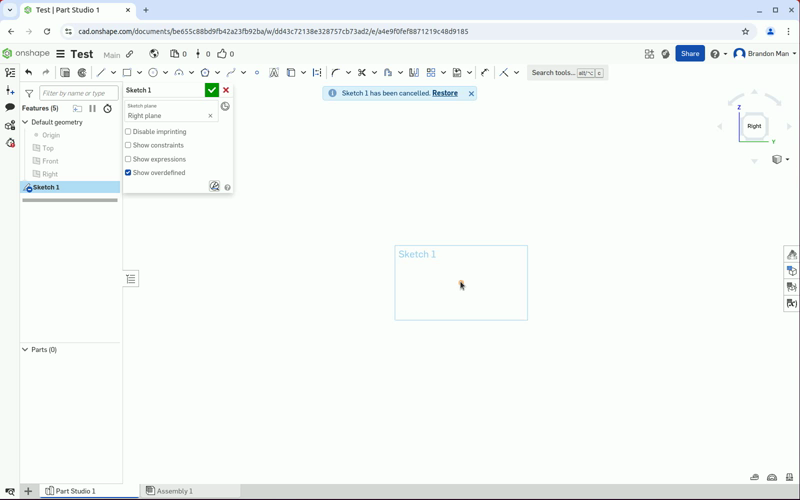
scroll(6)
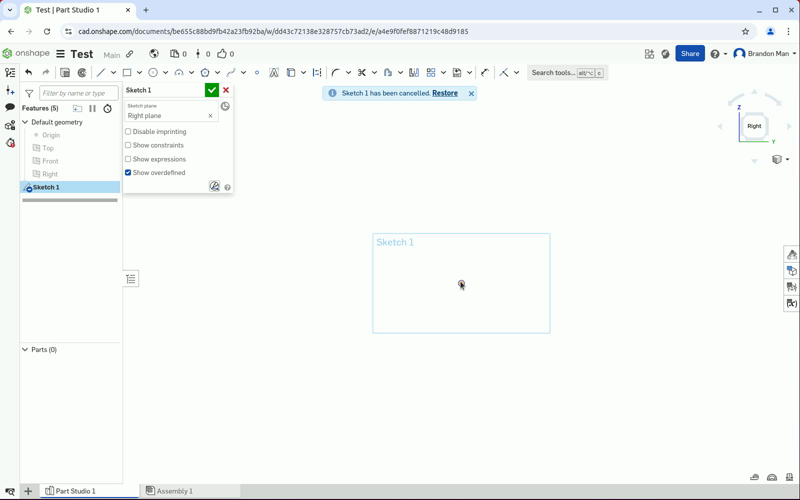
scroll(6)
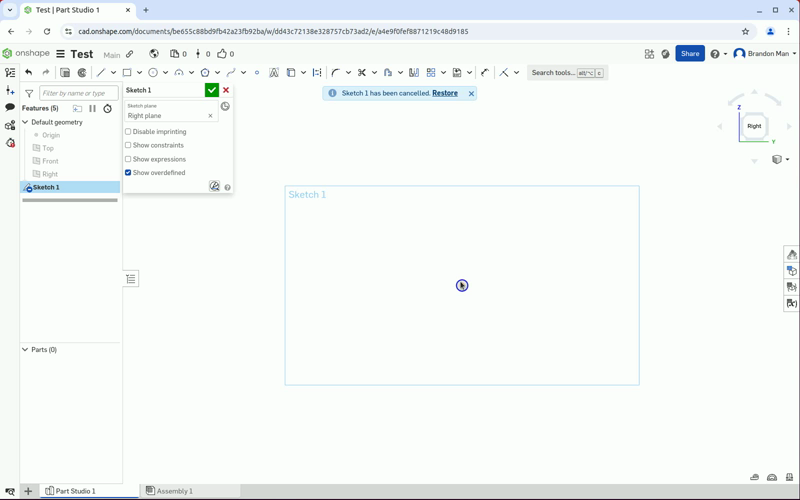
scroll(6)
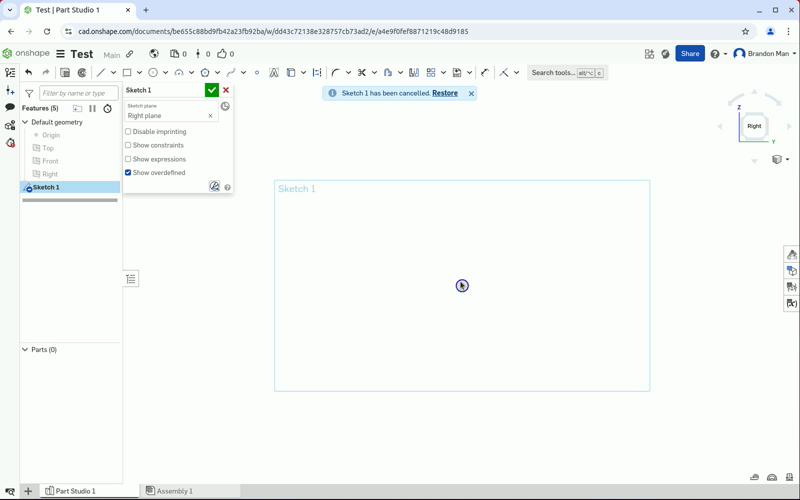
scroll(6)
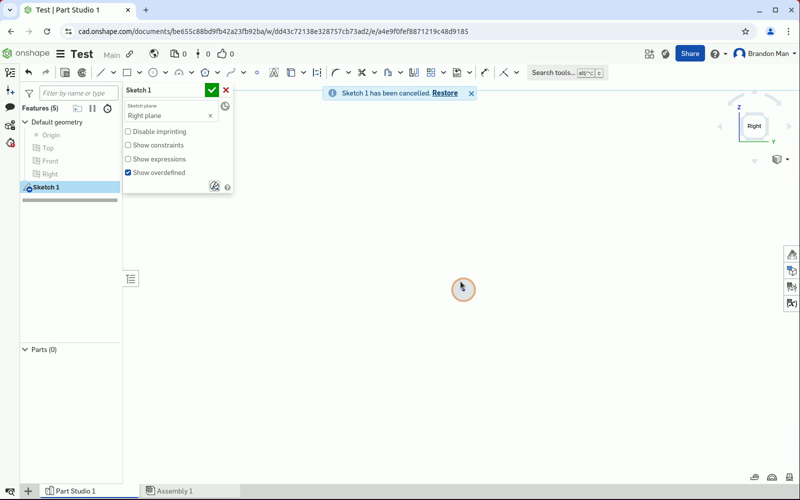
scroll(6)
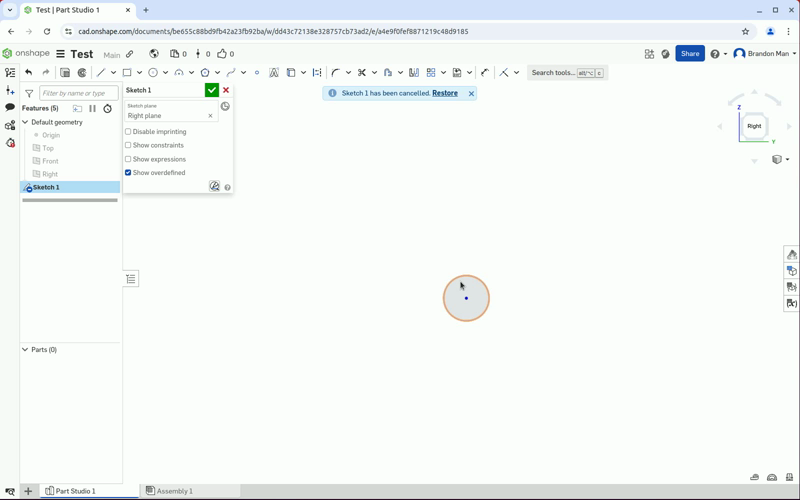
click(460, 281)
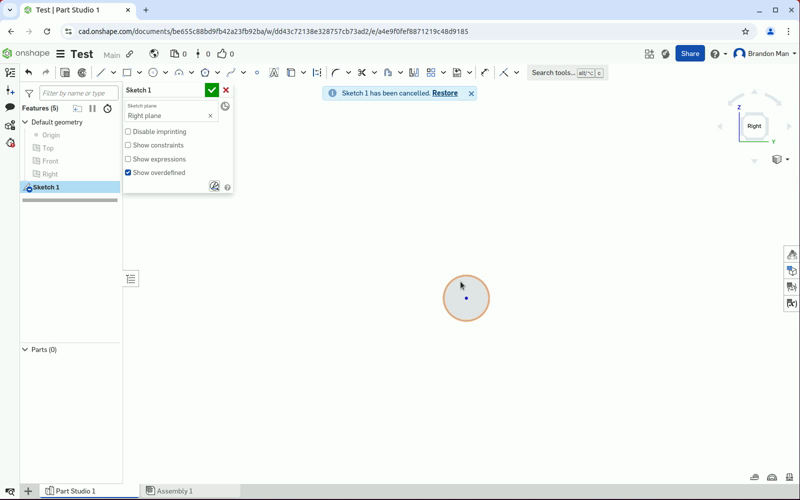
scroll(-6)
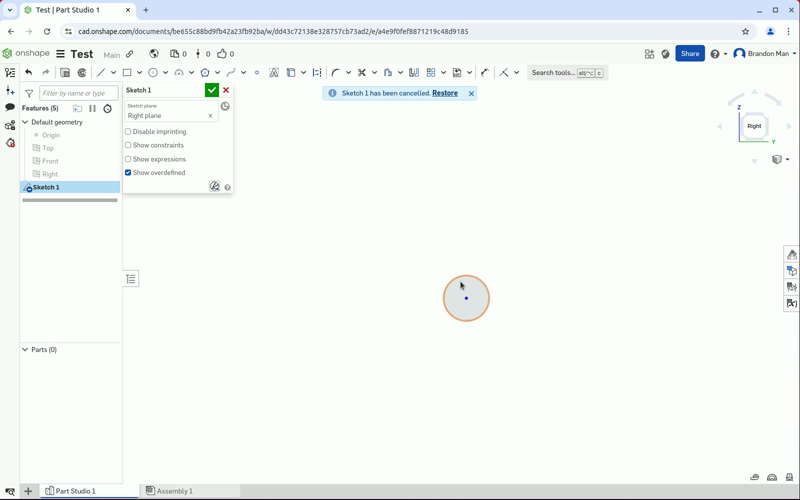
scroll(-6)
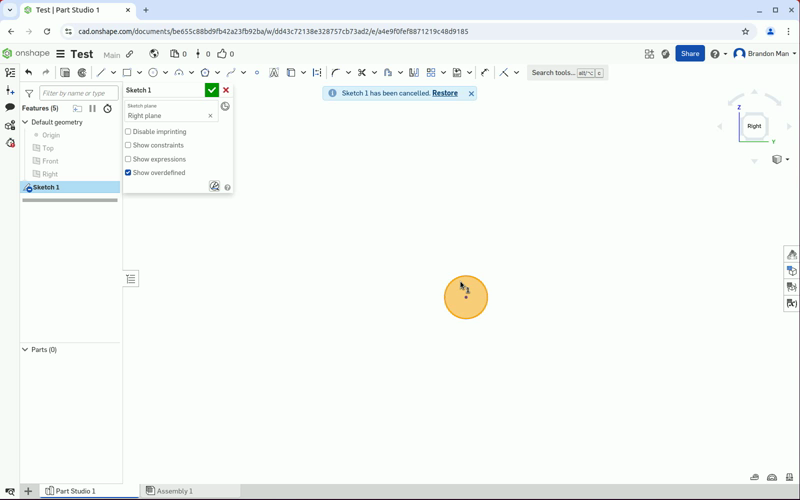
scroll(-6)
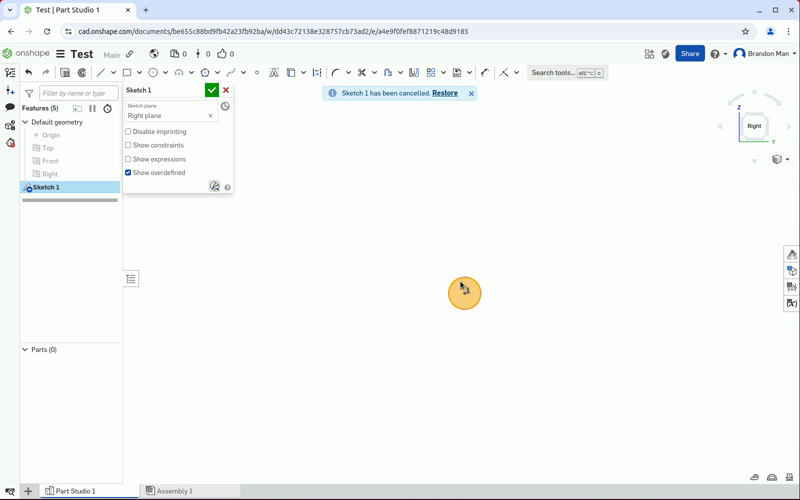
scroll(-6)
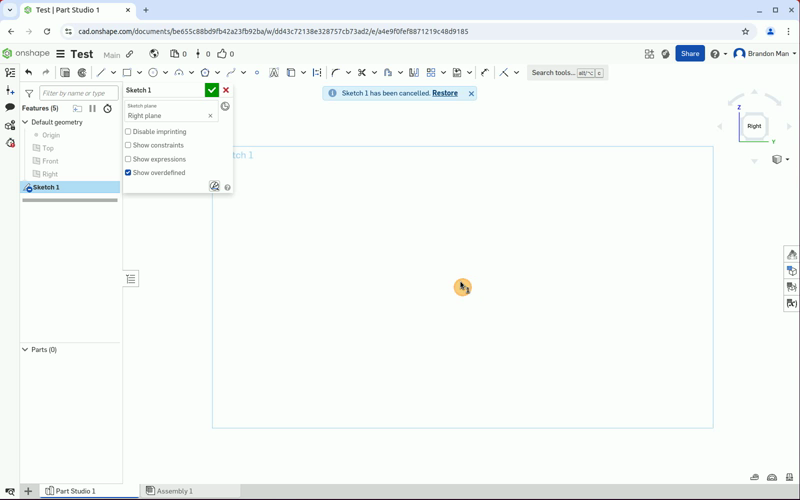
scroll(-6)
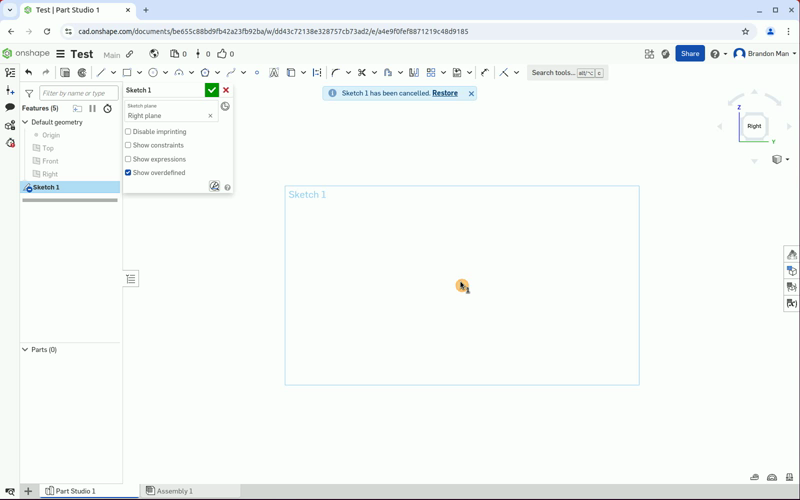
scroll(-6)
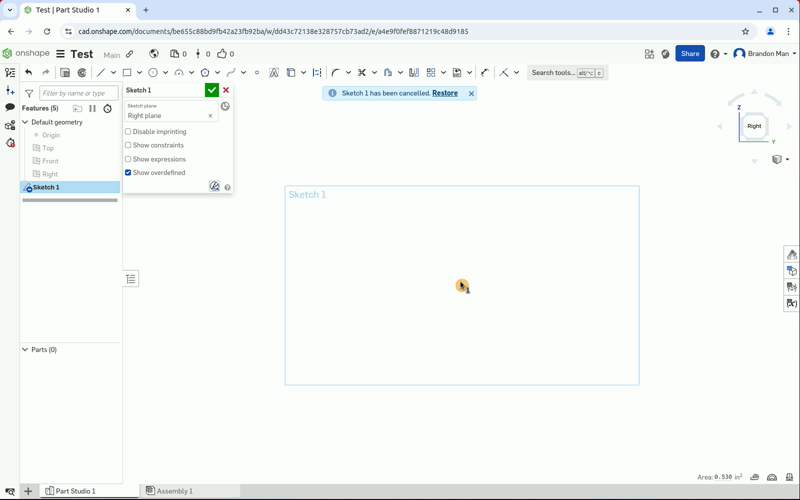
scroll(-6)
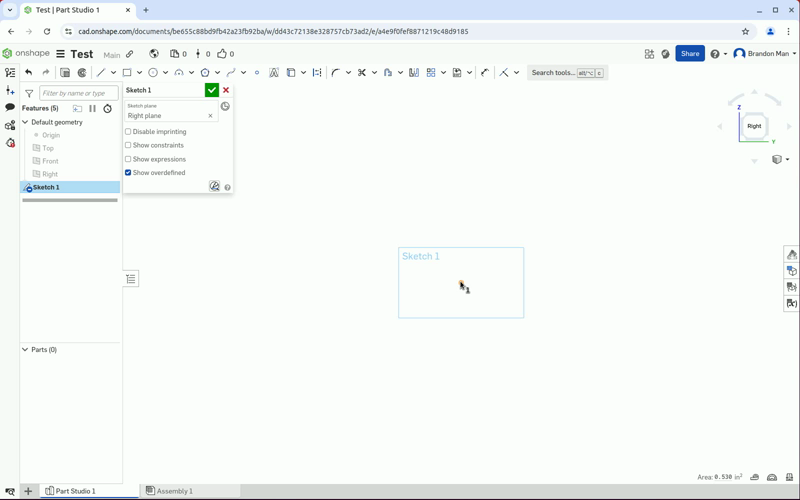
mouse_move(73, 352)
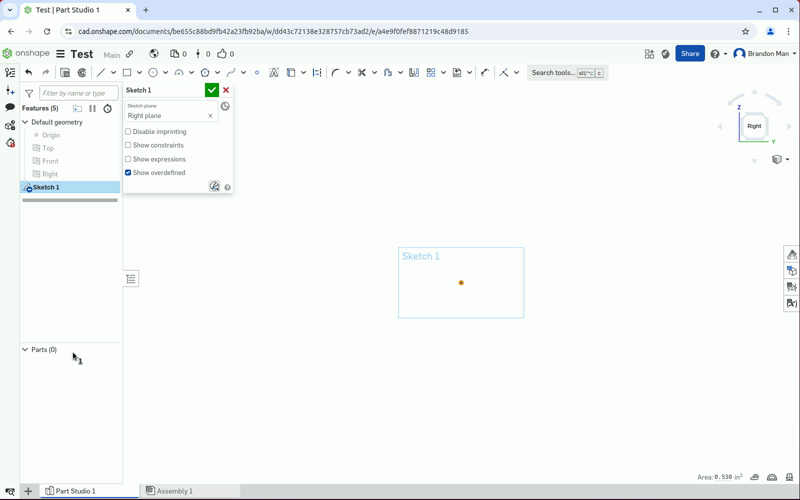
key(shift+y)
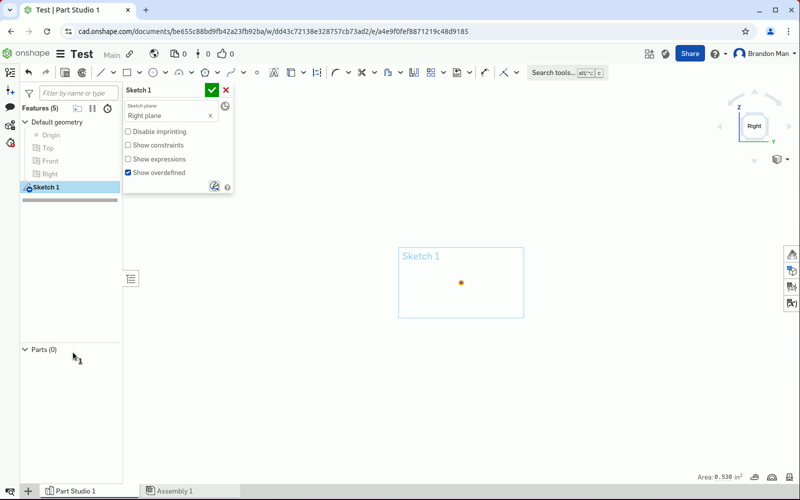
key(shift+e)
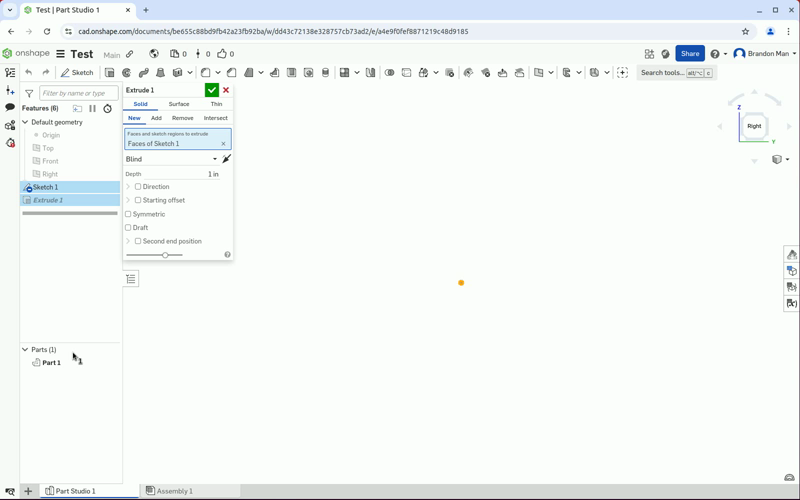
mouse_move(143, 106)
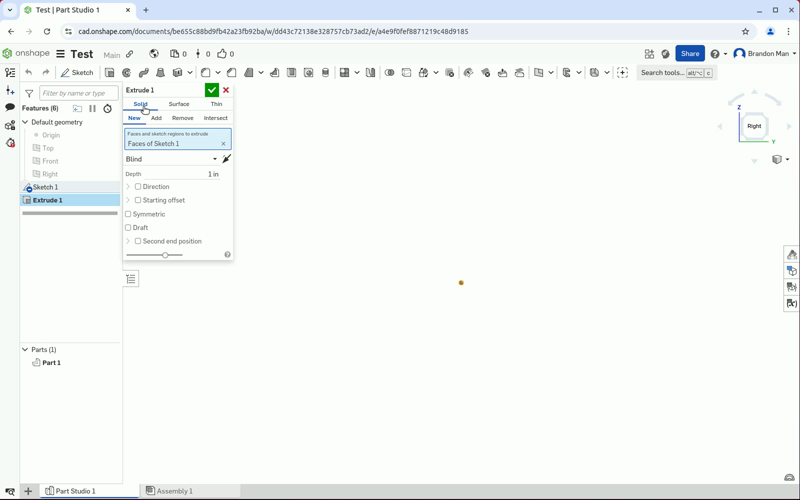
click(143, 106)
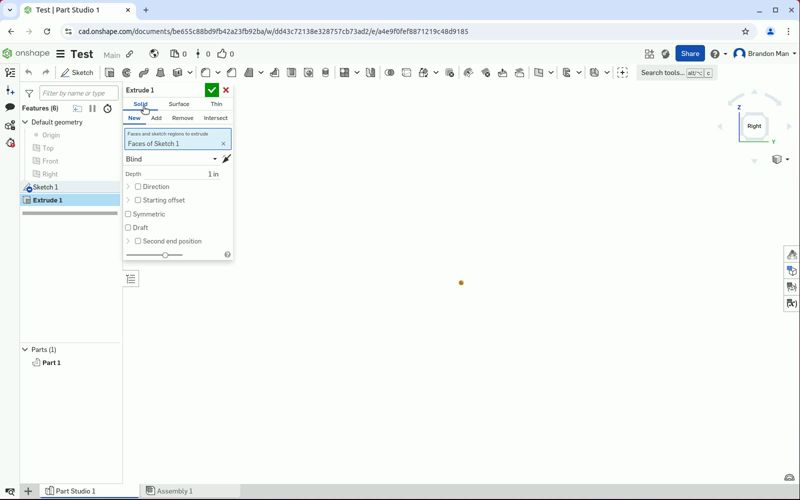
mouse_move(137, 120)
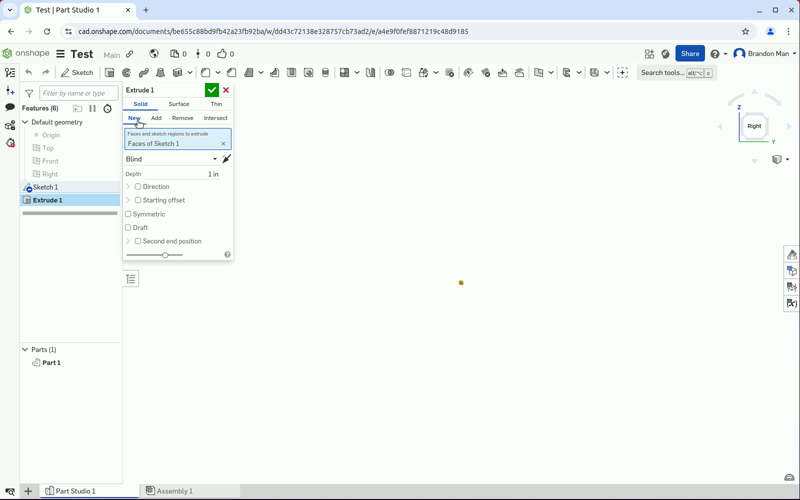
click(137, 120)
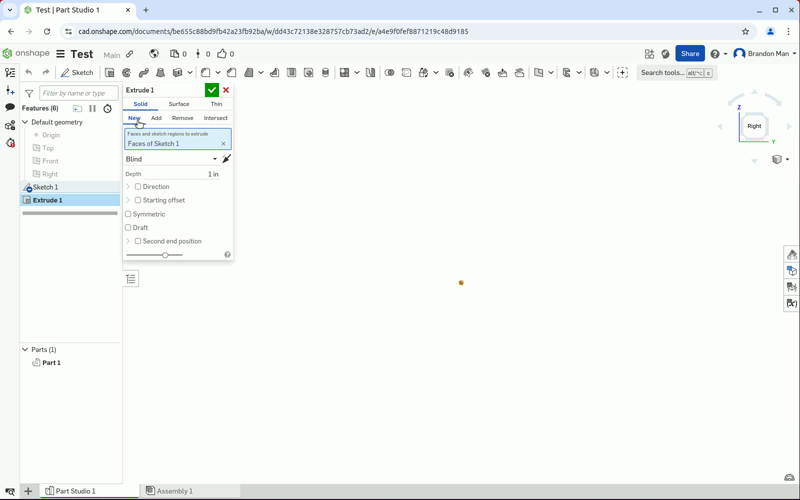
key(tab, 4)
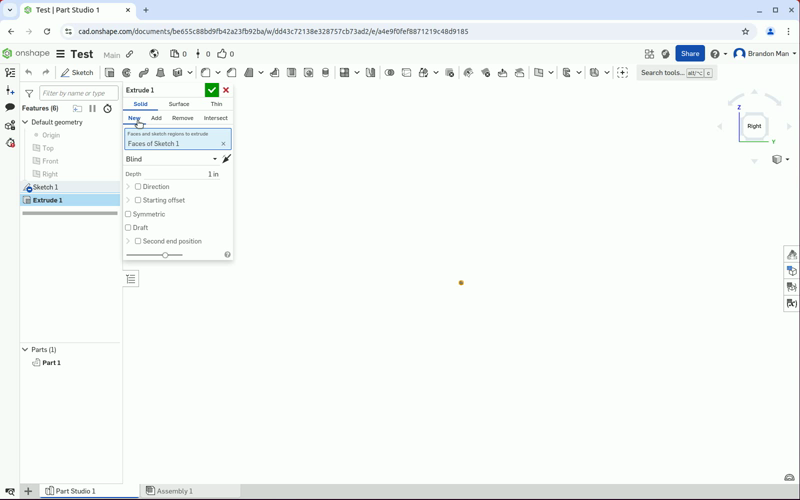
text(18.535)
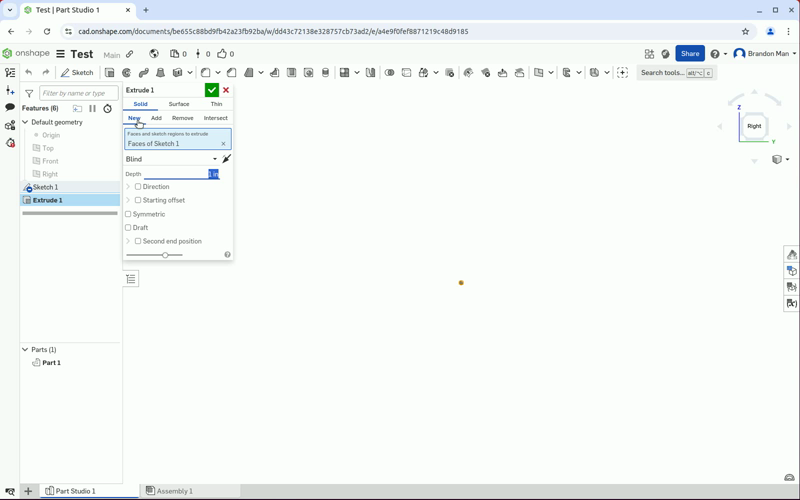
key(enter)
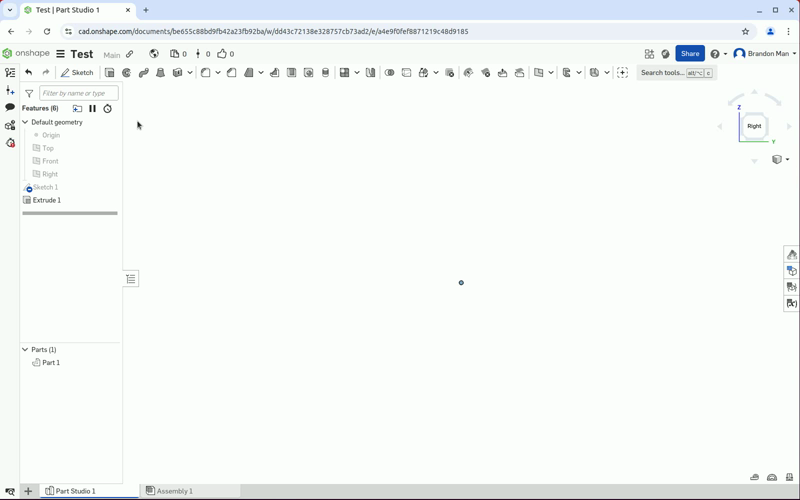
key(shift+h)
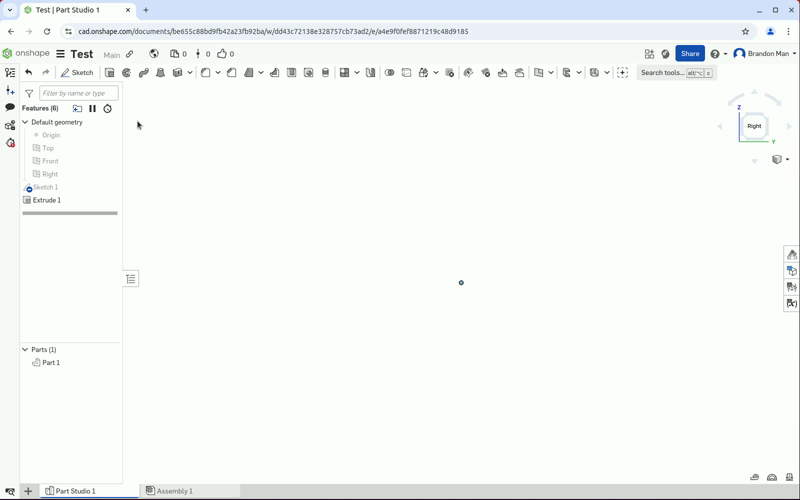
key(shift+h)
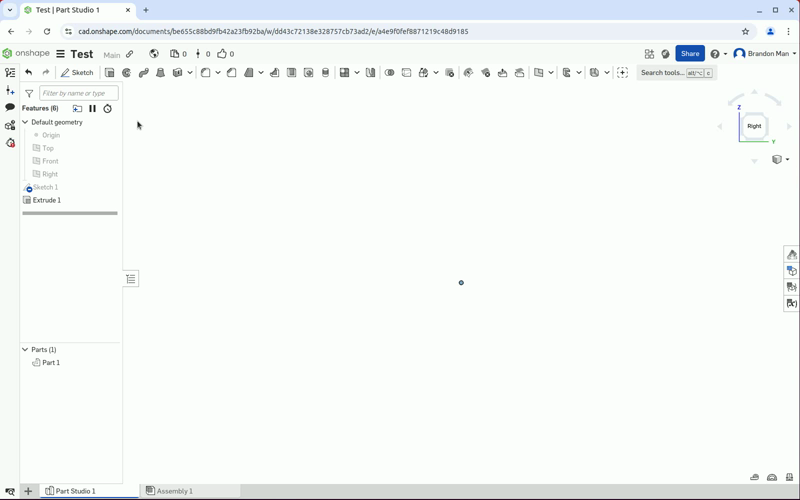
mouse_move(73, 189)
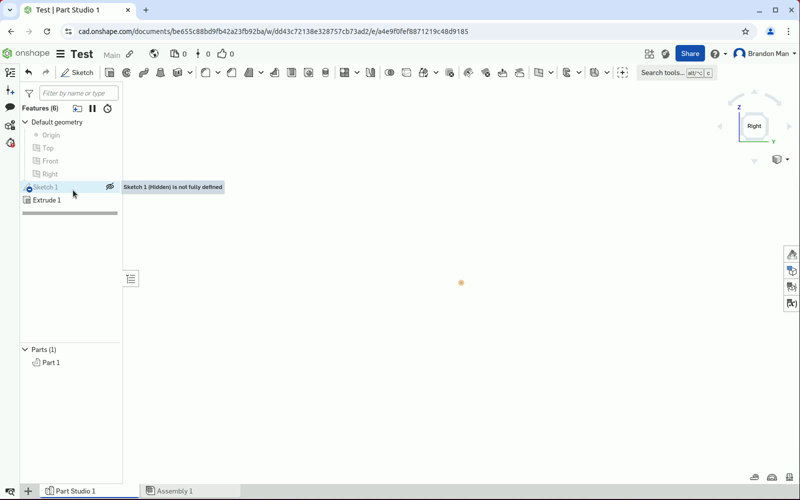
click(73, 189)
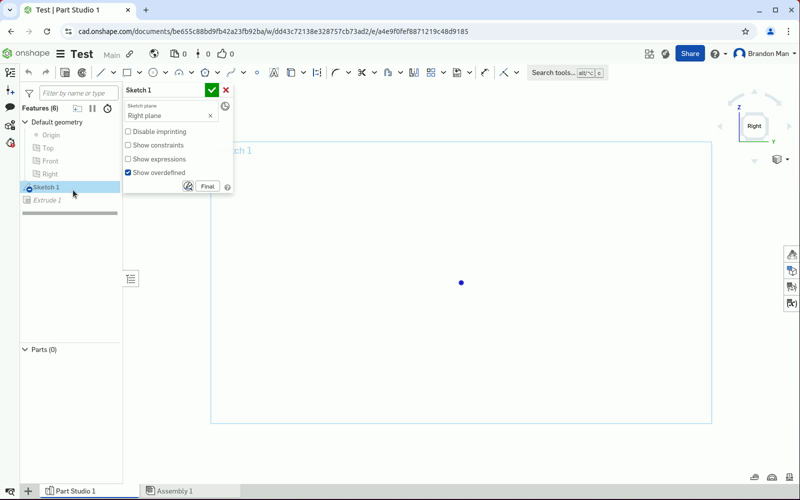
mouse_move(229, 92)
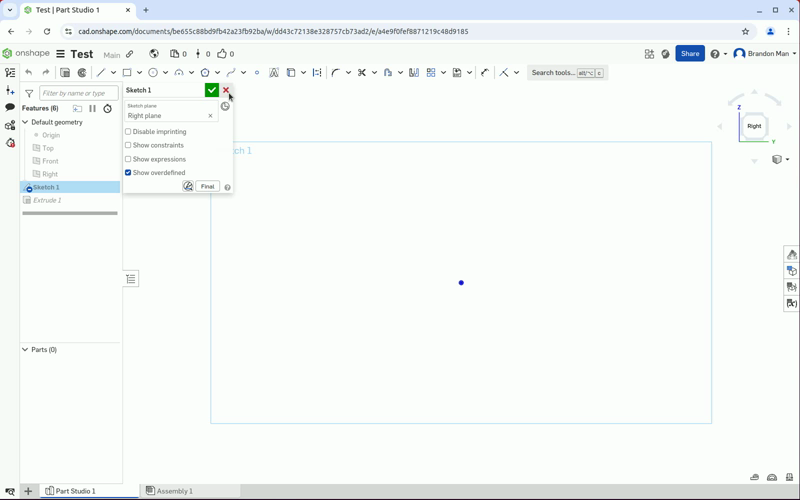
click(229, 92)
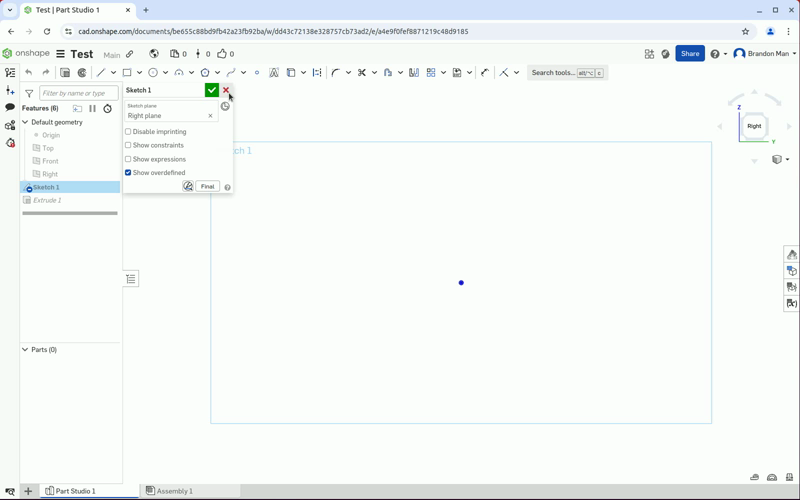
key(shift+s)
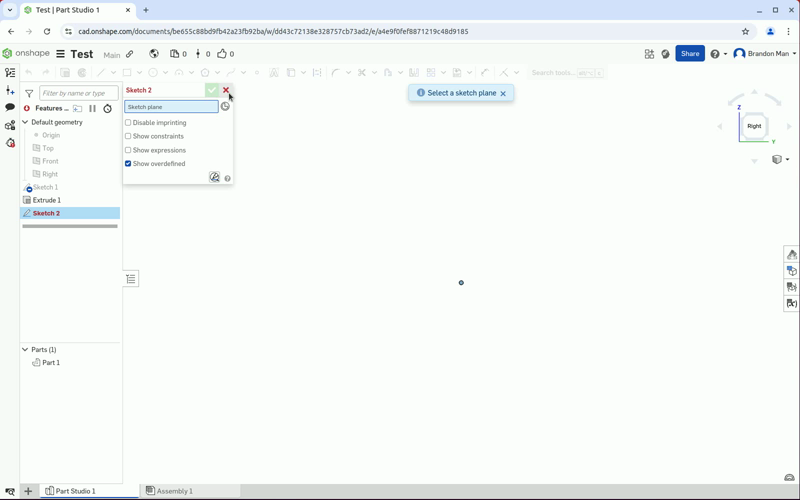
mouse_move(73, 176)
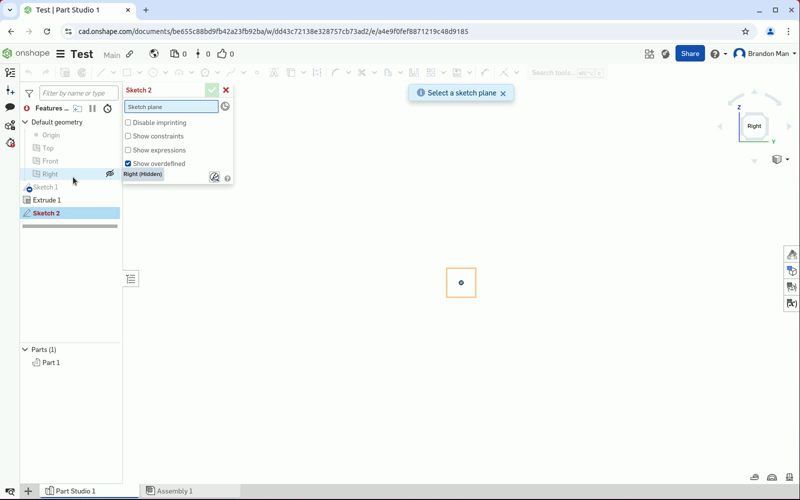
click(73, 176)
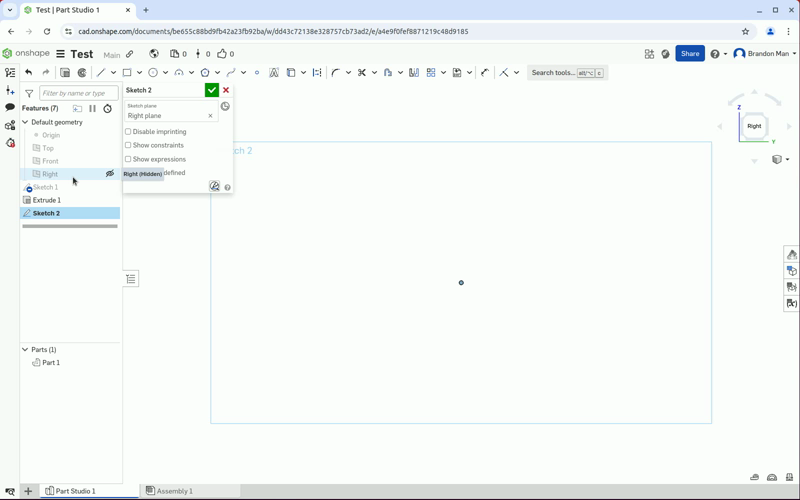
mouse_move(73, 352)
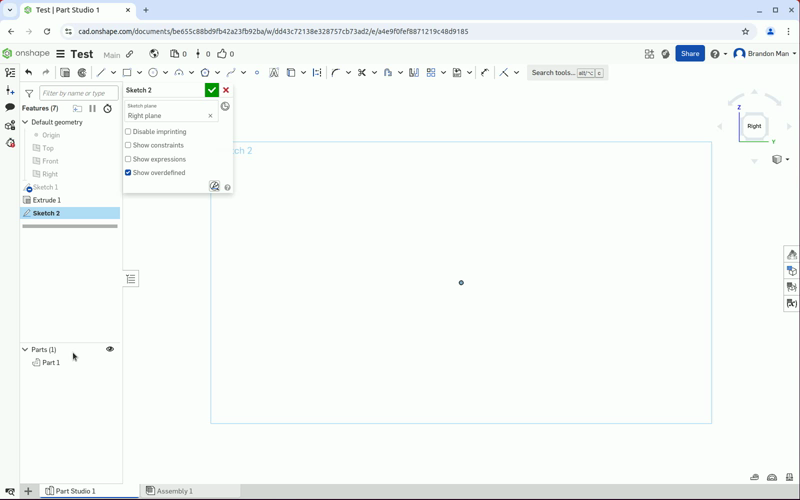
key(y)
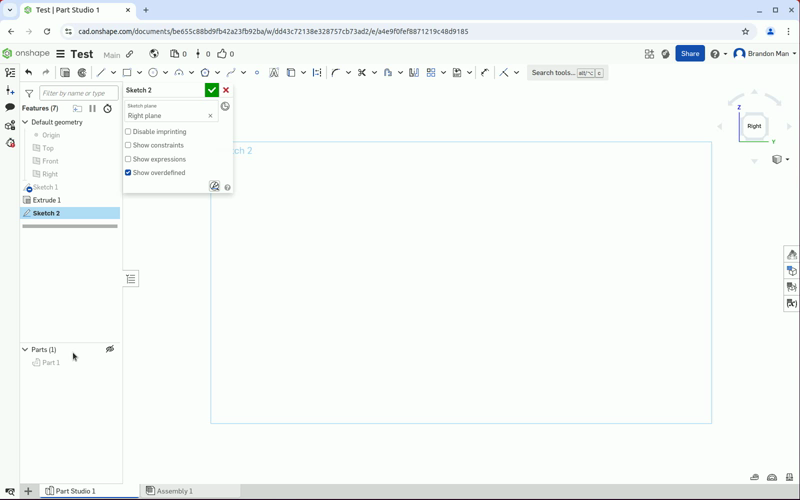
key(c)
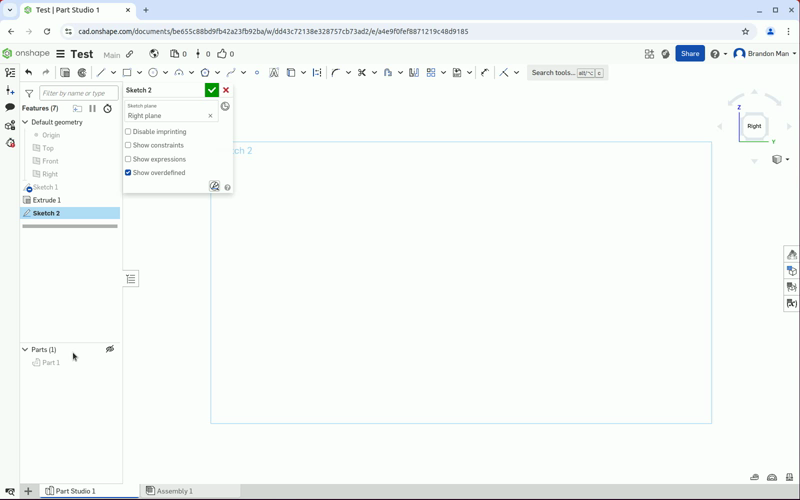
key_down(shift)
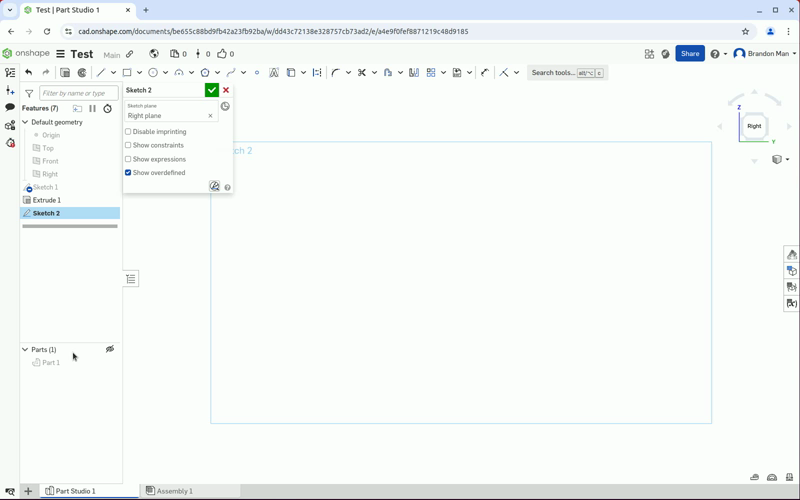
mouse_move(453, 284)
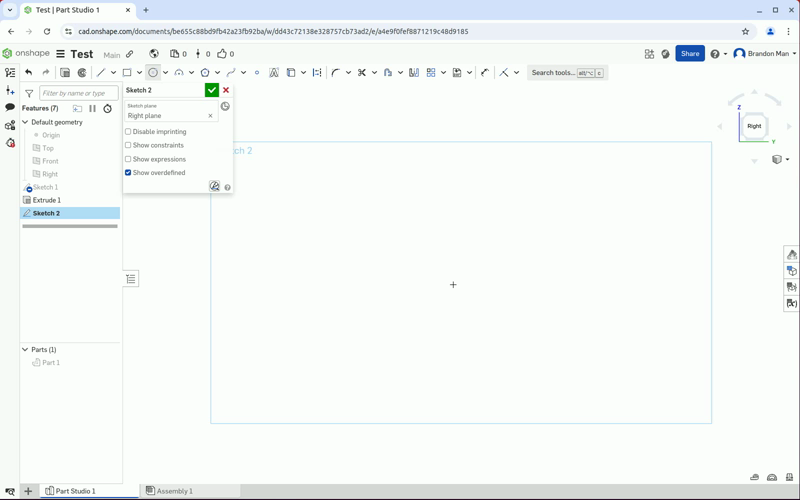
click(453, 284)
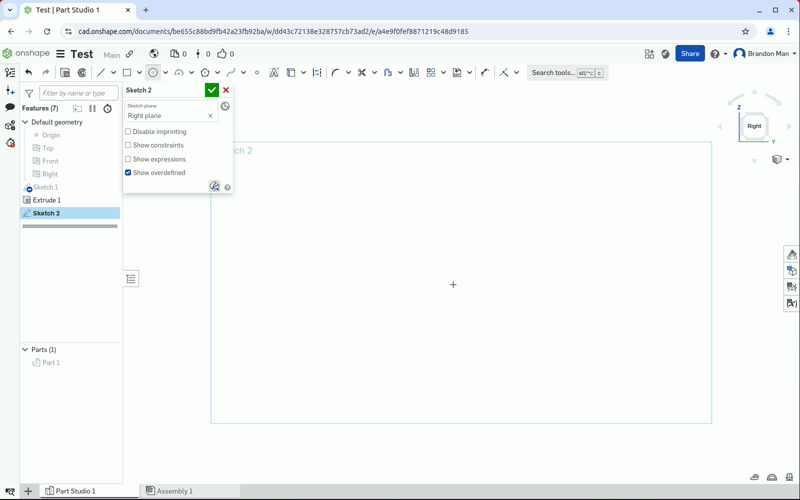
key_up(shift)
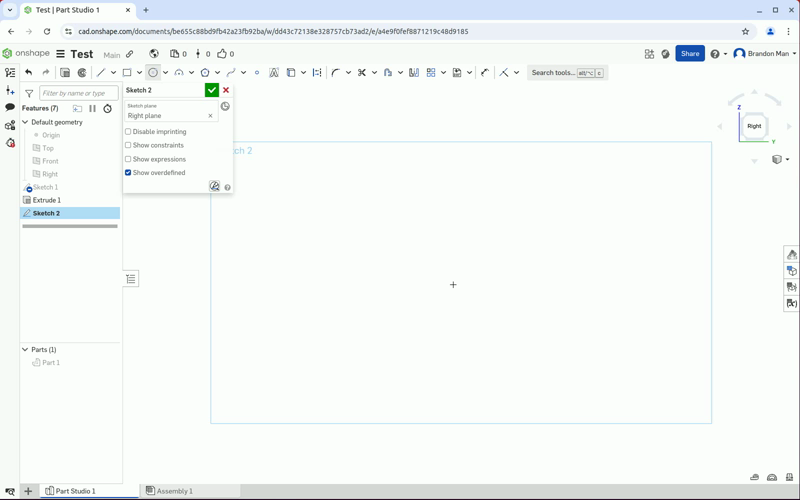
mouse_move(455, 284)
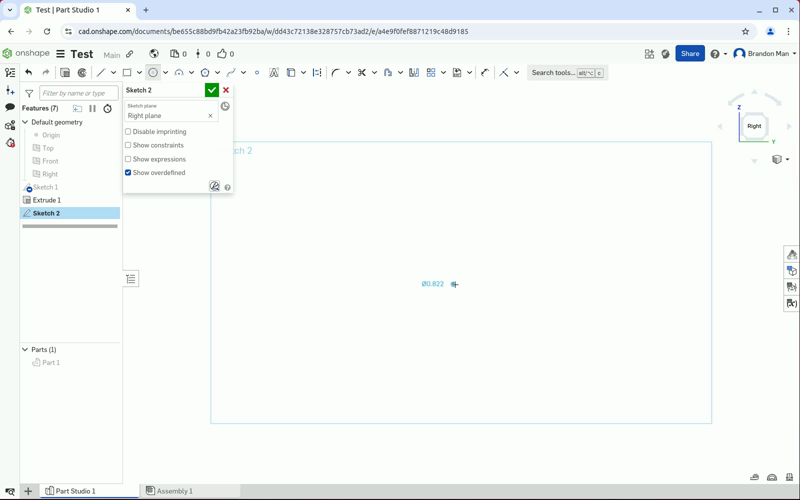
scroll(6)
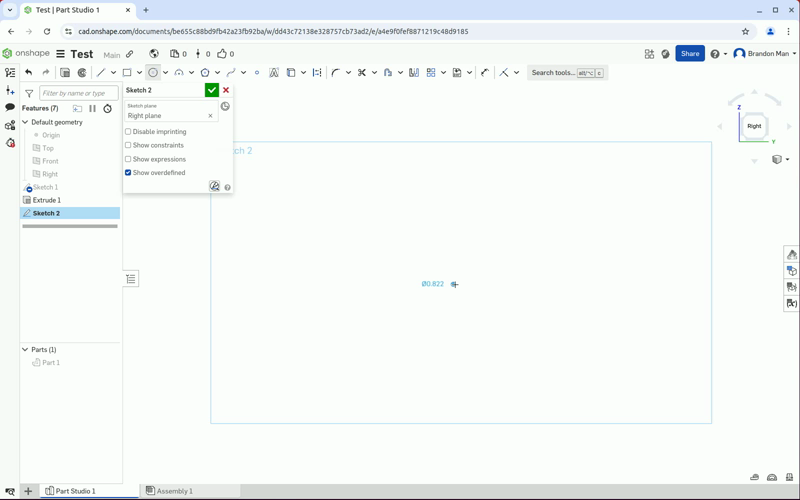
scroll(6)
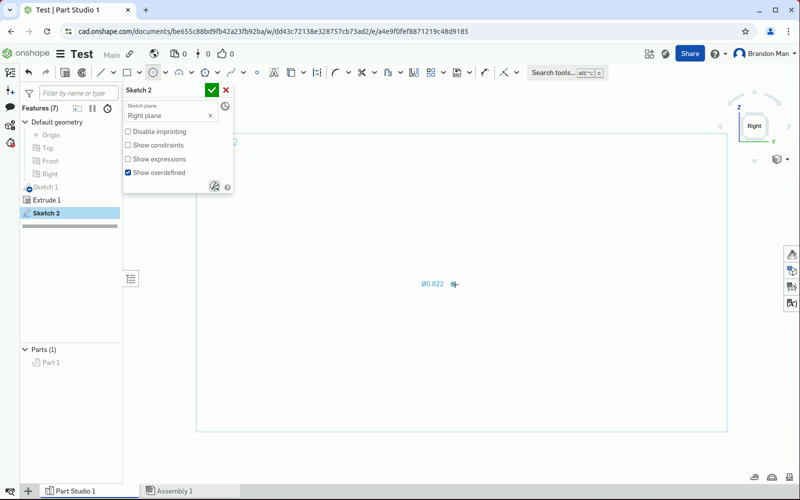
scroll(6)
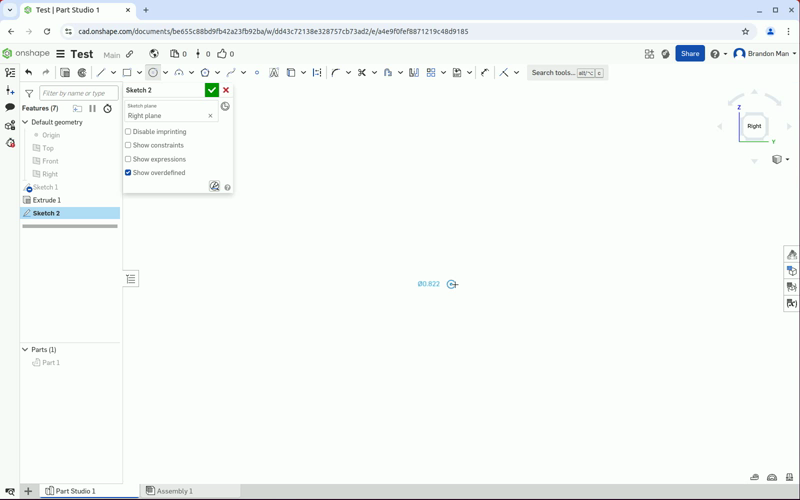
scroll(6)
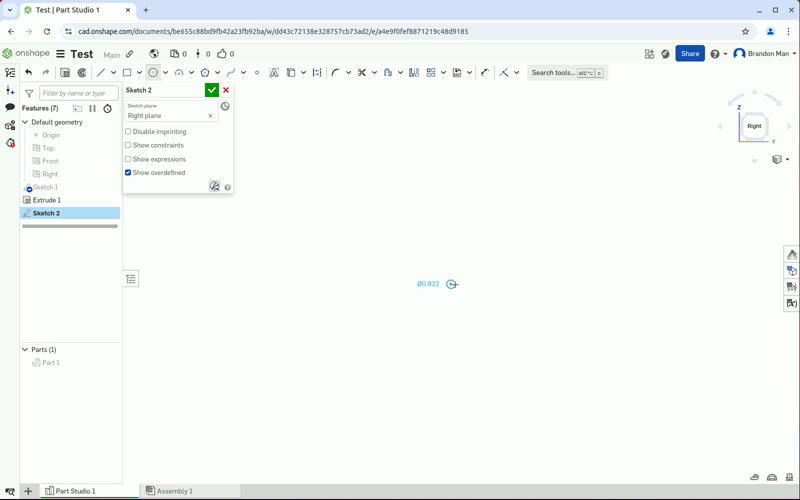
scroll(6)
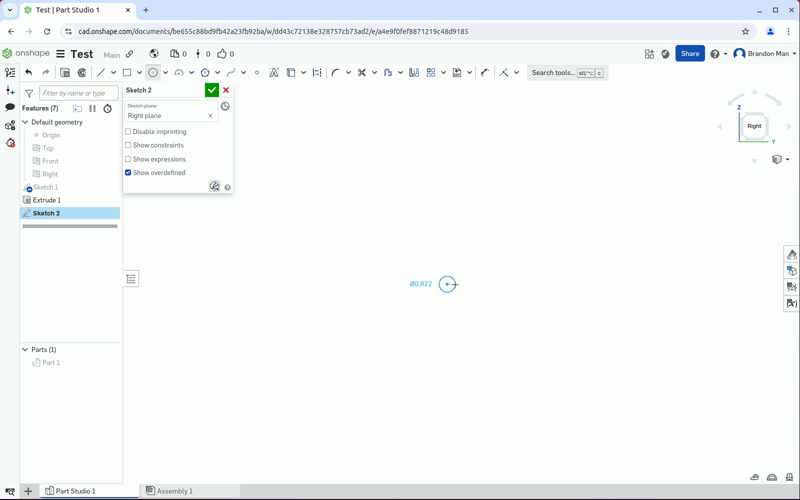
scroll(6)
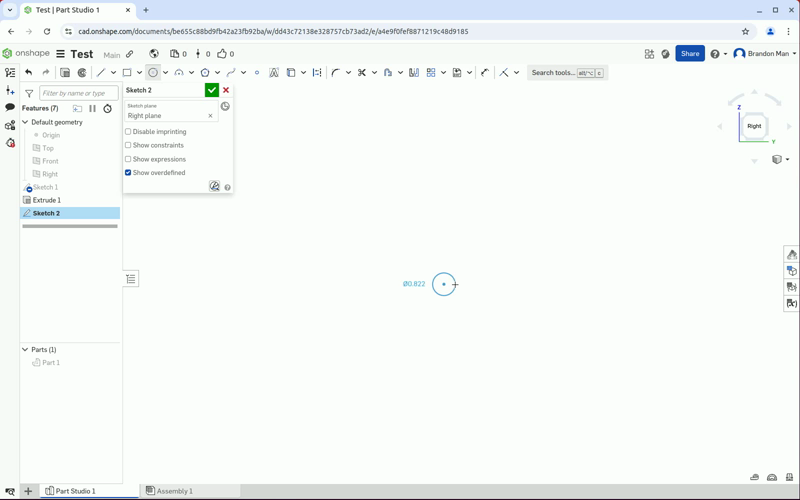
scroll(6)
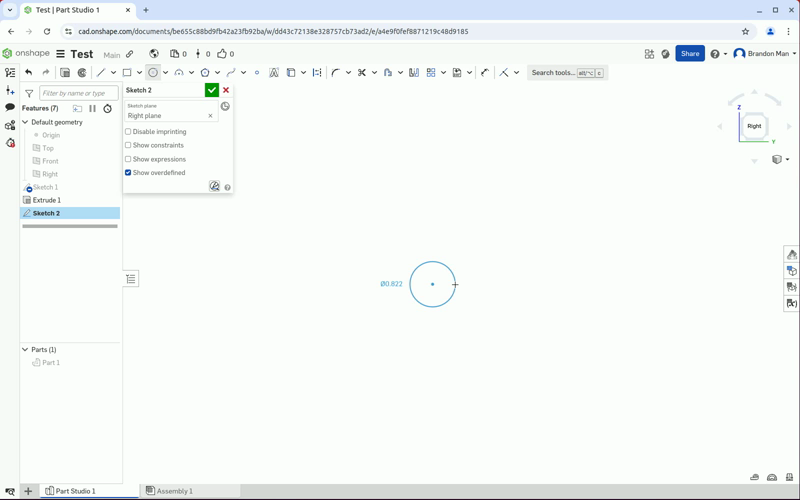
click(455, 284)
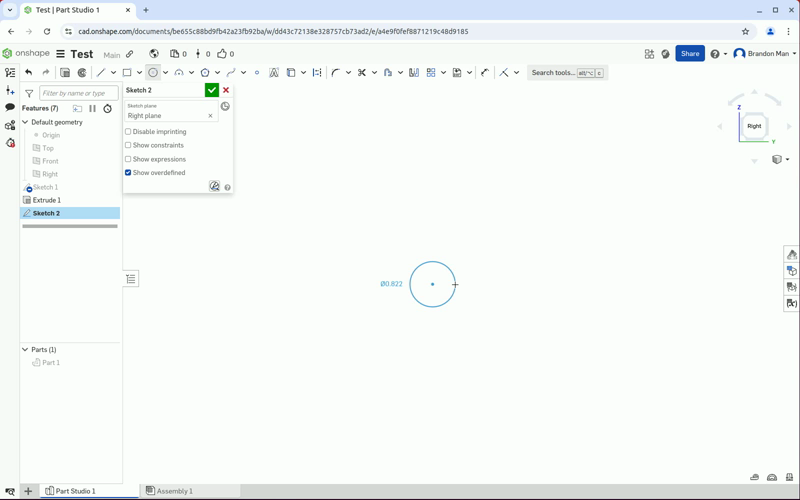
scroll(-6)
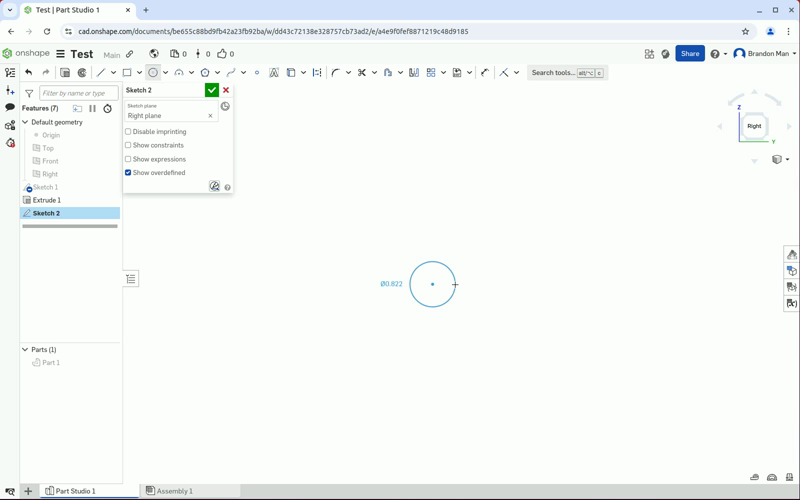
scroll(-6)
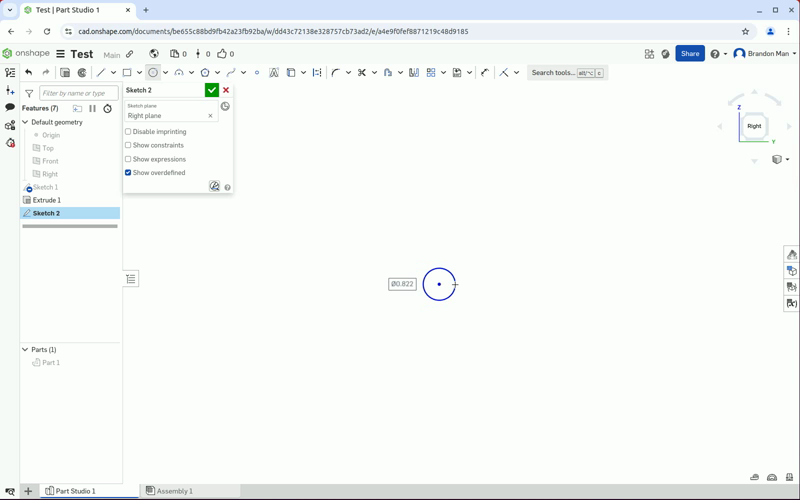
scroll(-6)
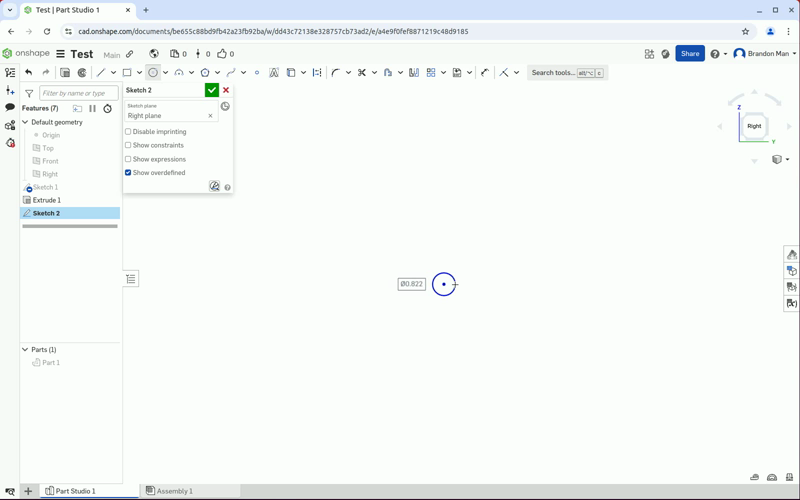
scroll(-6)
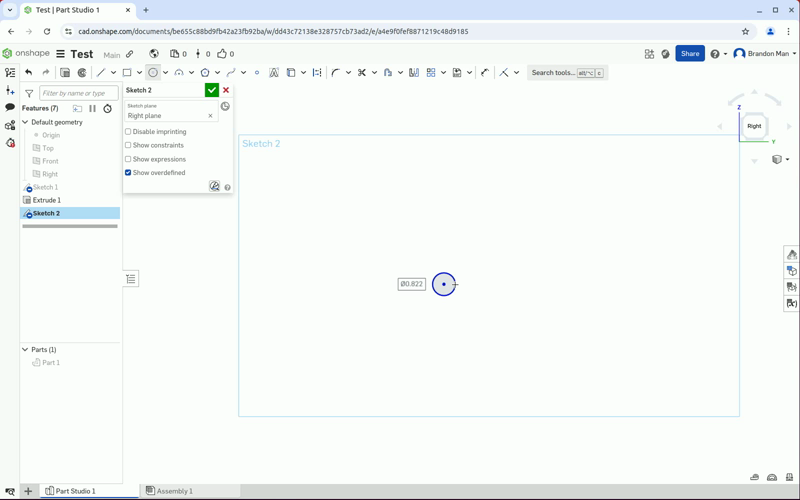
scroll(-6)
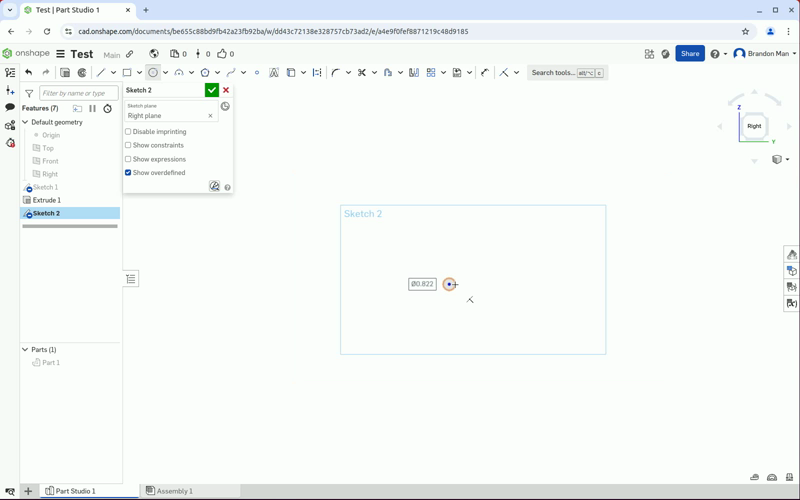
scroll(-6)
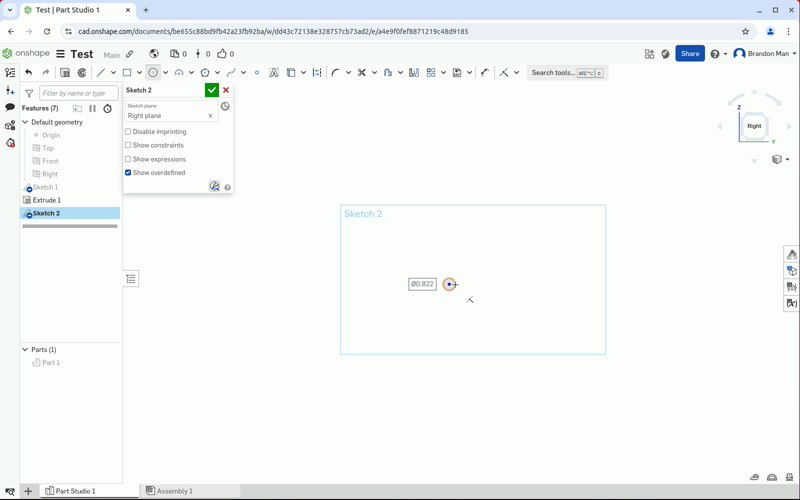
scroll(-6)
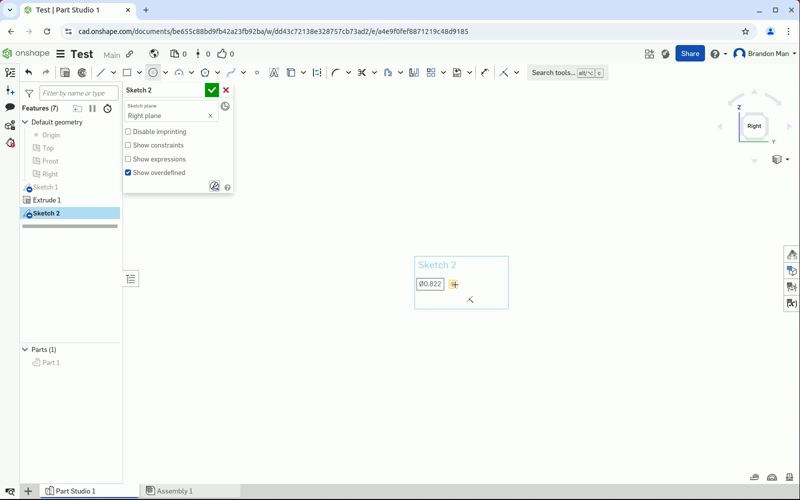
key(esc)
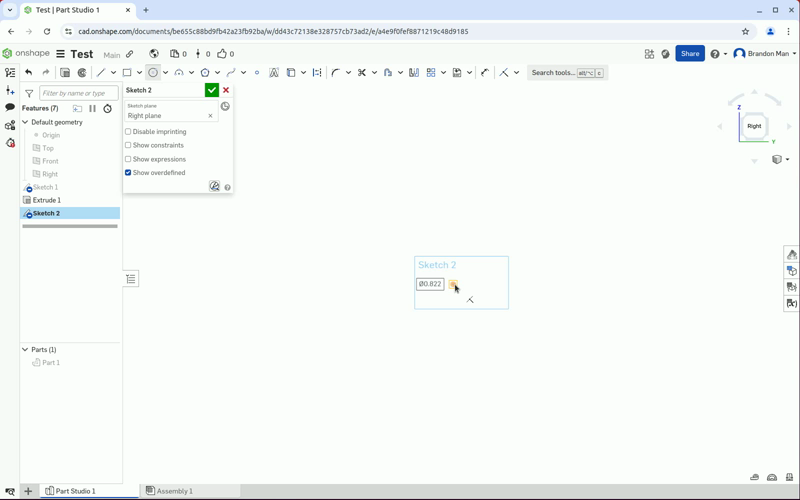
mouse_move(453, 284)
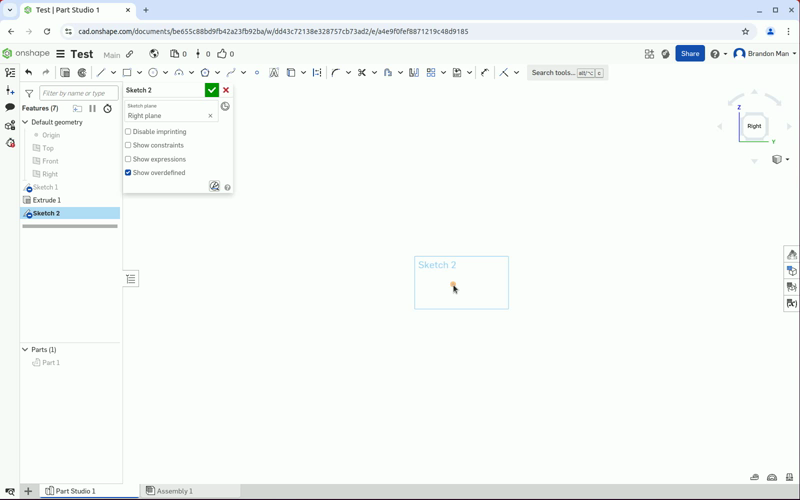
scroll(6)
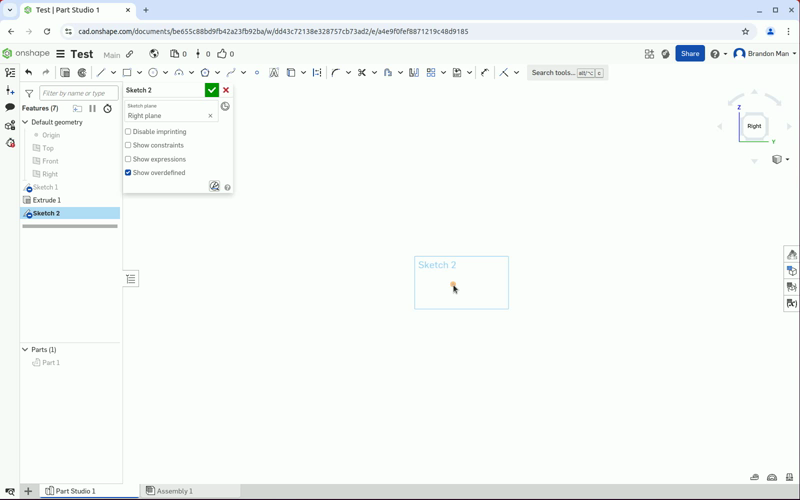
scroll(6)
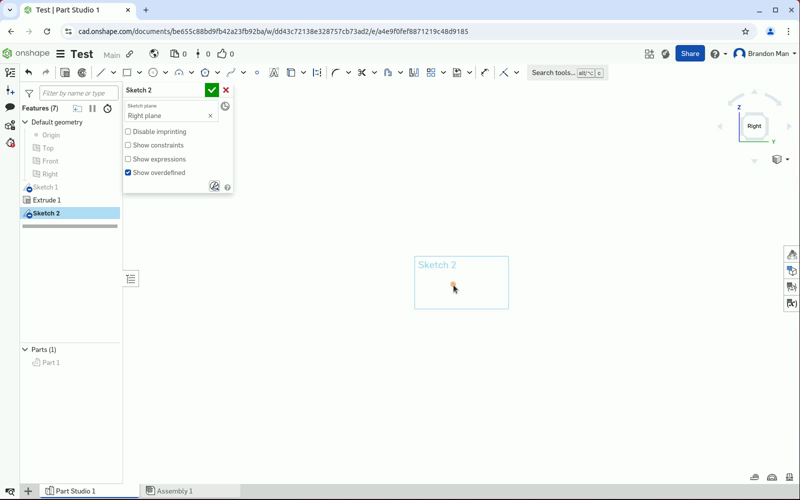
scroll(6)
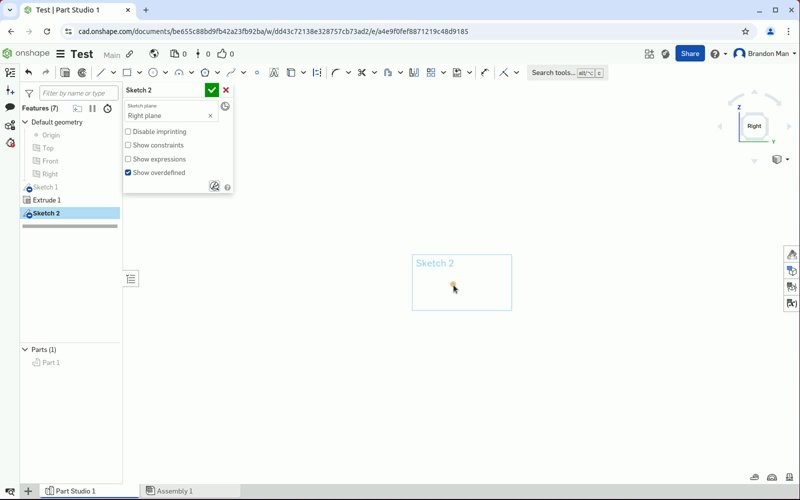
scroll(6)
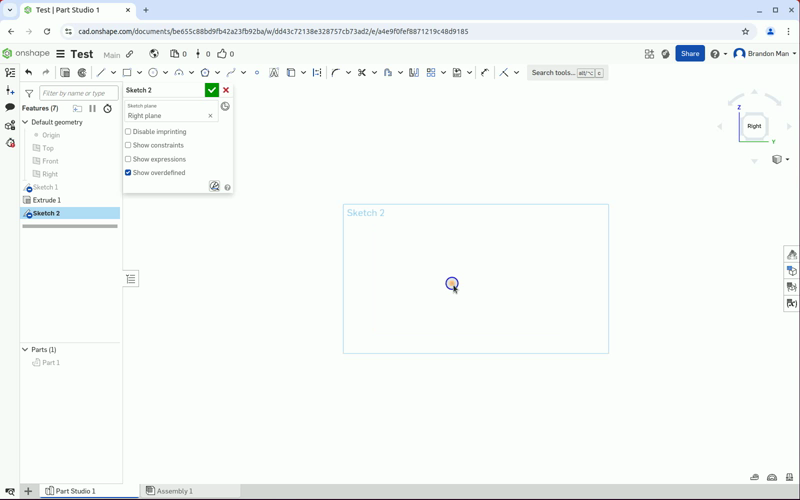
scroll(6)
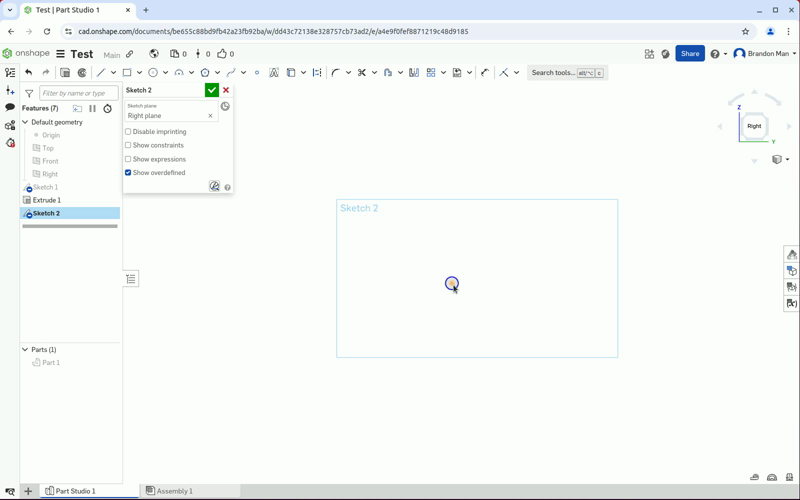
scroll(6)
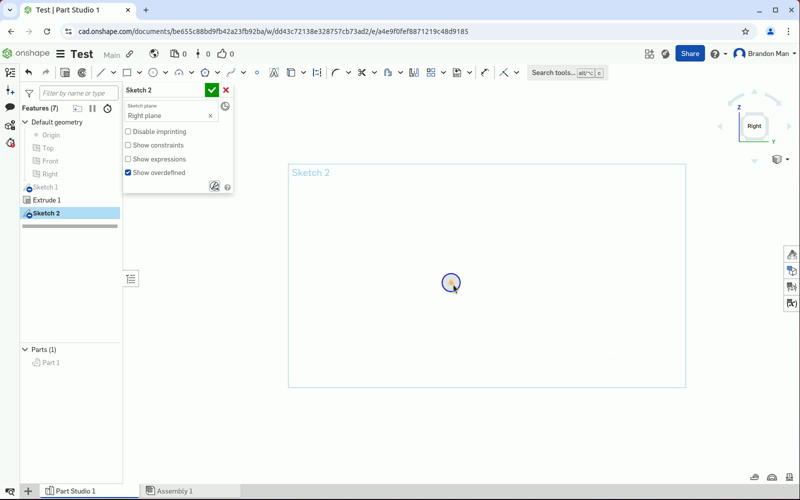
scroll(6)
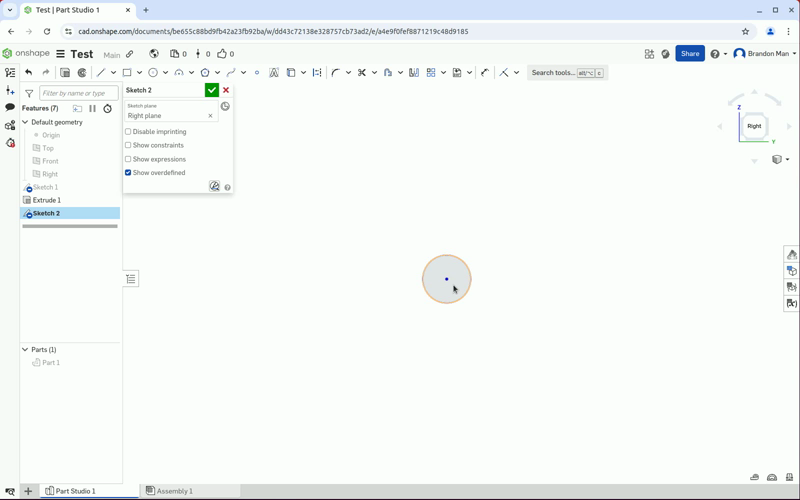
click(453, 284)
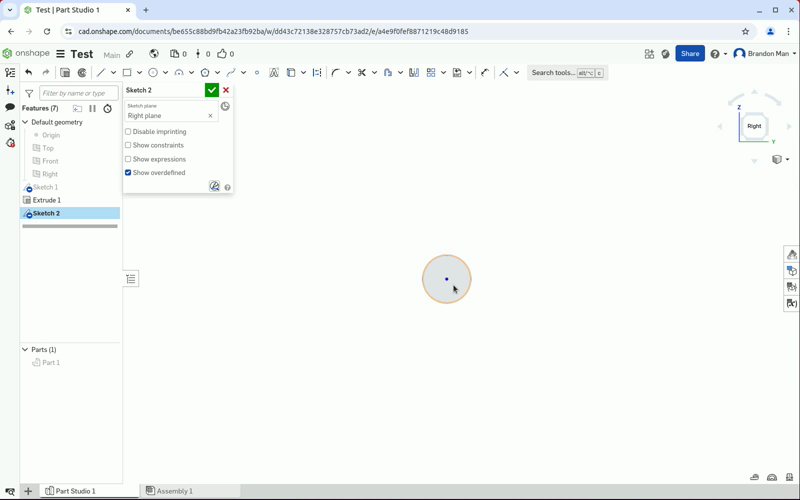
scroll(-6)
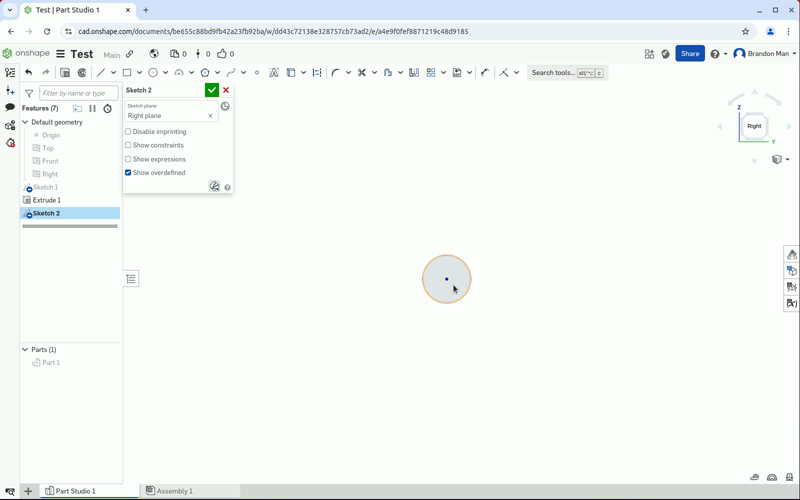
scroll(-6)
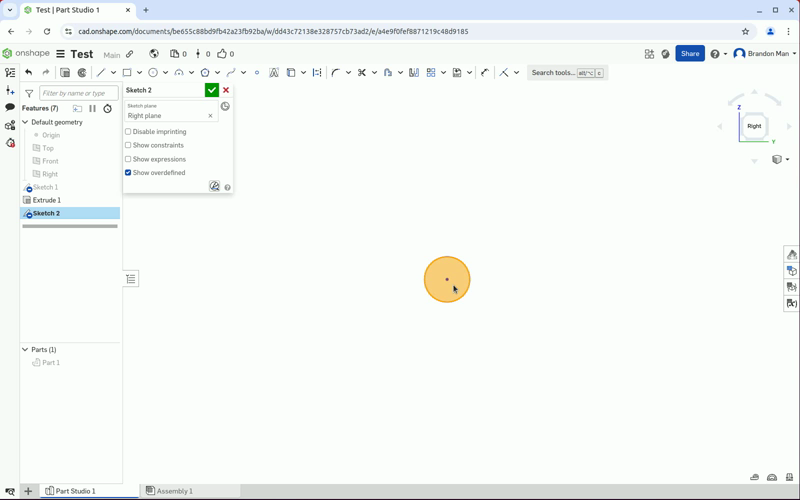
scroll(-6)
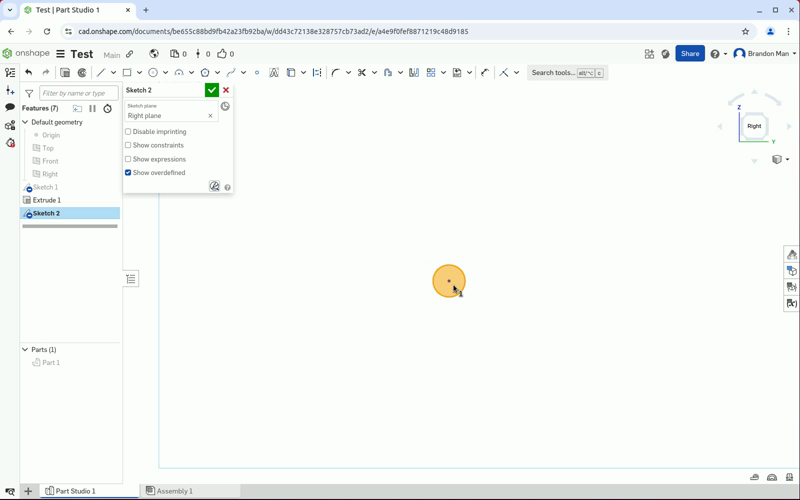
scroll(-6)
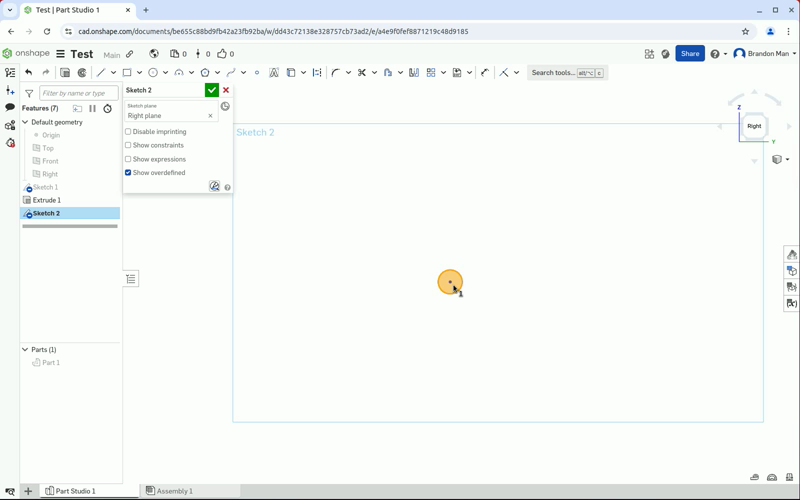
scroll(-6)
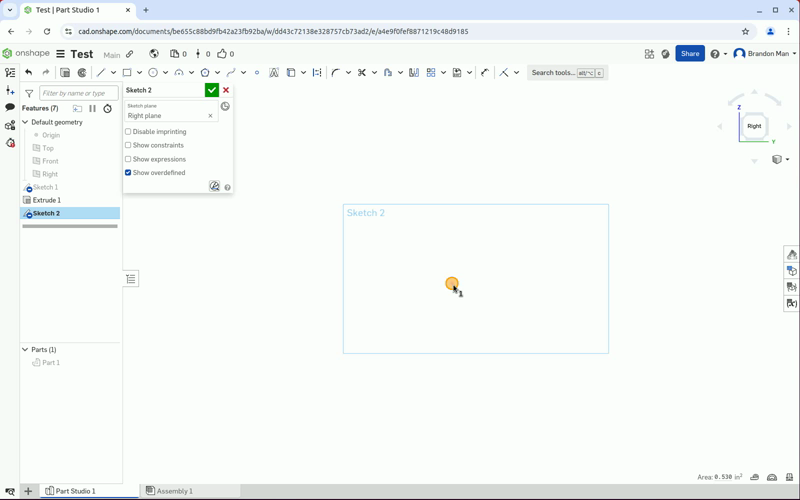
scroll(-6)
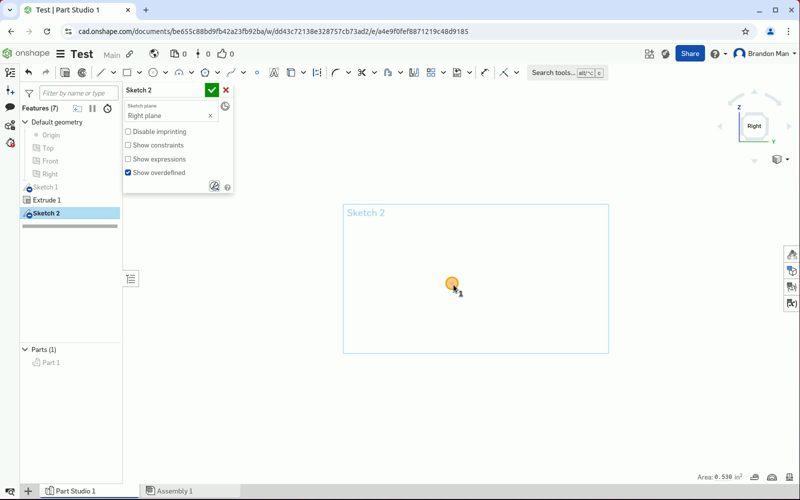
scroll(-6)
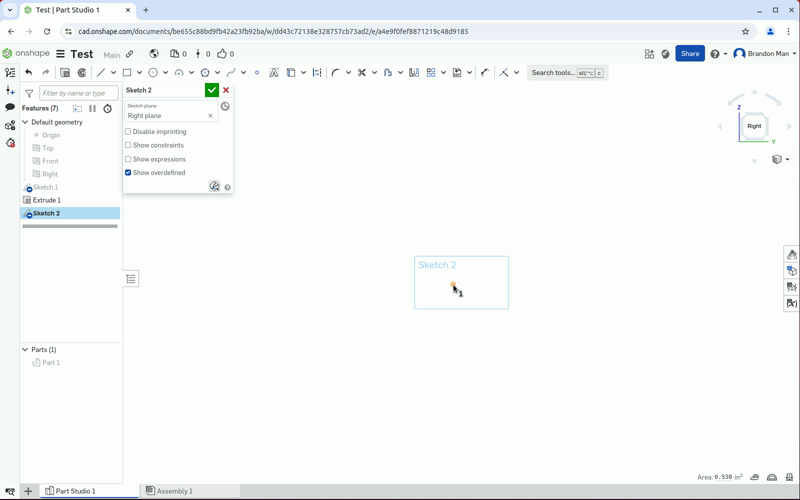
mouse_move(73, 352)
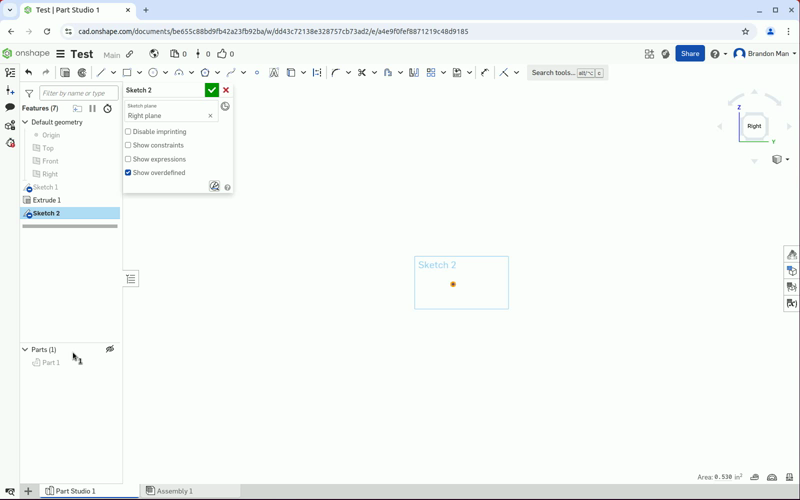
key(shift+y)
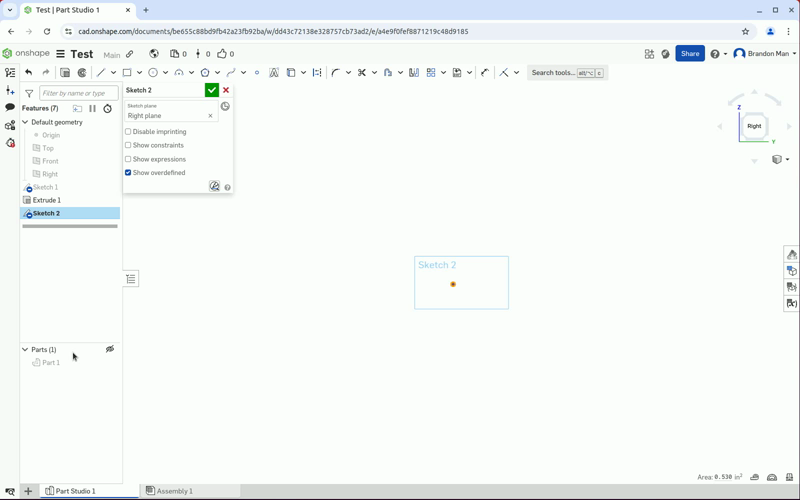
key(shift+e)
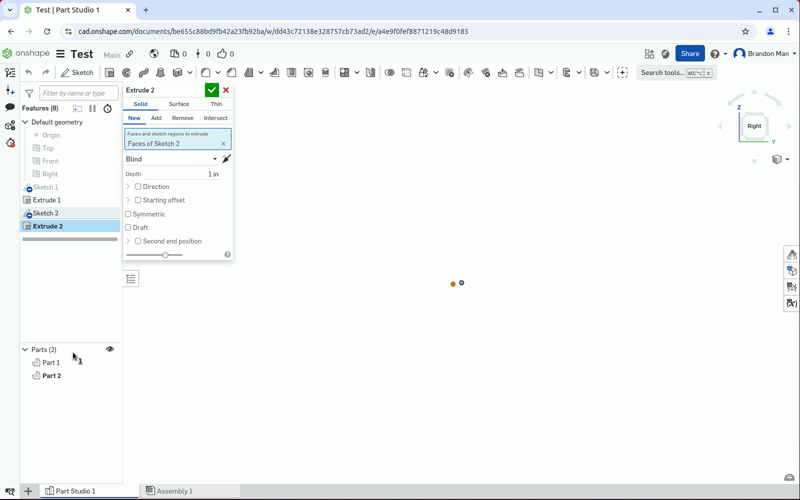
mouse_move(143, 106)
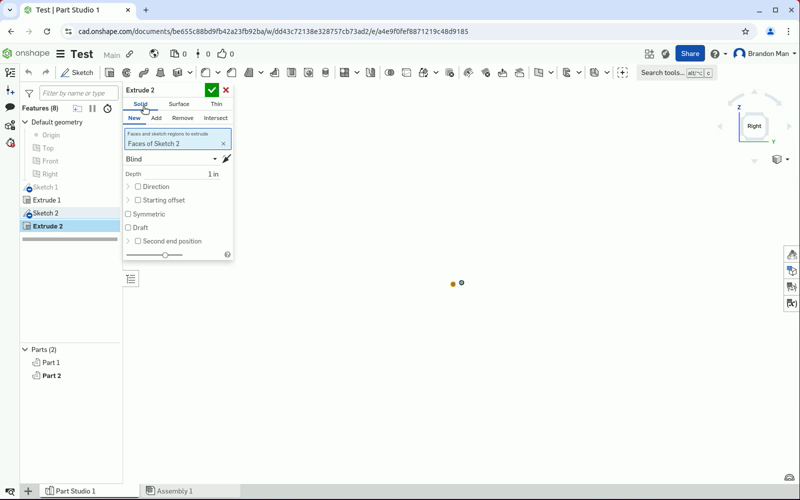
click(143, 106)
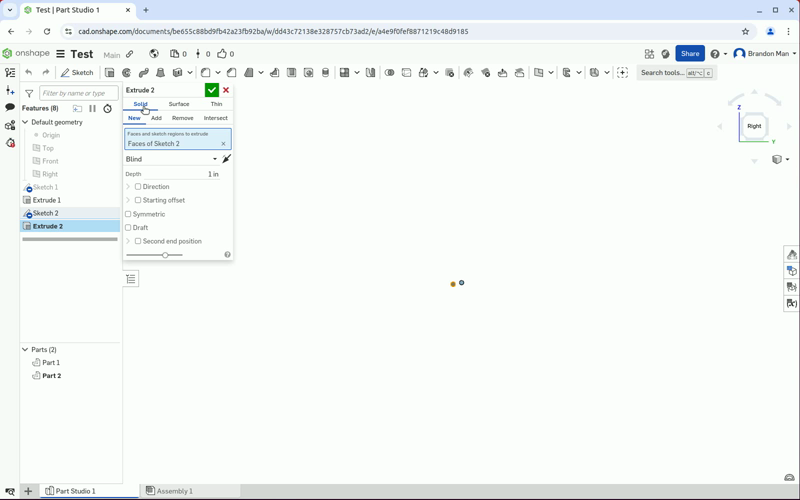
mouse_move(137, 120)
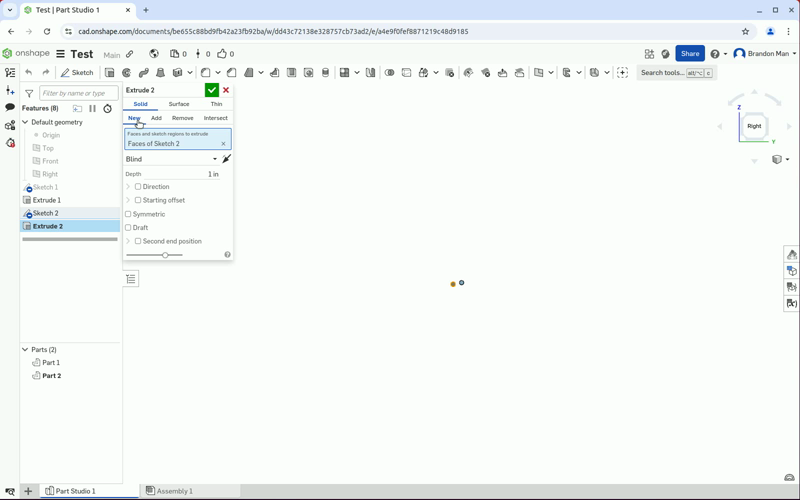
click(137, 120)
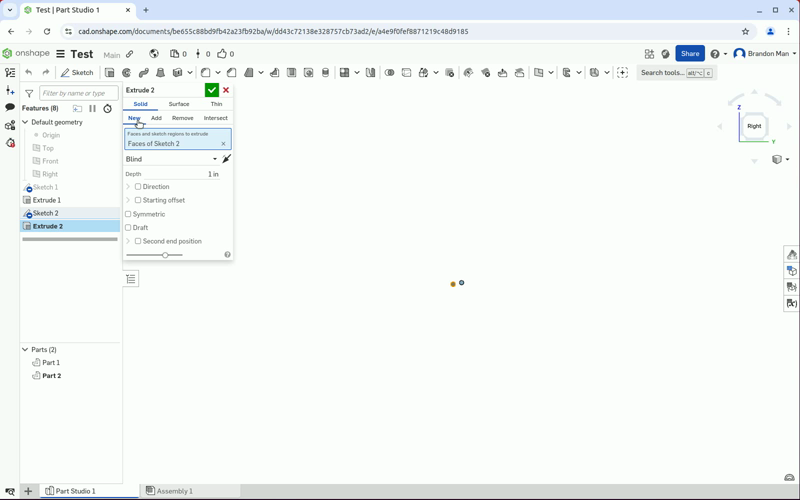
key(tab, 4)
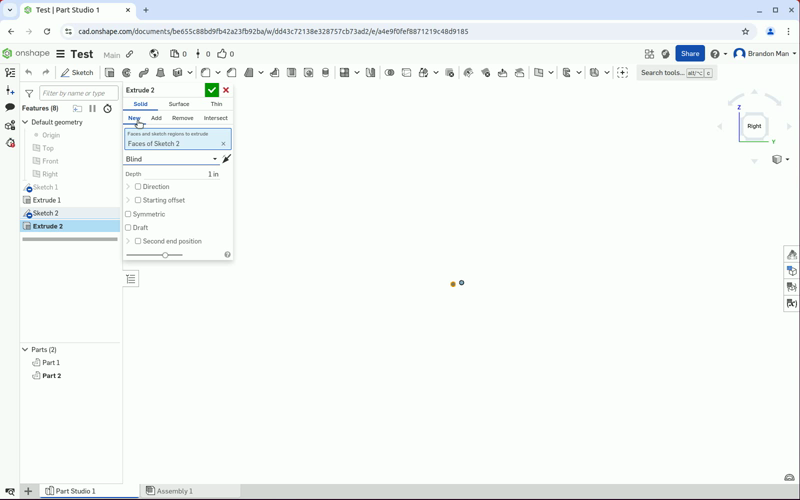
text(23.108)
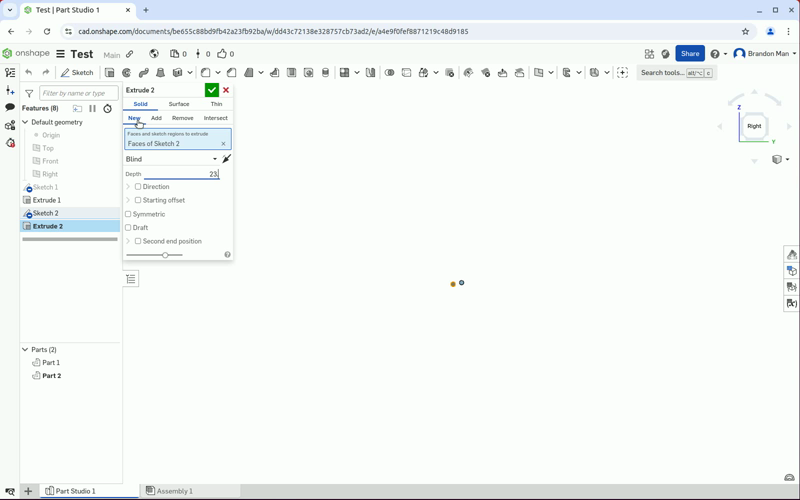
key(enter)
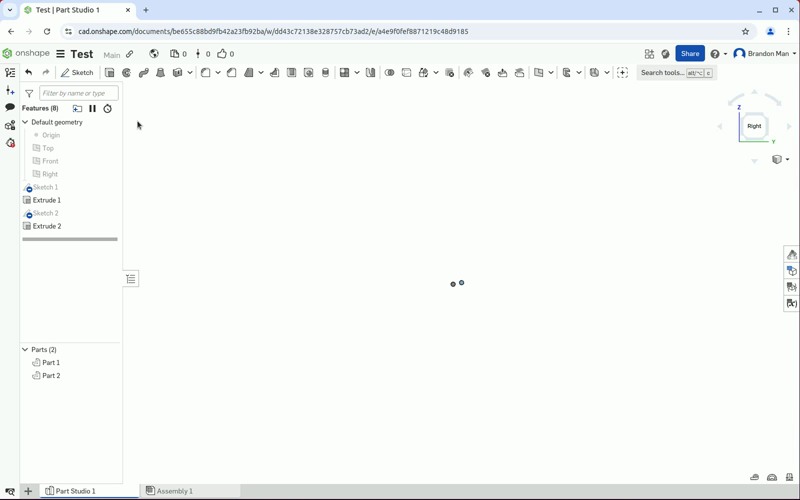
key(shift+h)
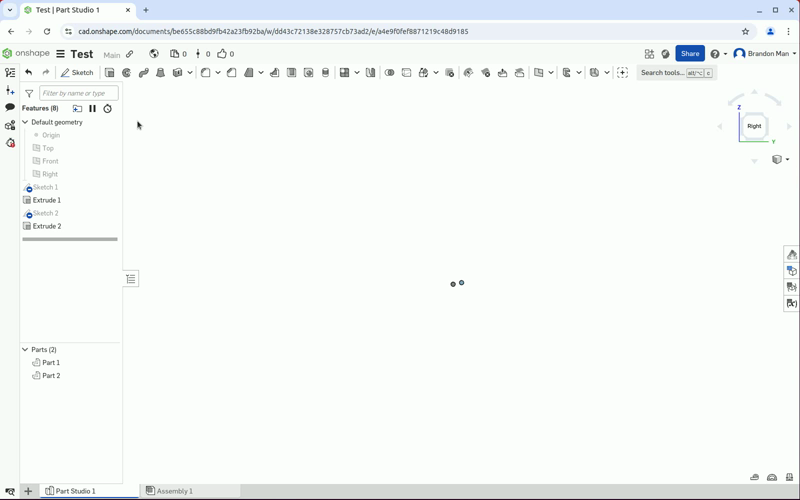
key(shift+h)
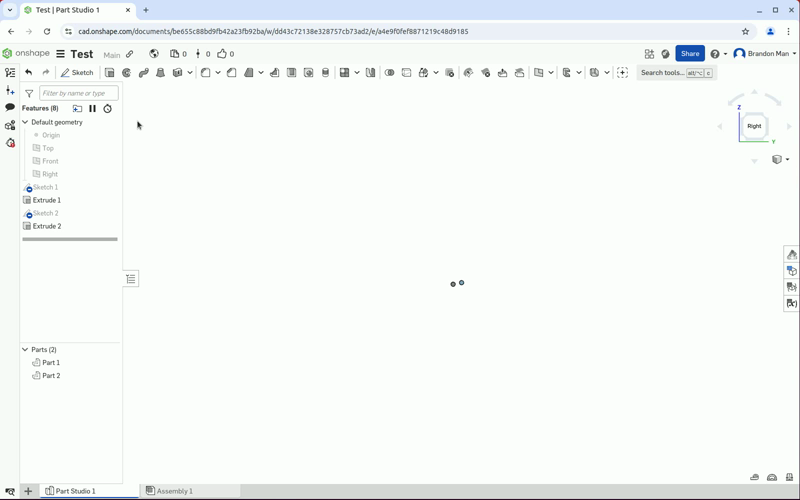
mouse_move(73, 189)
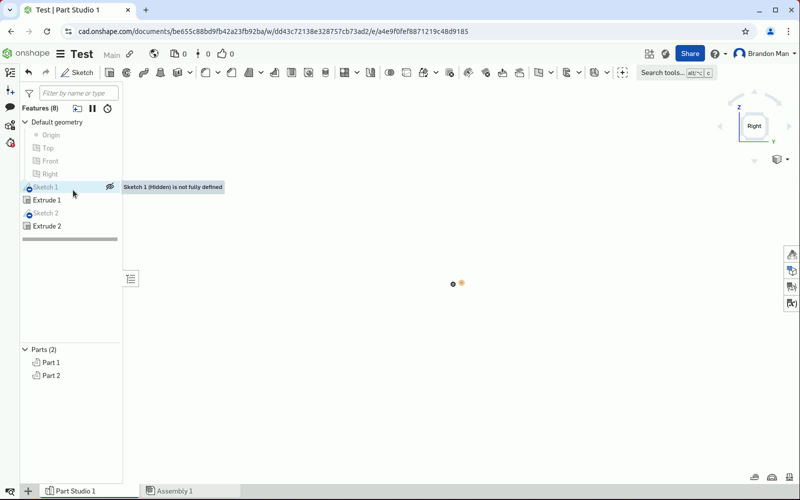
click(73, 189)
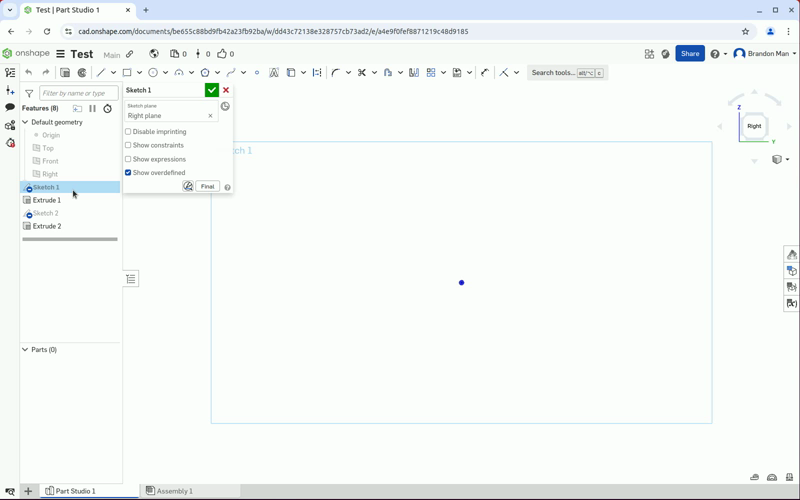
mouse_move(229, 92)
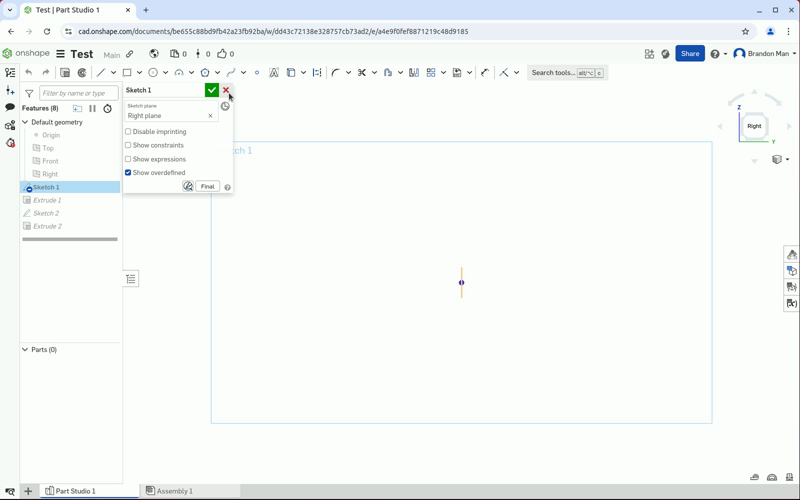
click(229, 92)
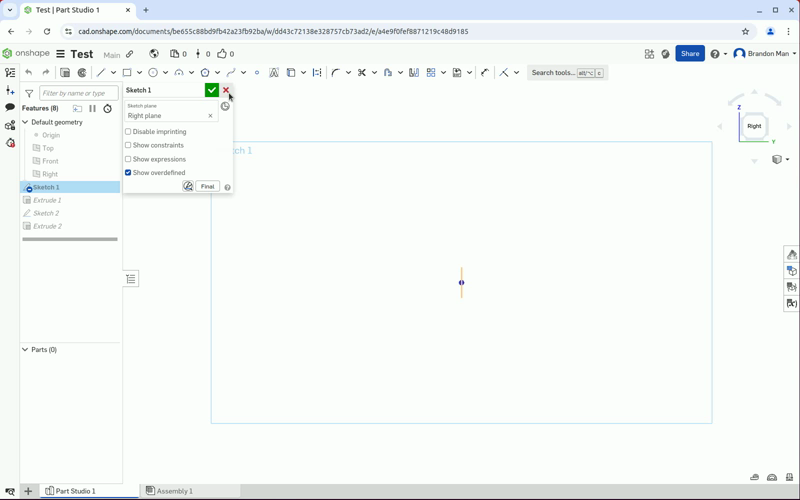
key(shift+s)
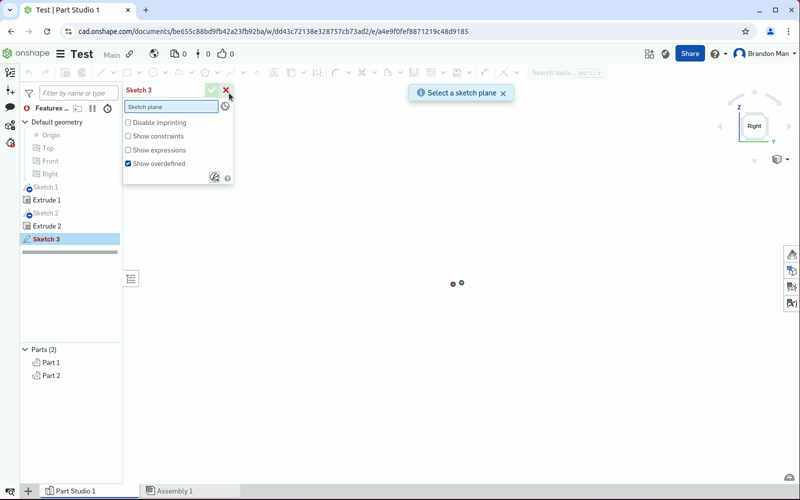
mouse_move(73, 176)
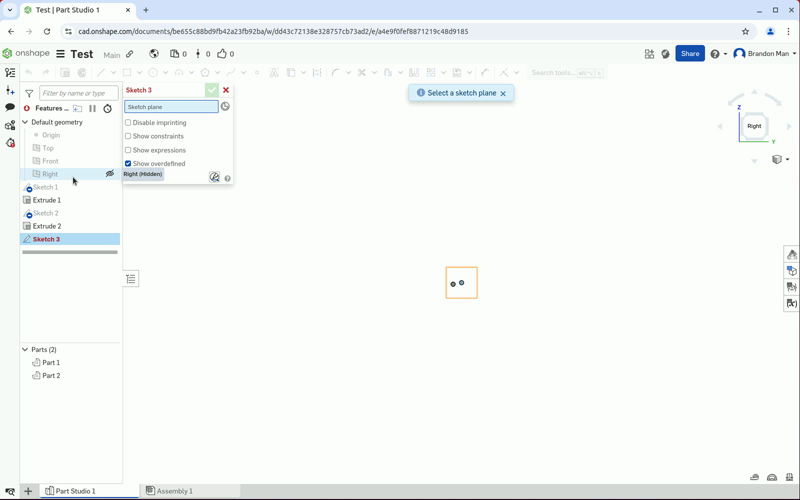
click(73, 176)
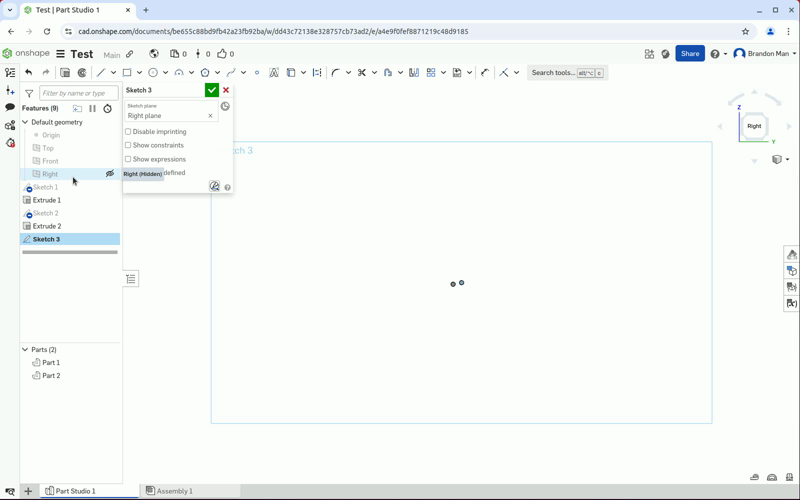
mouse_move(73, 352)
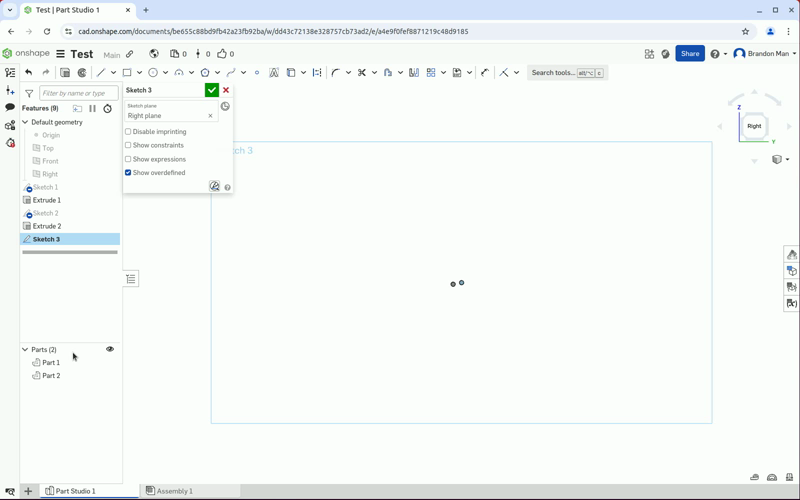
key(y)
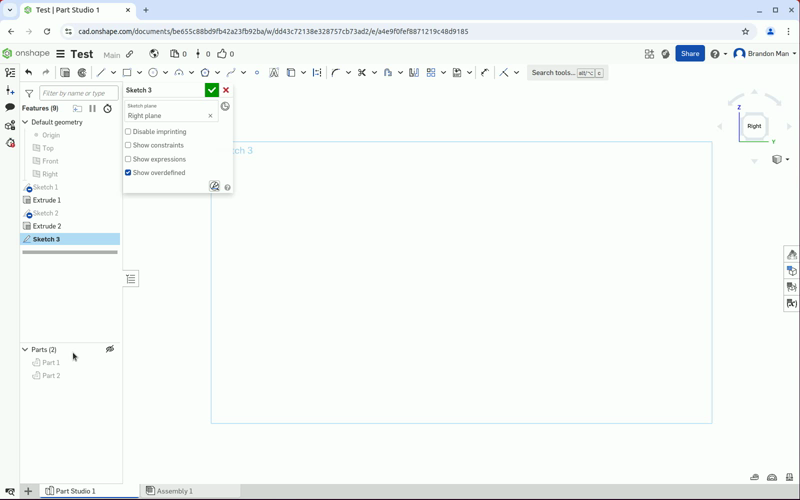
key(c)
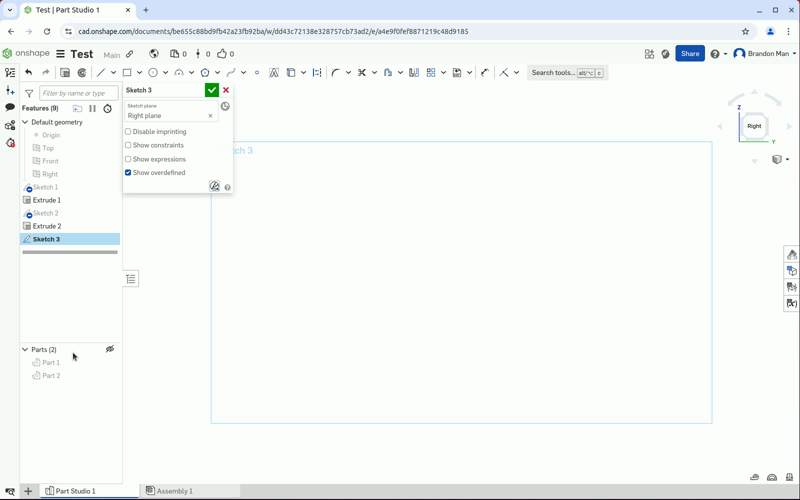
key_down(shift)
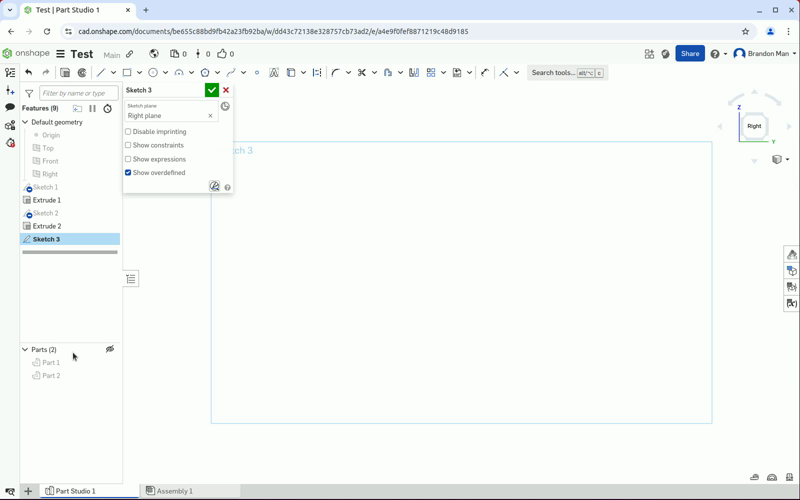
mouse_move(452, 278)
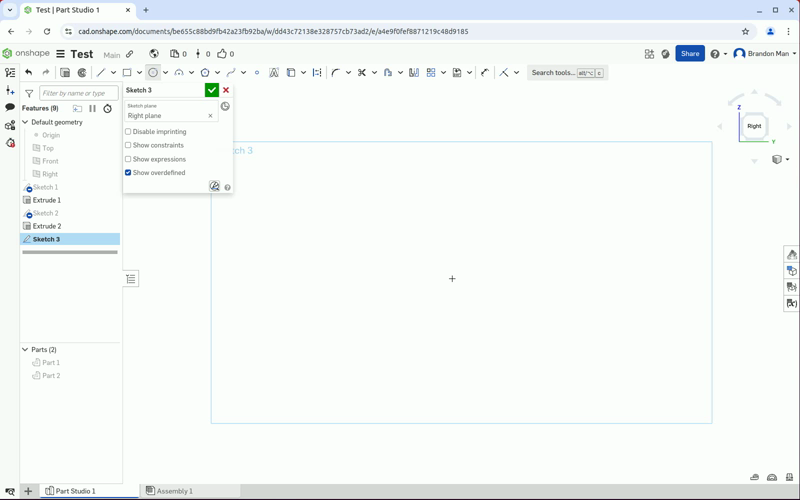
click(452, 278)
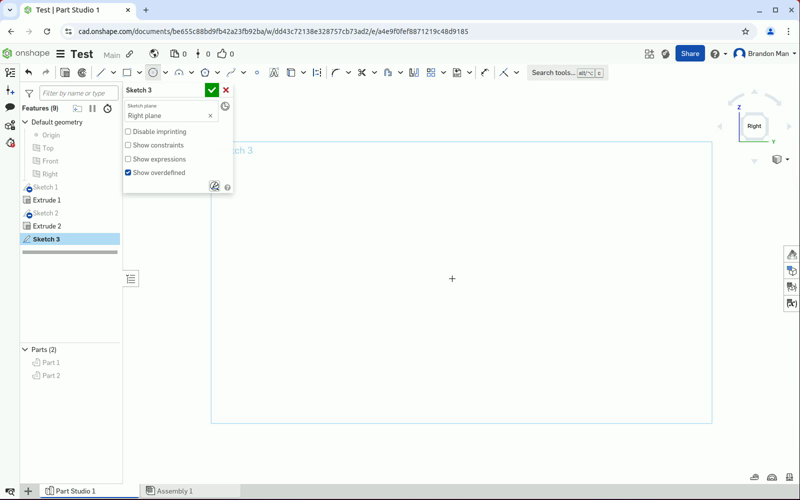
key_up(shift)
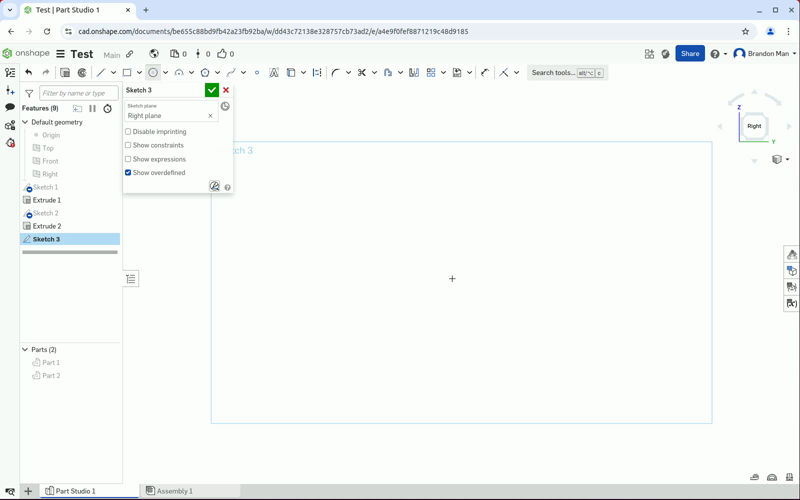
mouse_move(453, 278)
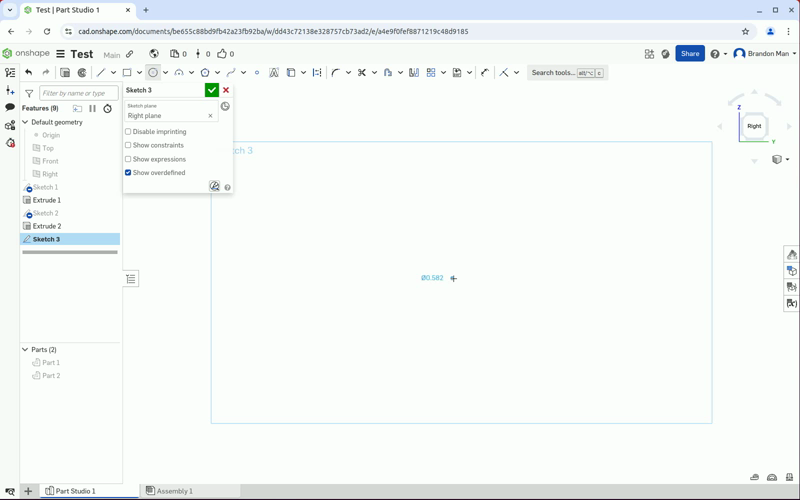
scroll(6)
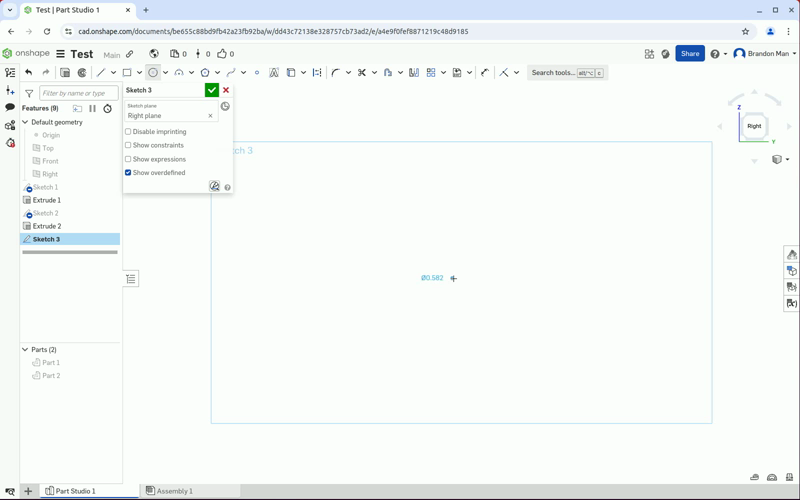
scroll(6)
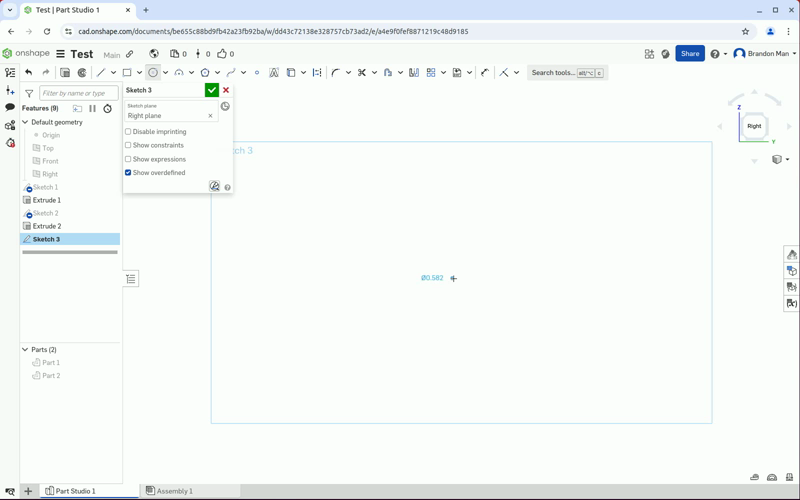
scroll(6)
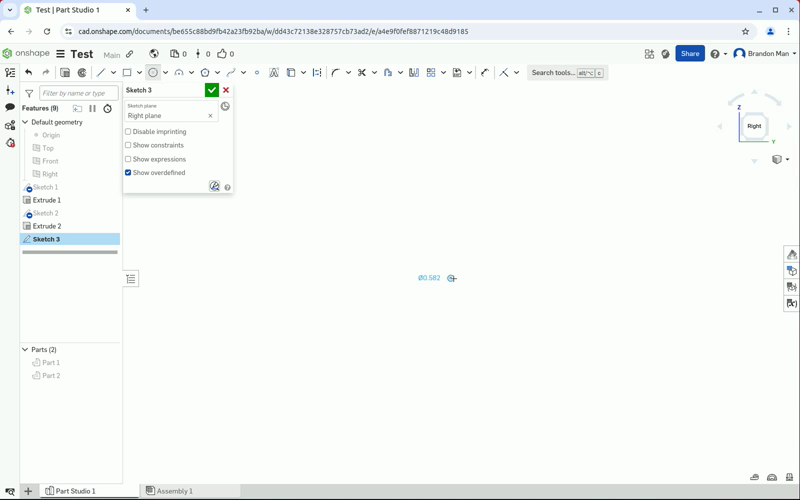
scroll(6)
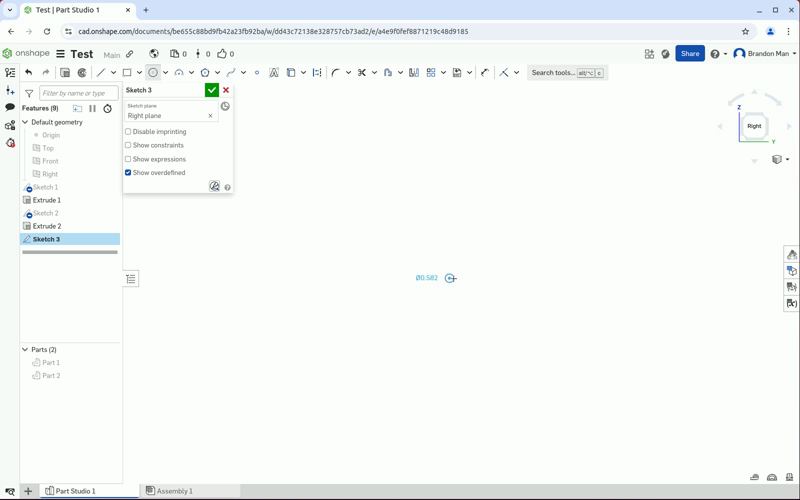
scroll(6)
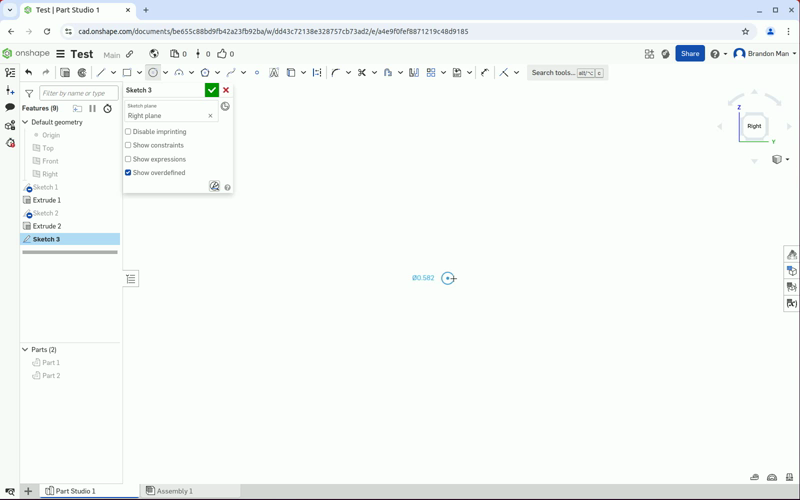
scroll(6)
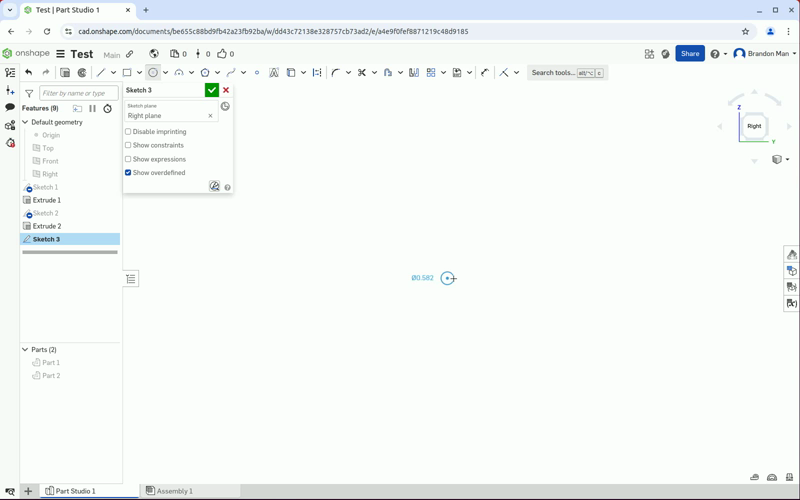
scroll(6)
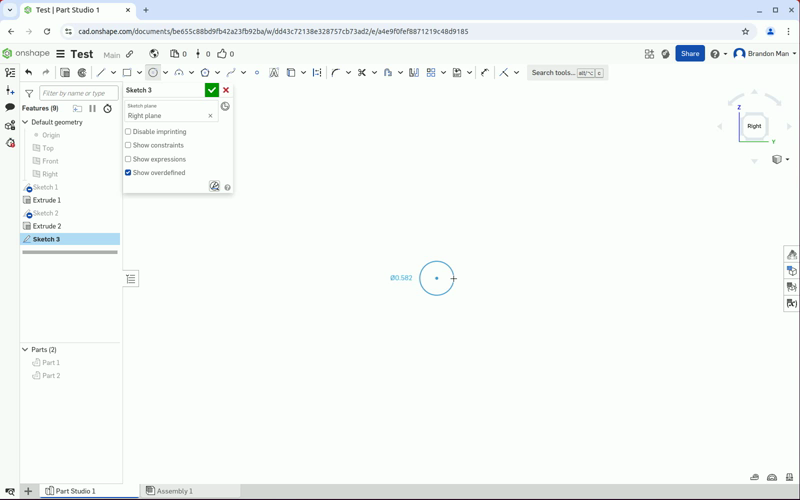
click(453, 278)
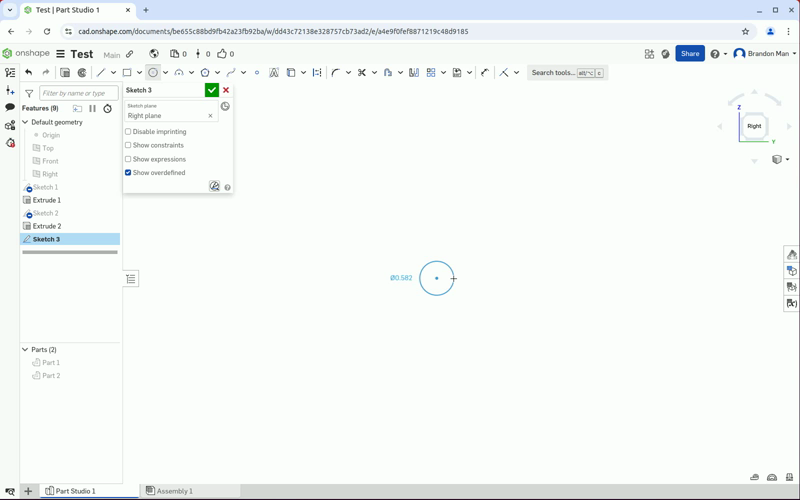
scroll(-6)
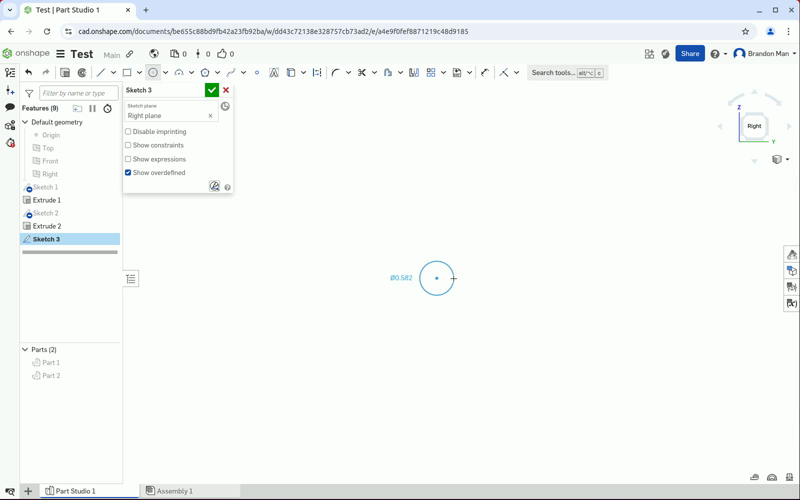
scroll(-6)
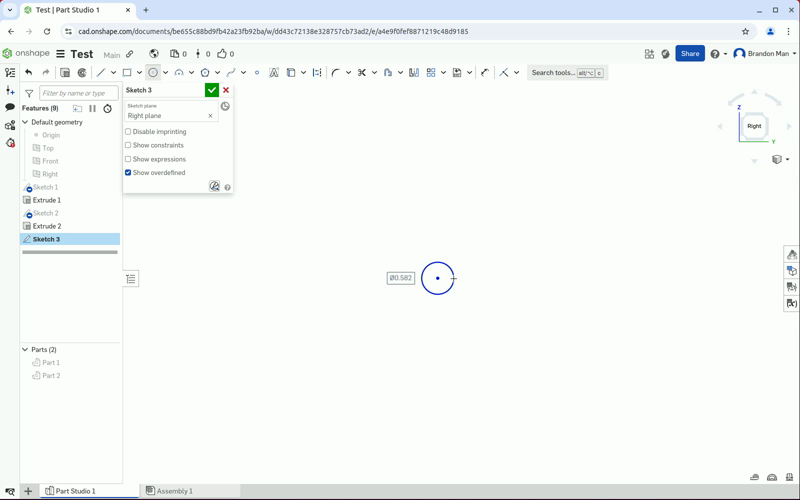
scroll(-6)
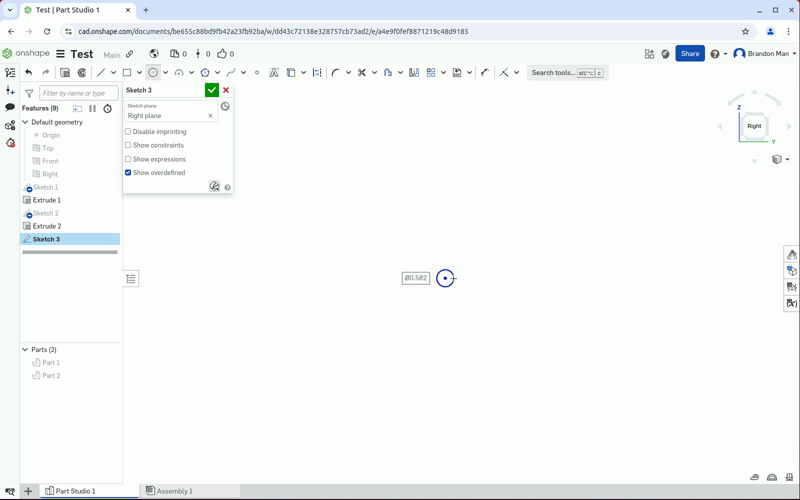
scroll(-6)
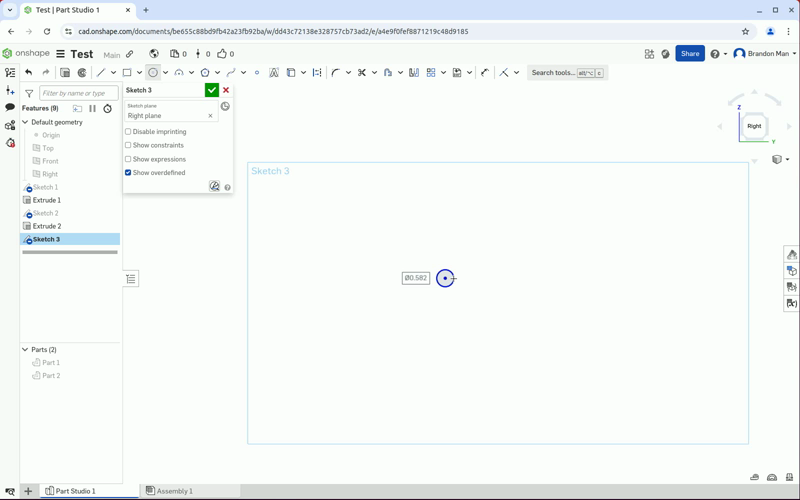
scroll(-6)
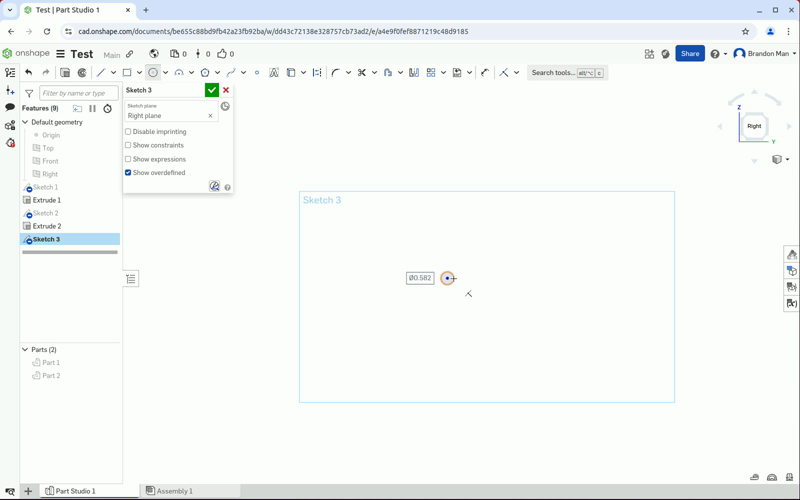
scroll(-6)
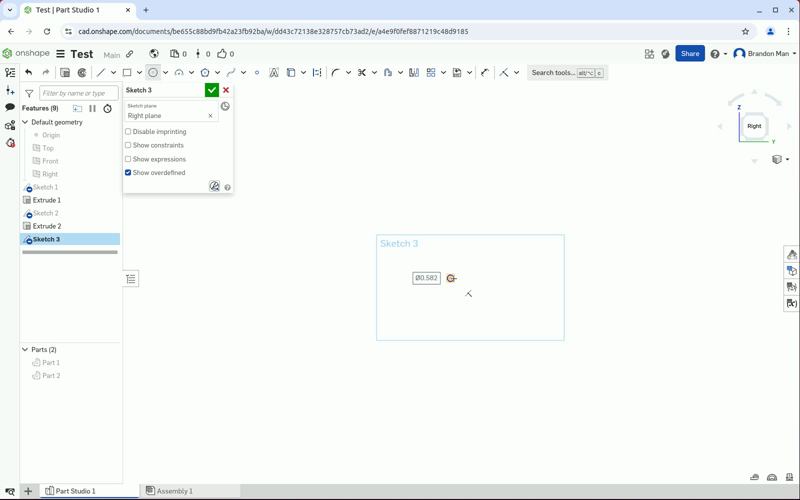
scroll(-6)
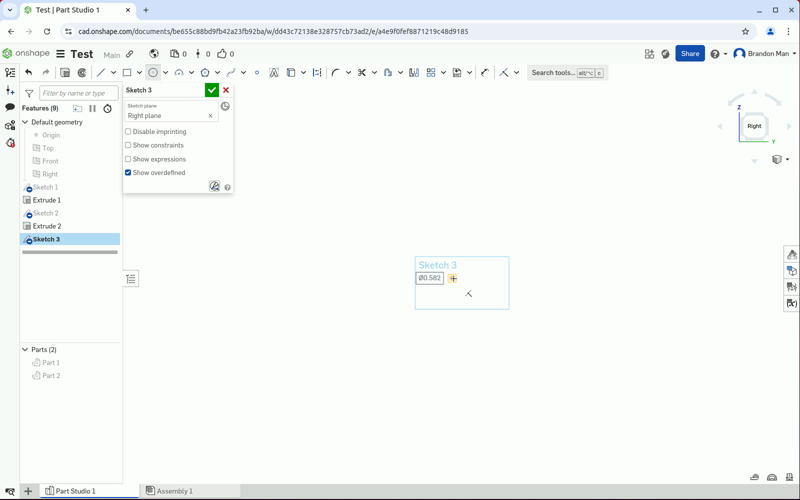
key(esc)
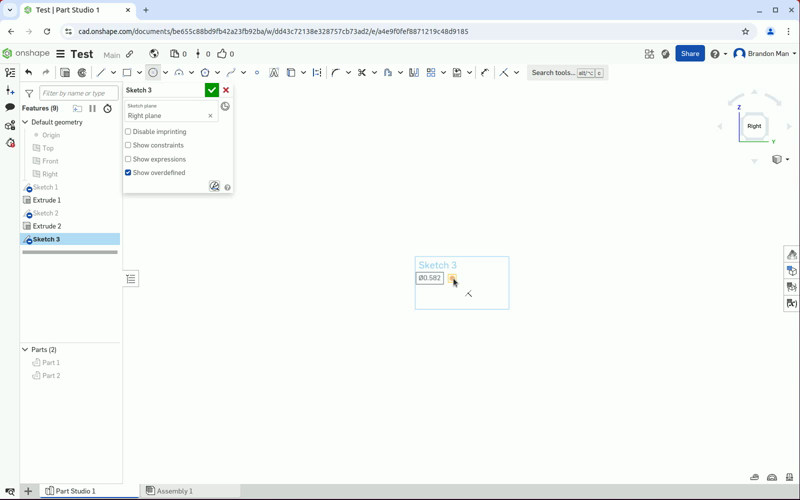
mouse_move(452, 277)
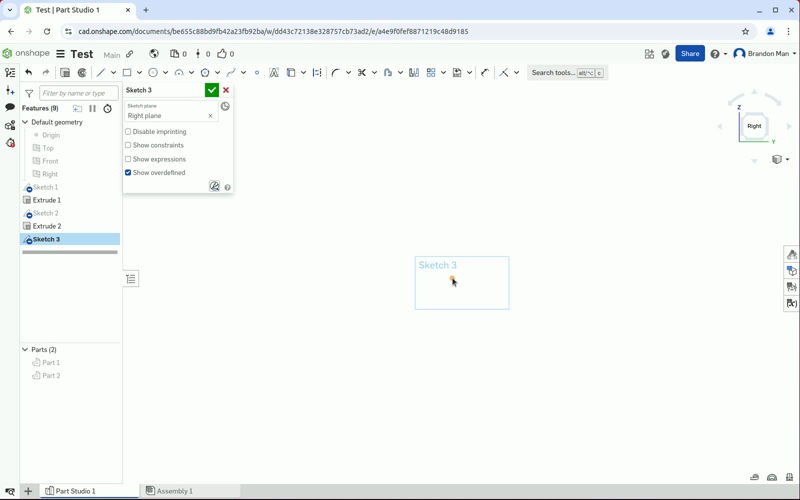
scroll(6)
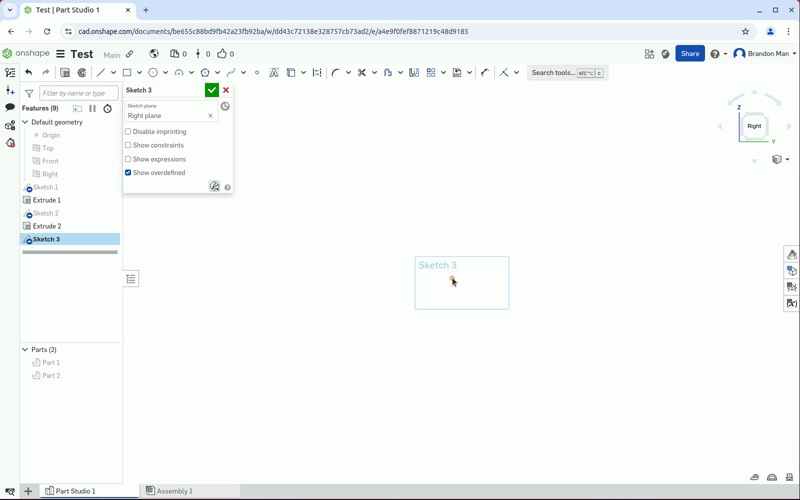
scroll(6)
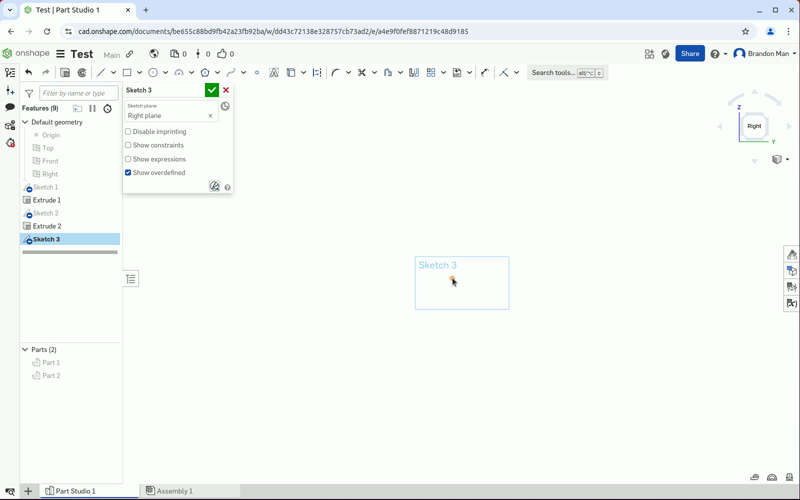
scroll(6)
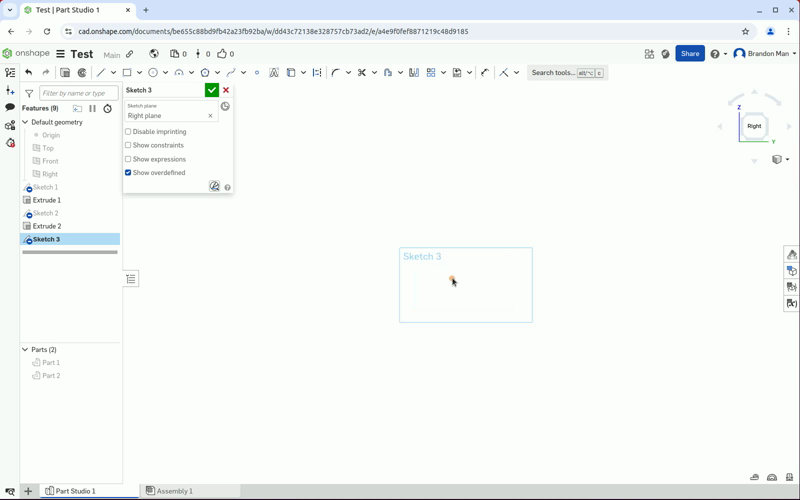
scroll(6)
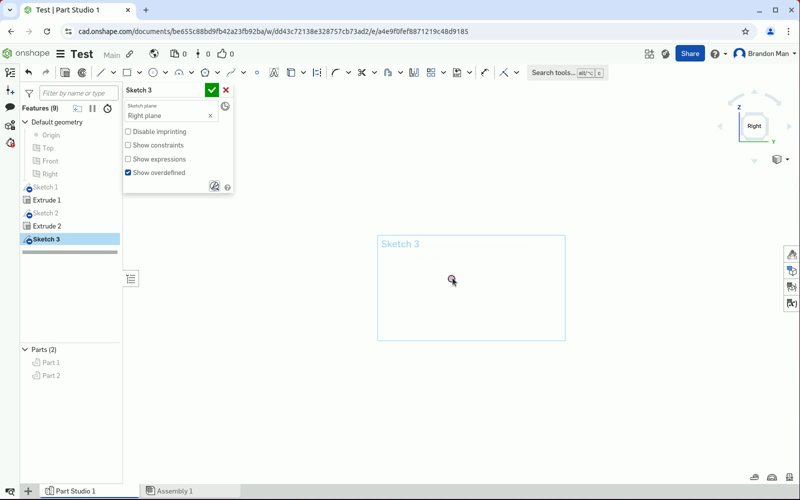
scroll(6)
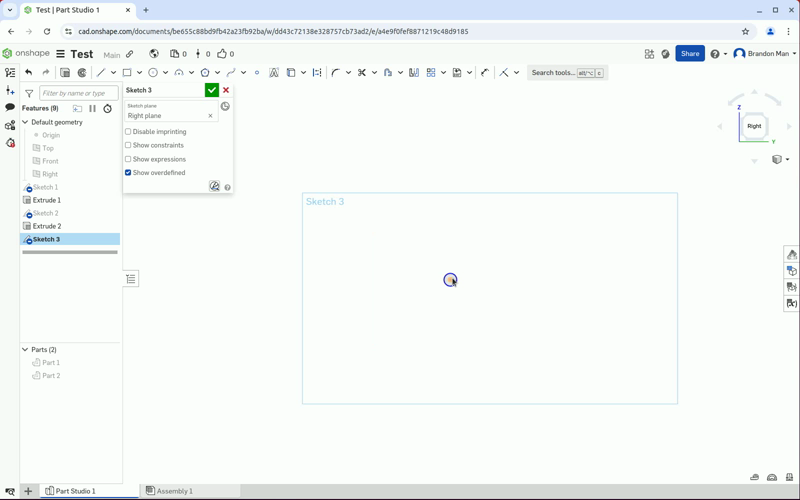
scroll(6)
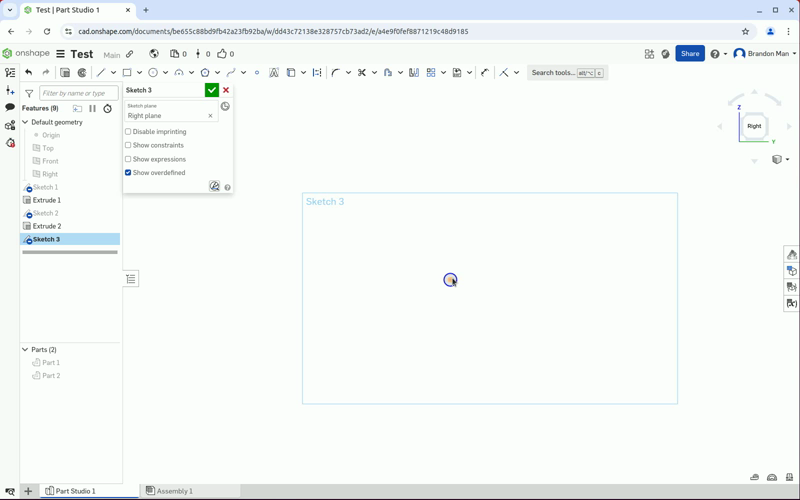
scroll(6)
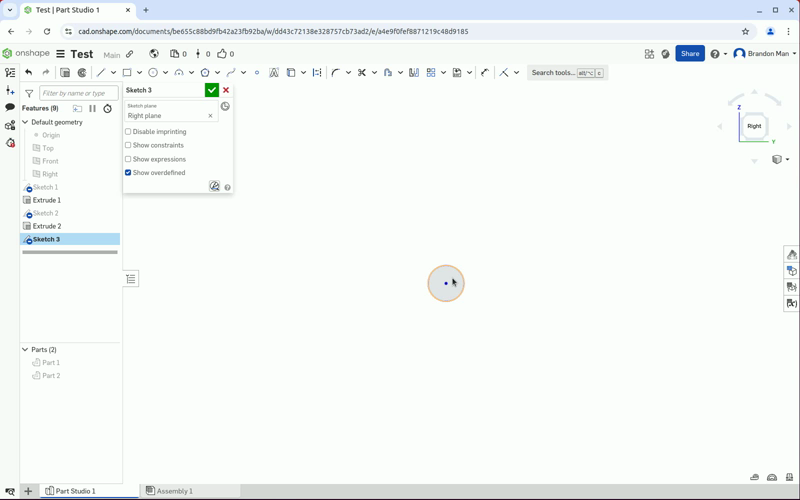
click(452, 277)
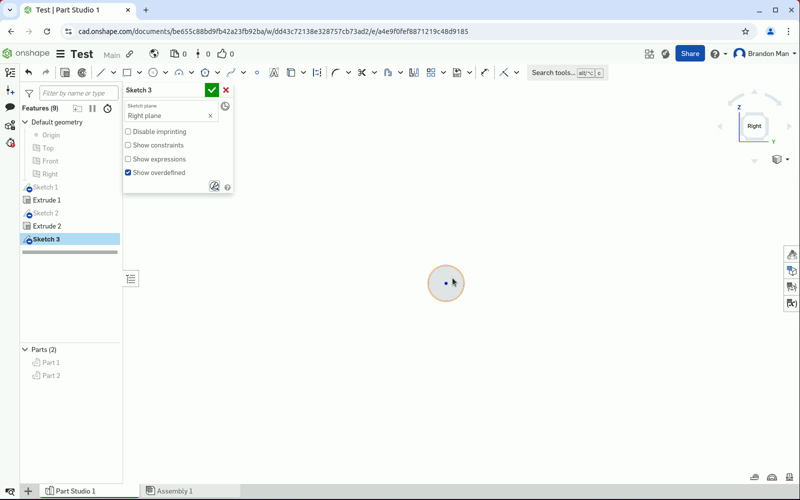
scroll(-6)
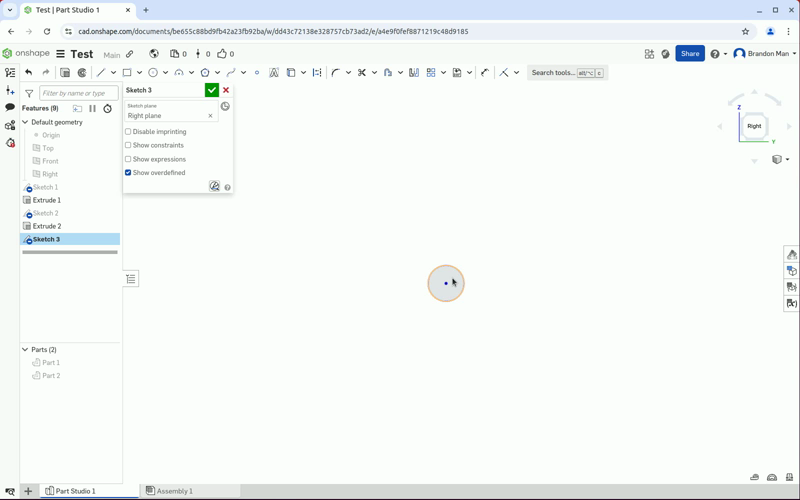
scroll(-6)
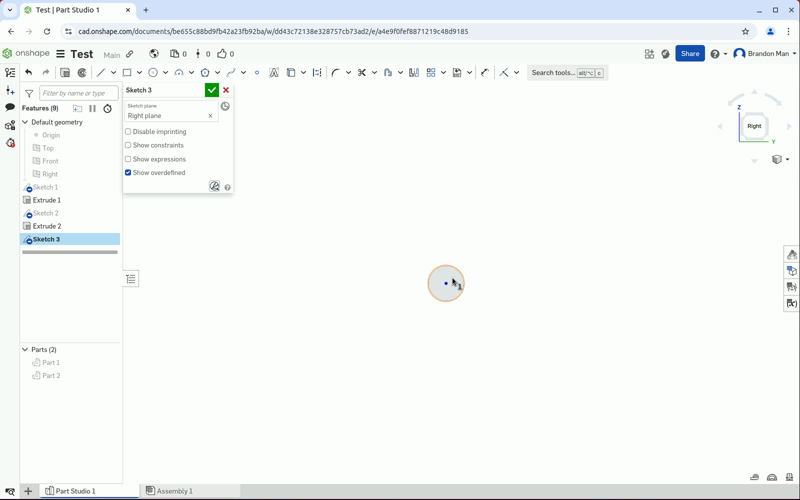
scroll(-6)
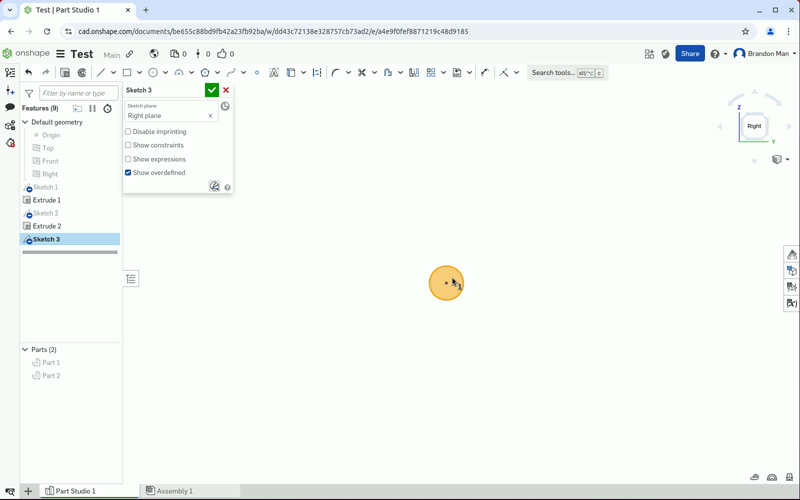
scroll(-6)
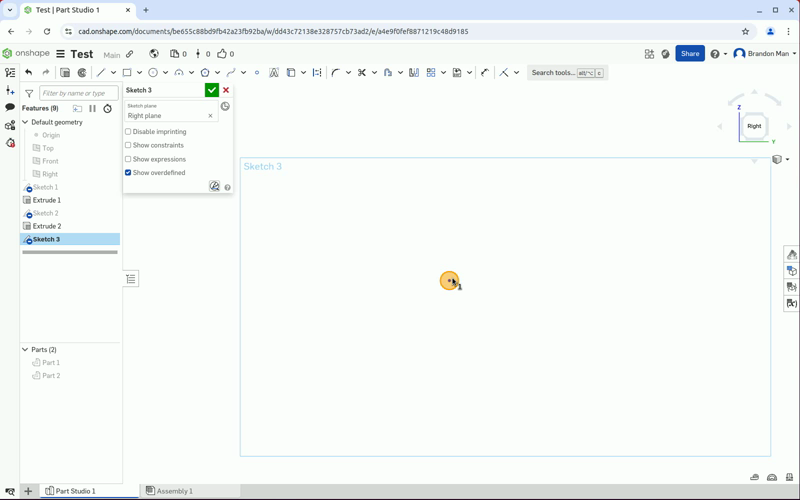
scroll(-6)
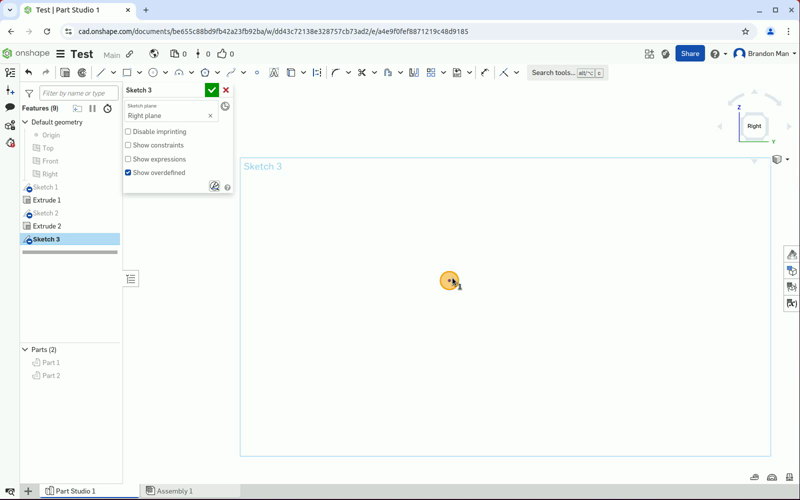
scroll(-6)
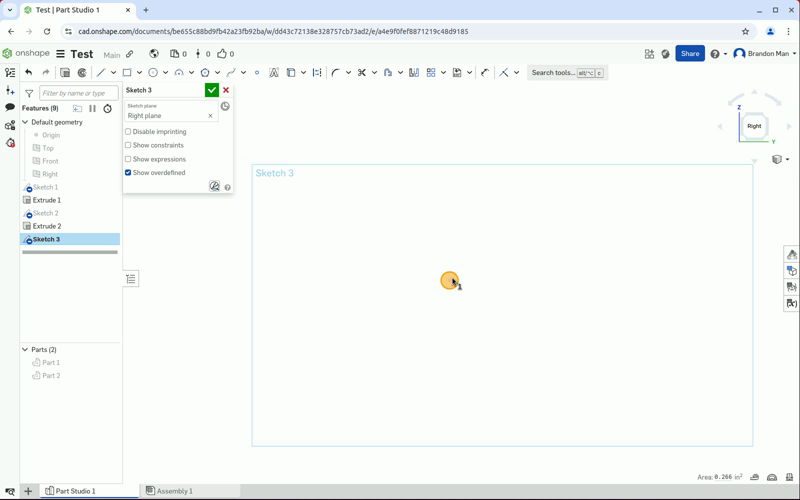
scroll(-6)
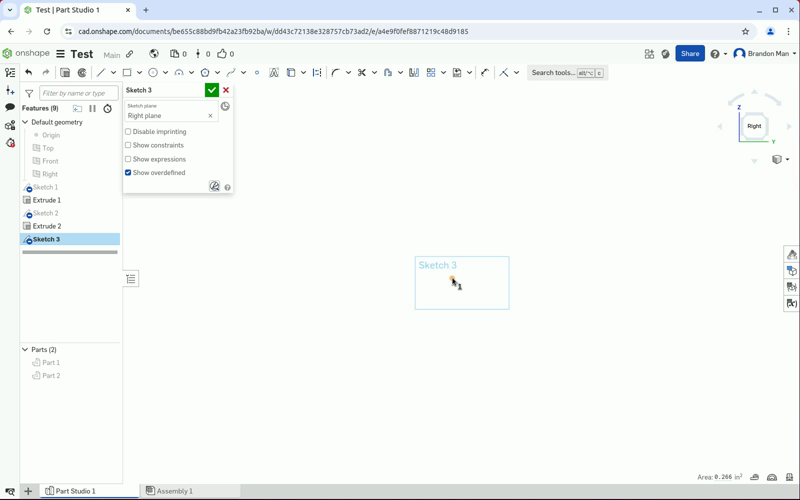
mouse_move(73, 352)
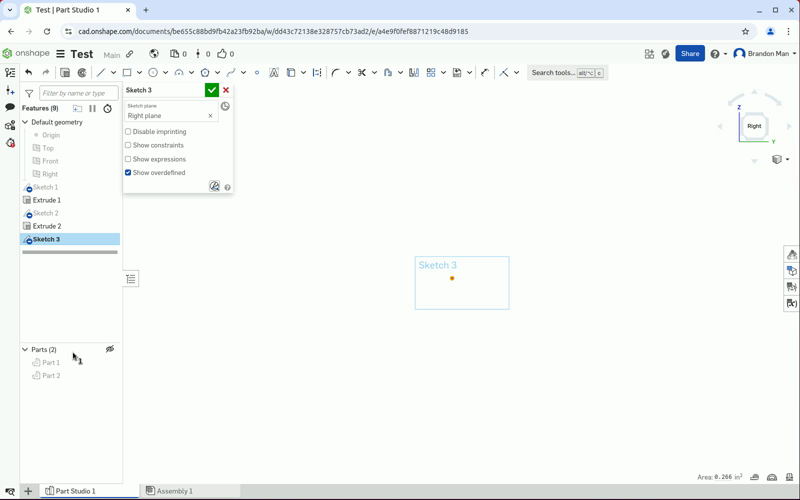
key(shift+y)
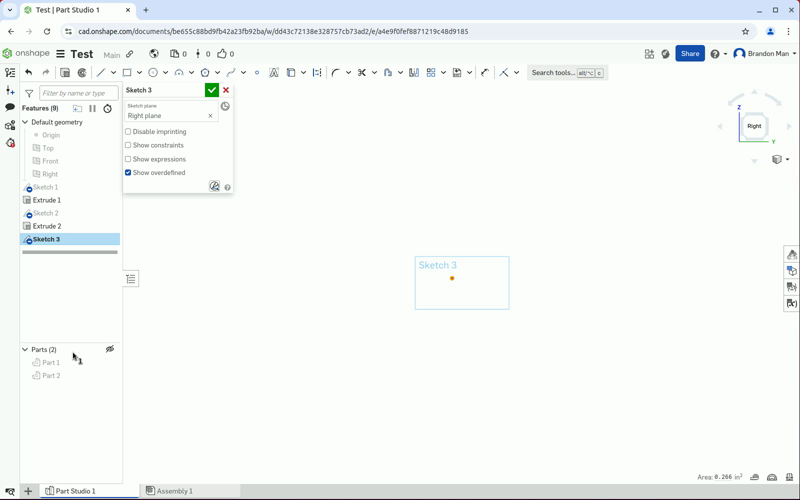
key(shift+e)
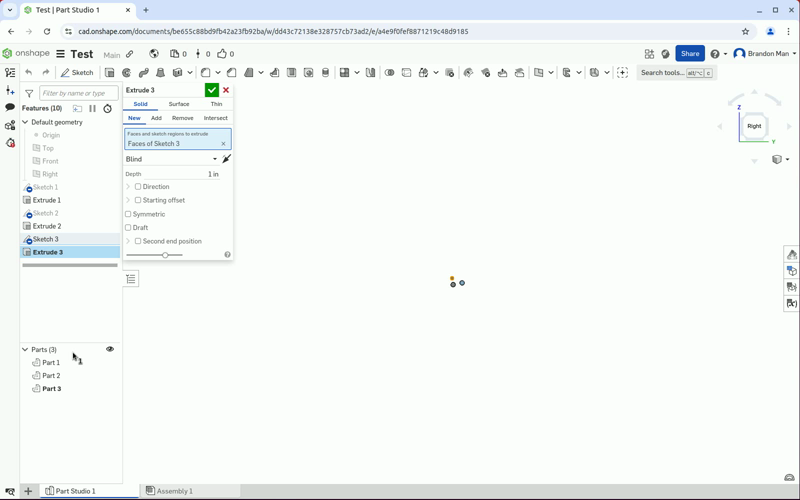
mouse_move(143, 106)
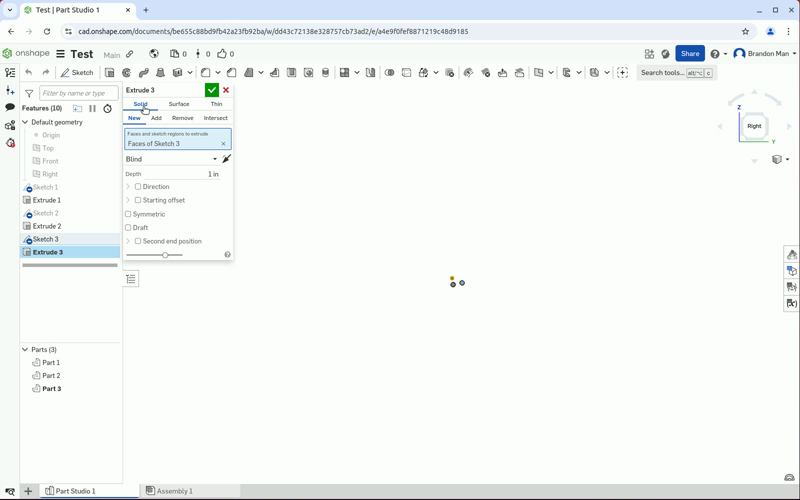
click(143, 106)
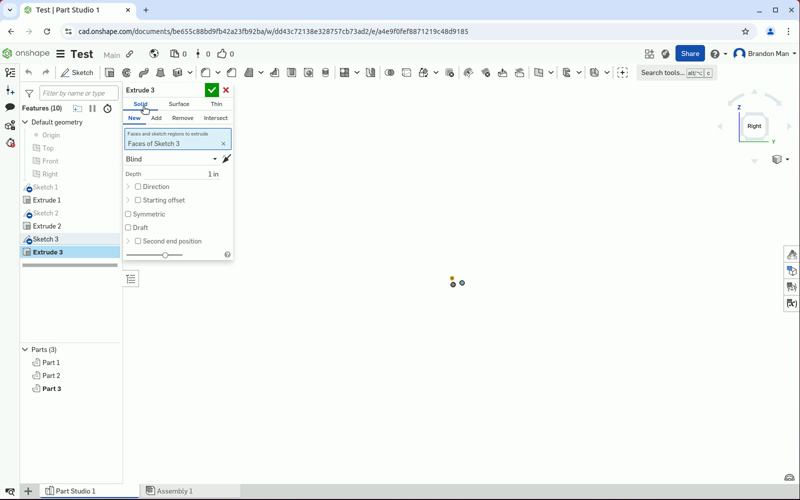
mouse_move(137, 120)
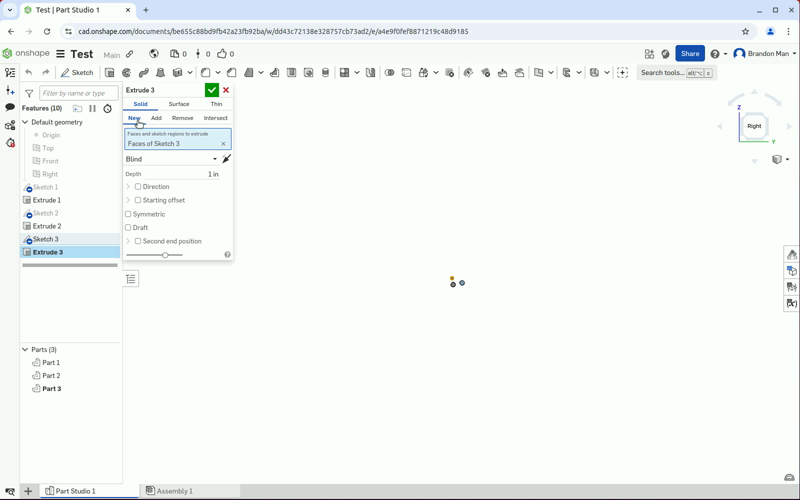
click(137, 120)
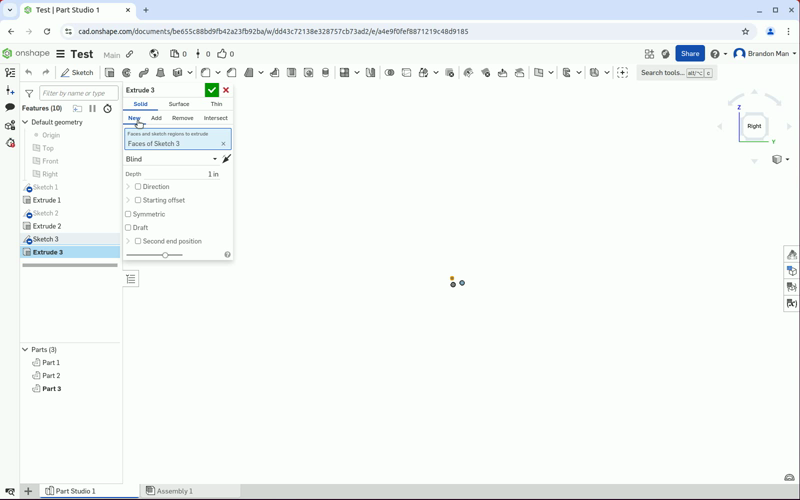
key(tab, 4)
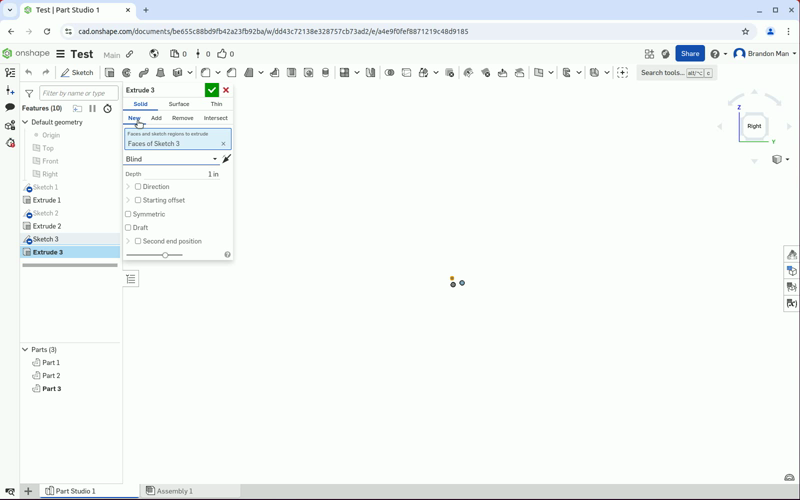
text(18.535)
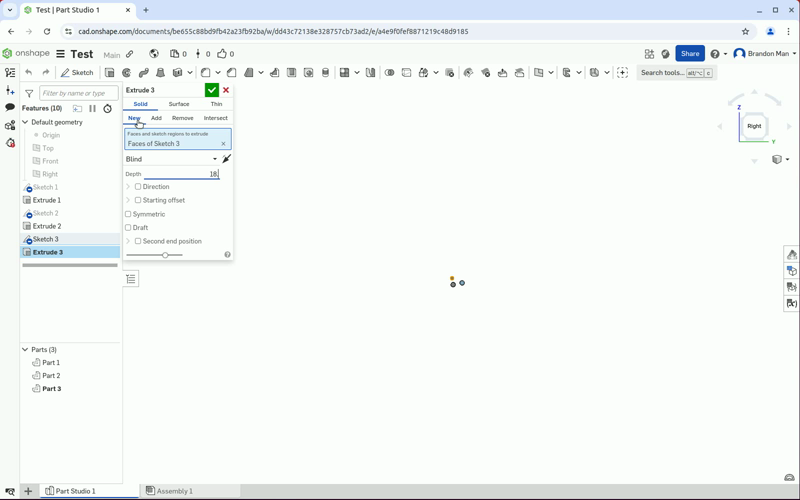
key(enter)
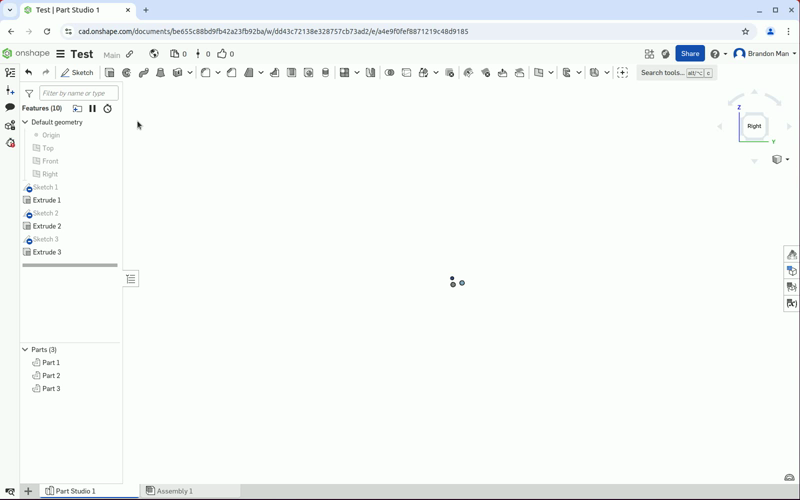
key(shift+h)
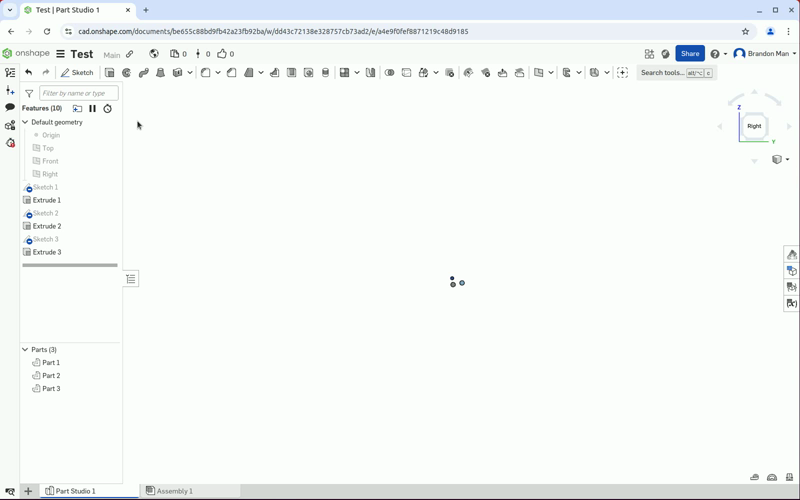
key(shift+h)
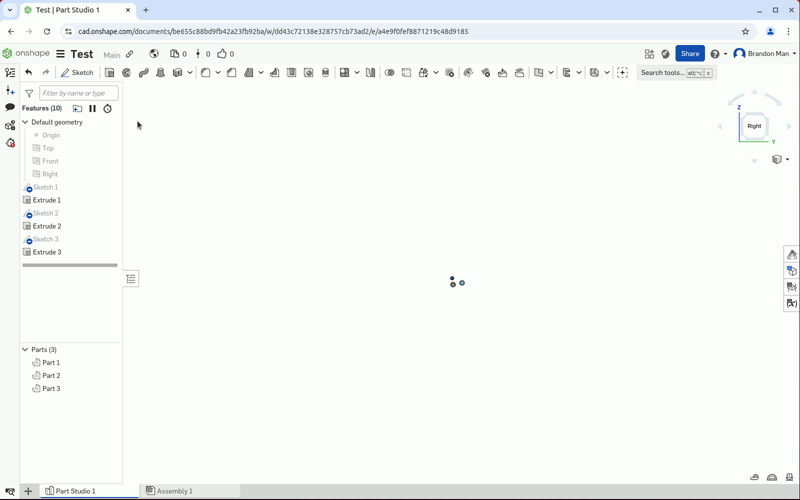
key(shift+7)
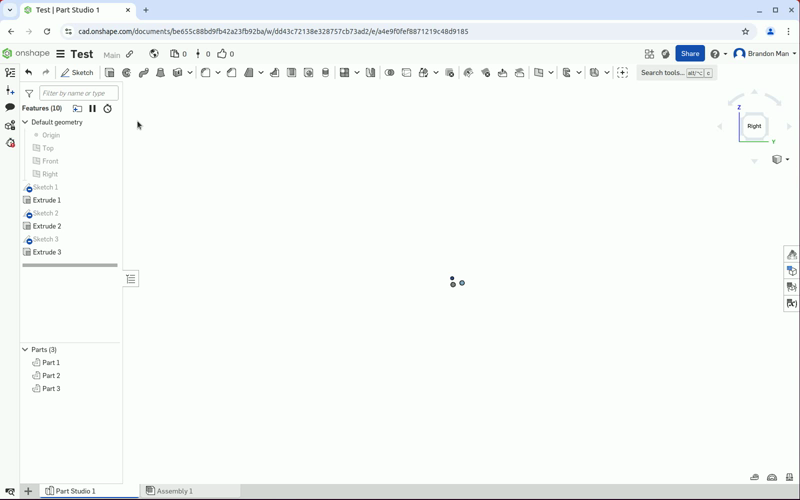
key(right, 2)
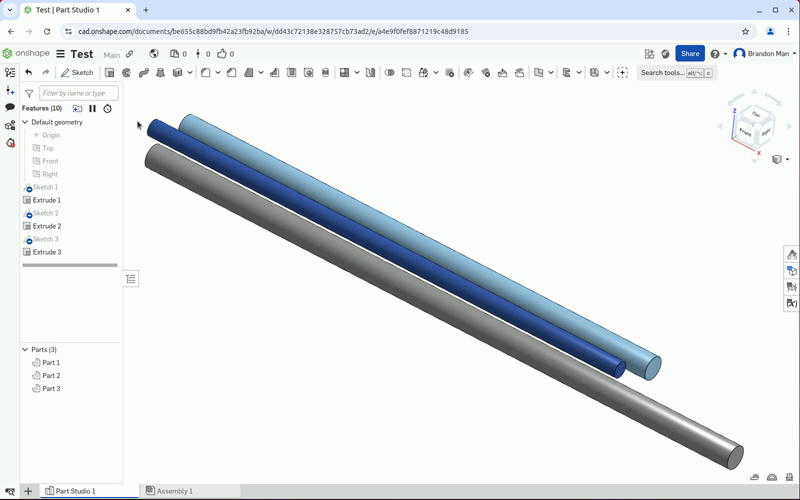
key(down, 2)
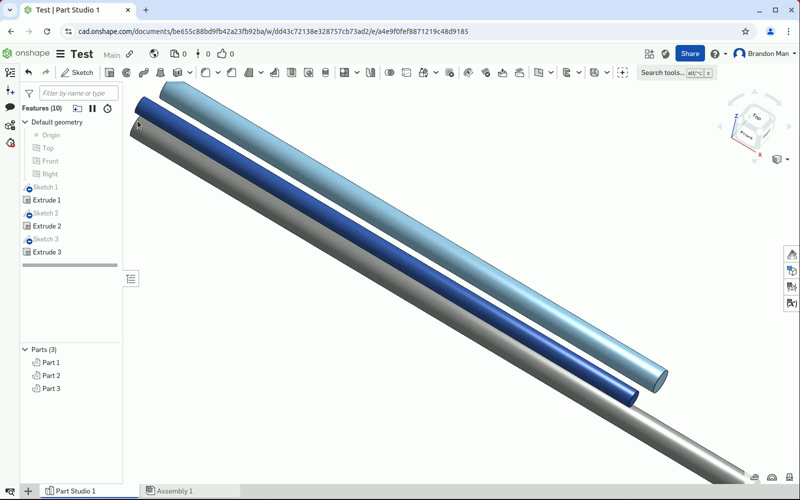
key(up, 2)
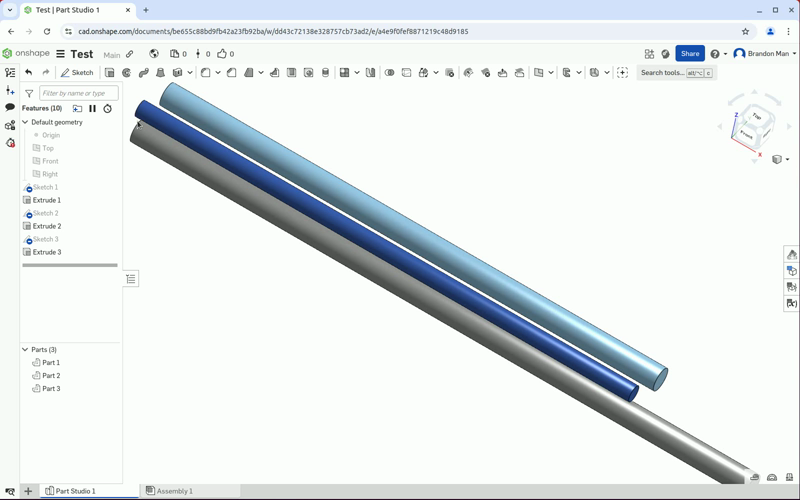
key(left, 2)
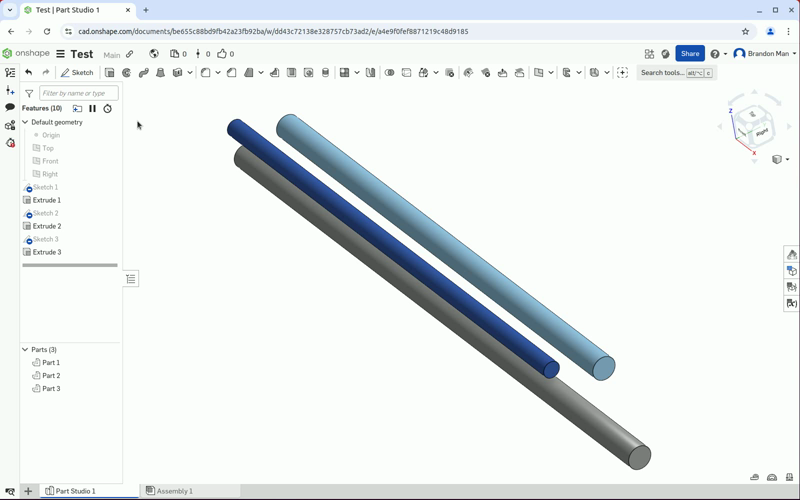
mouse_move(73, 189)
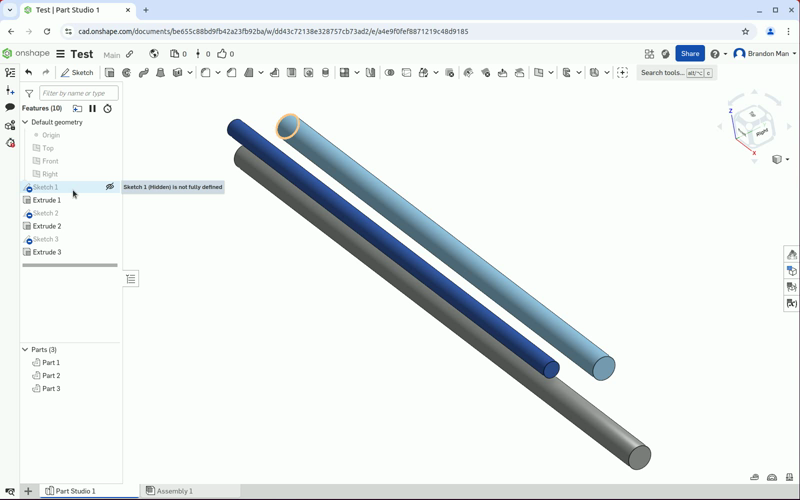
click(73, 189)